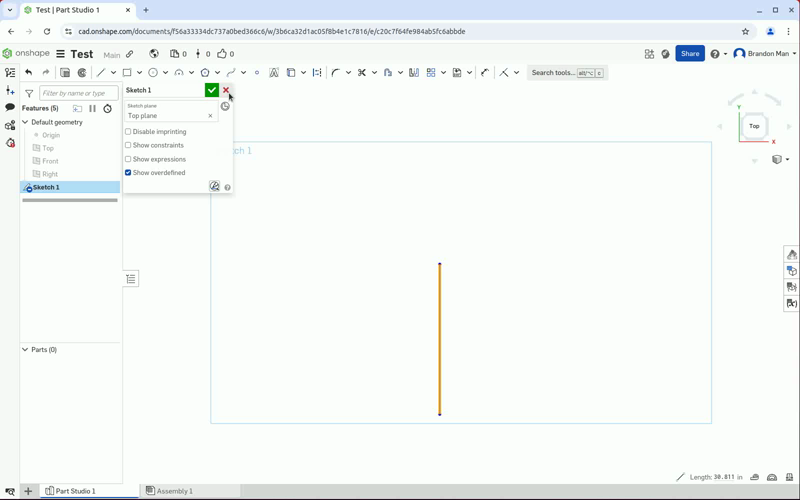
key(shift+h)
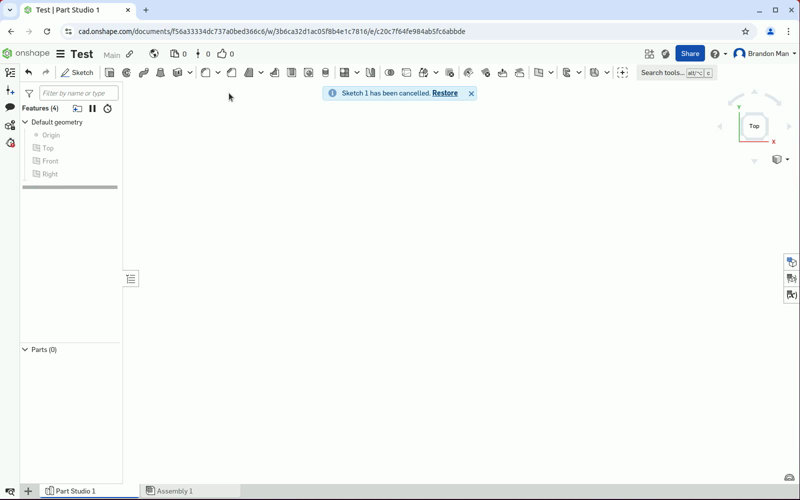
mouse_move(73, 352)
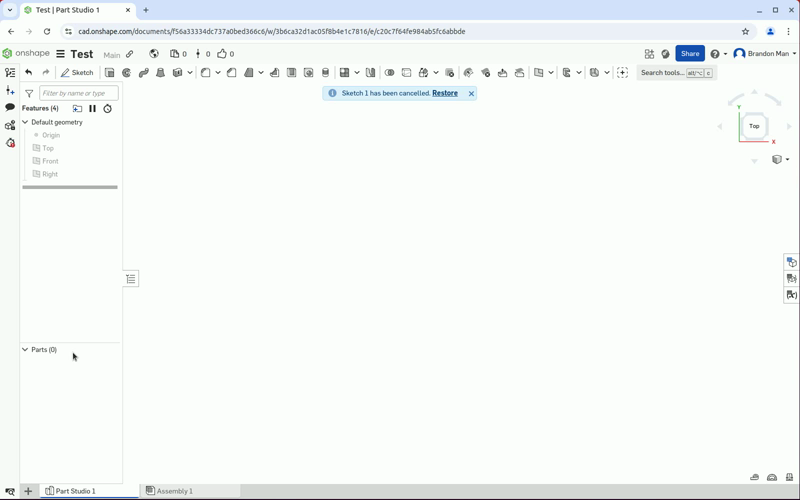
key(y)
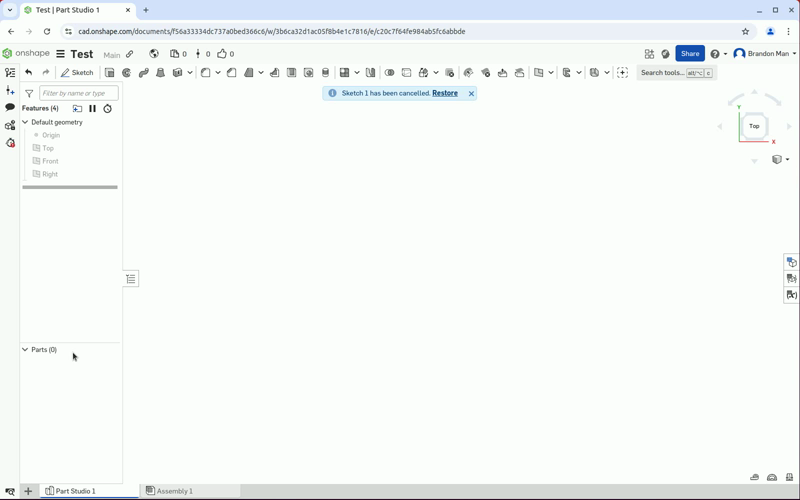
key(shift+p)
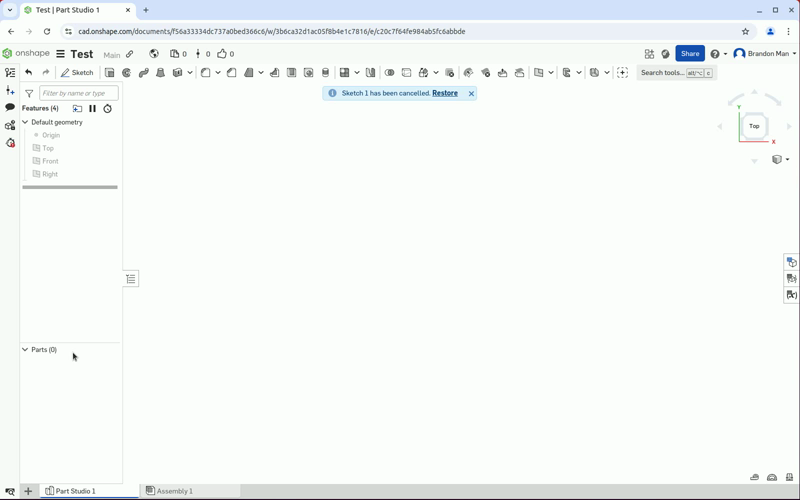
key(space)
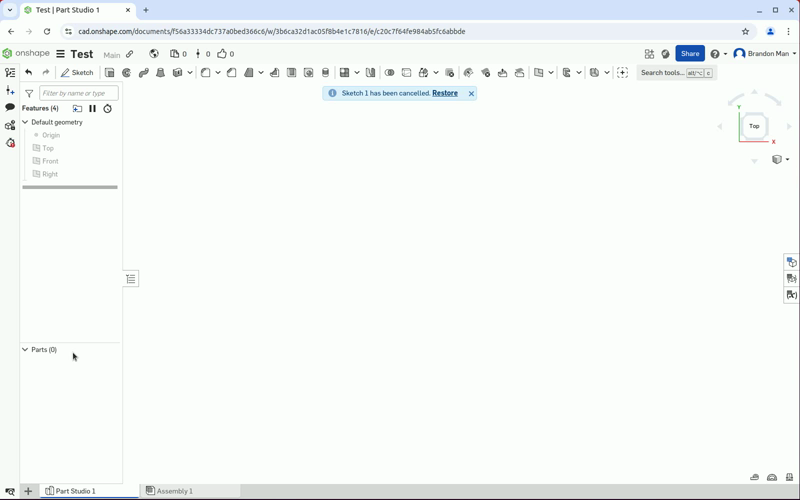
key_down(shift)
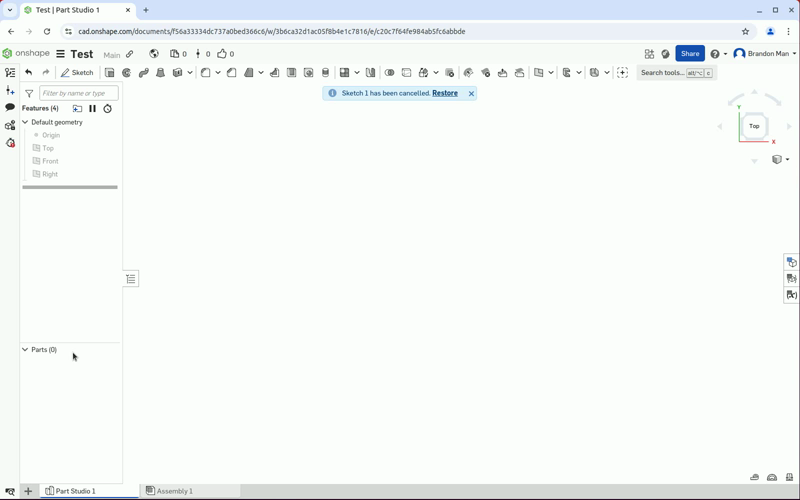
key(up)
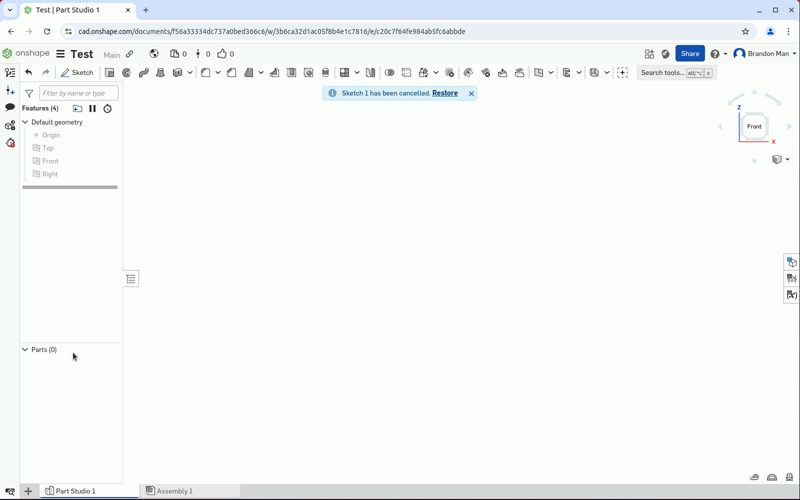
key_up(shift)
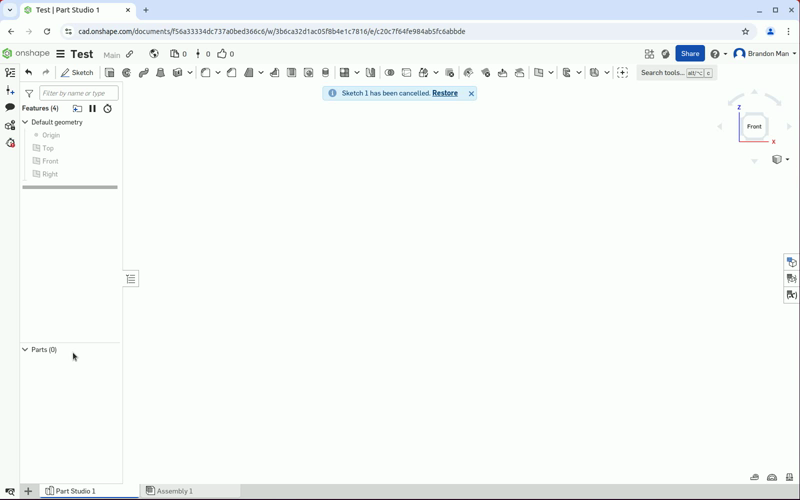
mouse_move(73, 352)
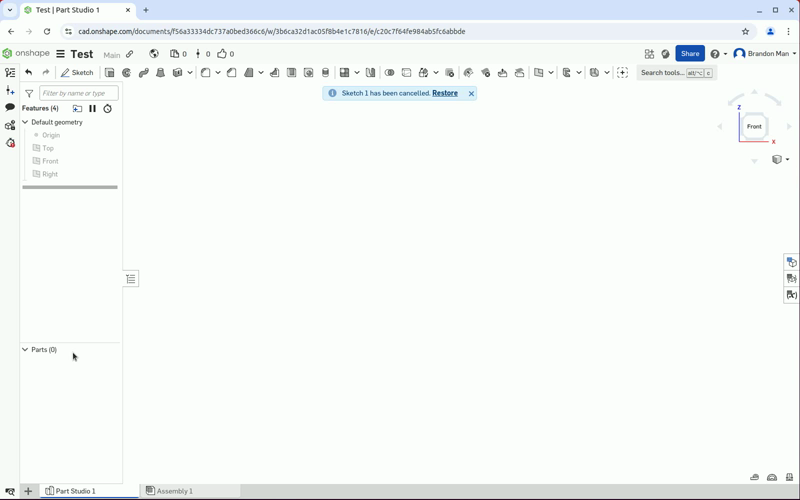
key(shift+y)
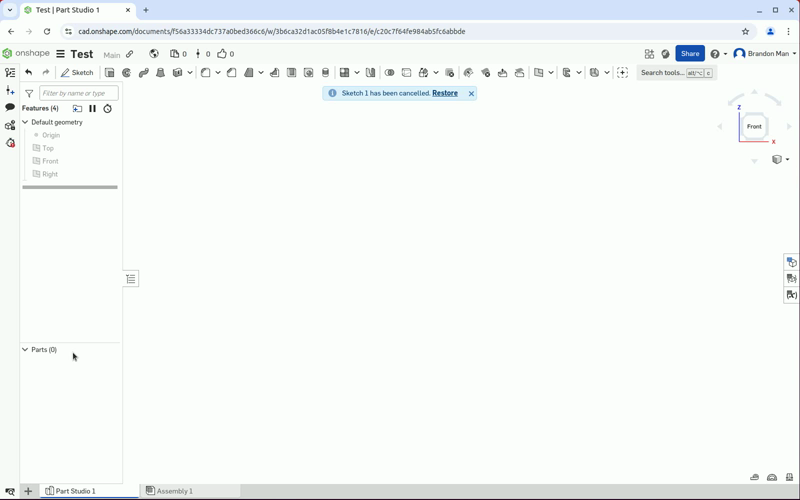
key(shift+s)
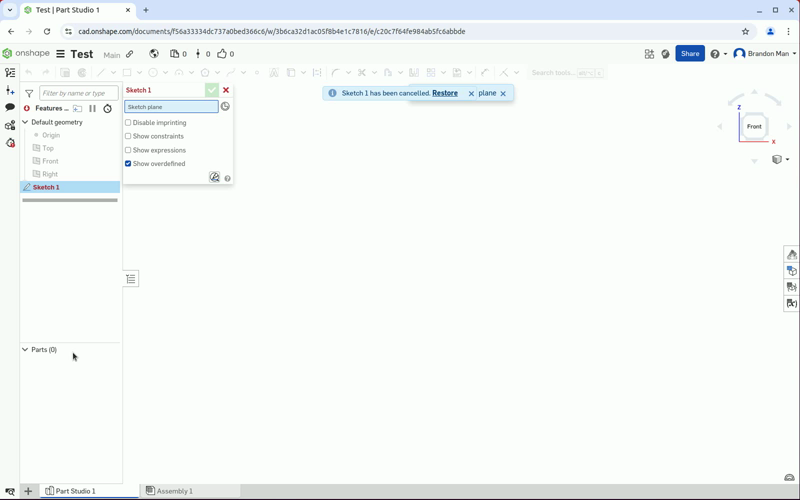
mouse_move(73, 163)
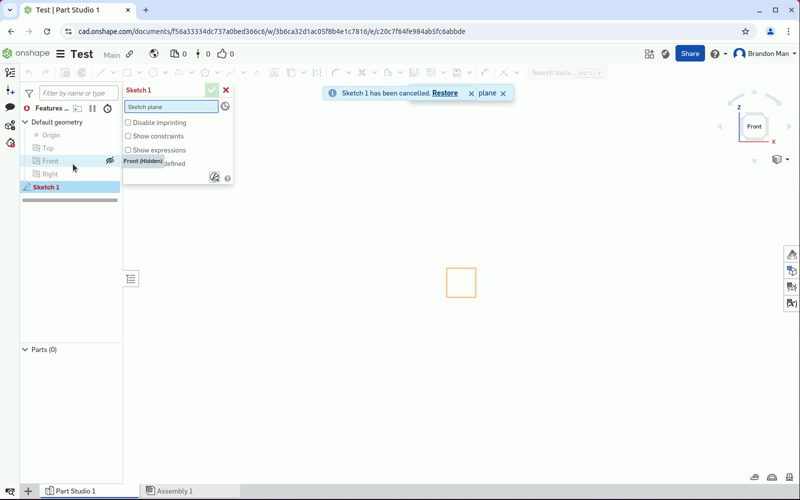
click(73, 163)
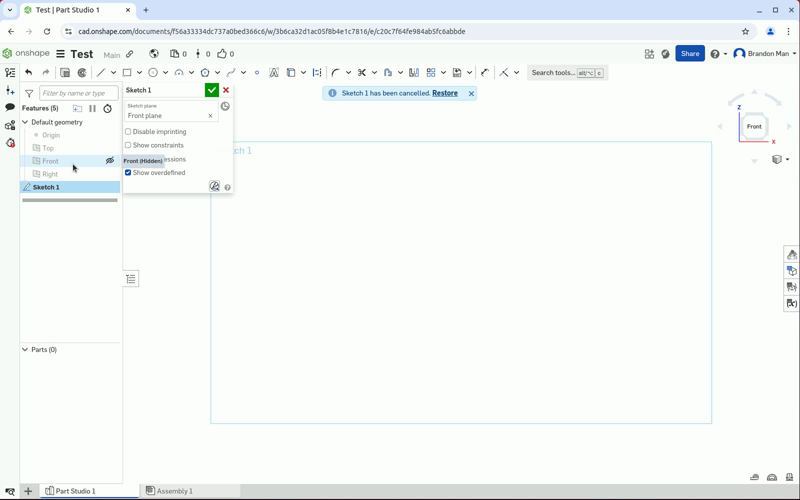
mouse_move(73, 352)
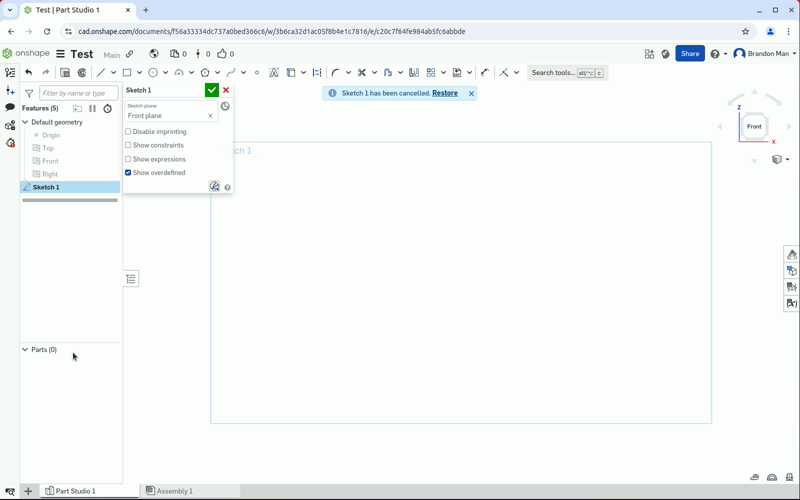
key(y)
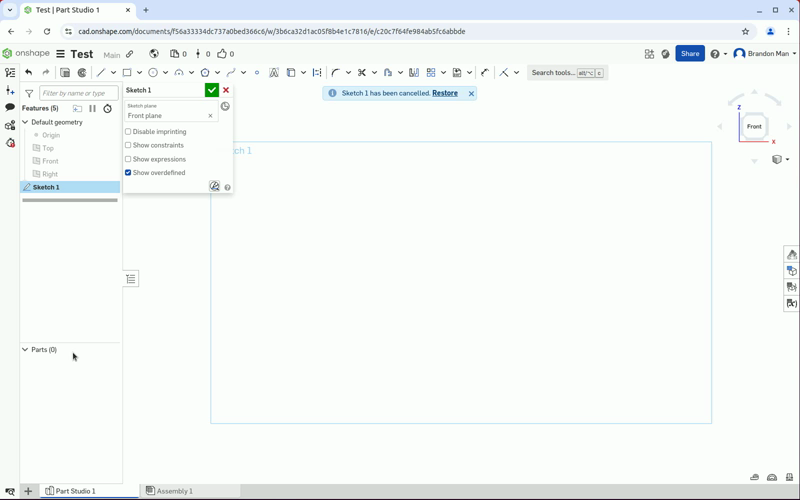
key(l)
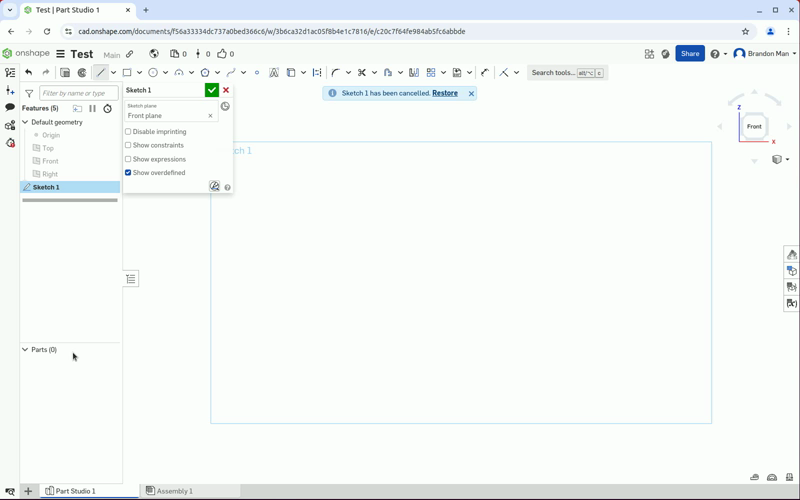
key_down(shift)
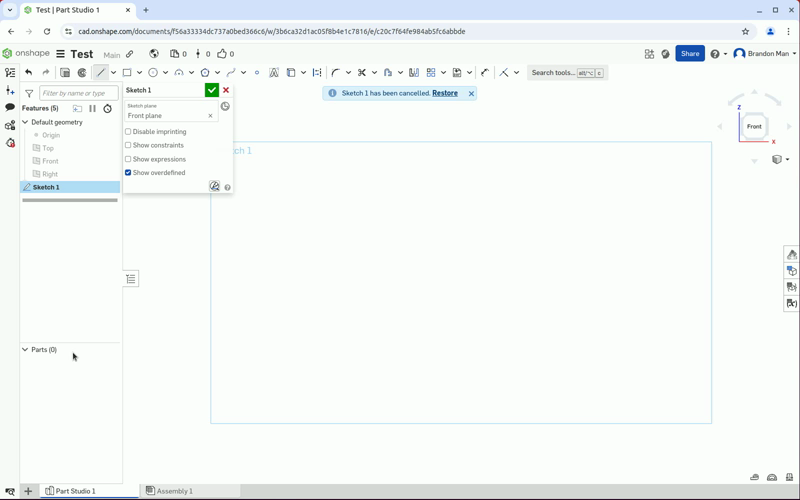
mouse_move(348, 339)
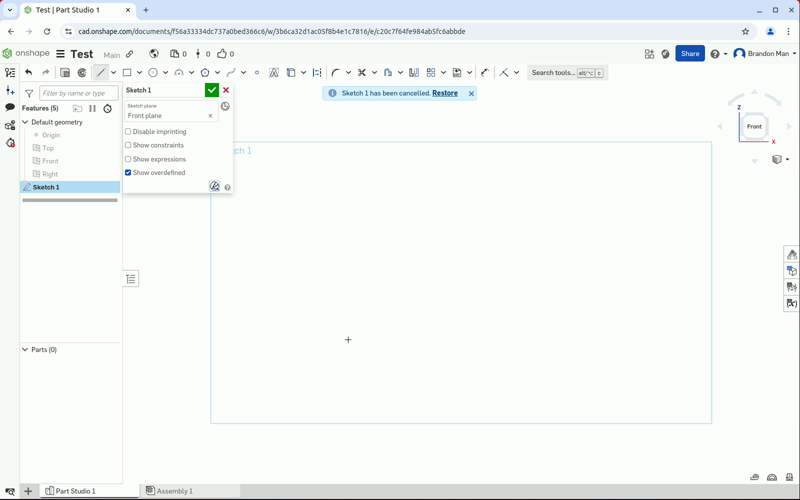
click(348, 339)
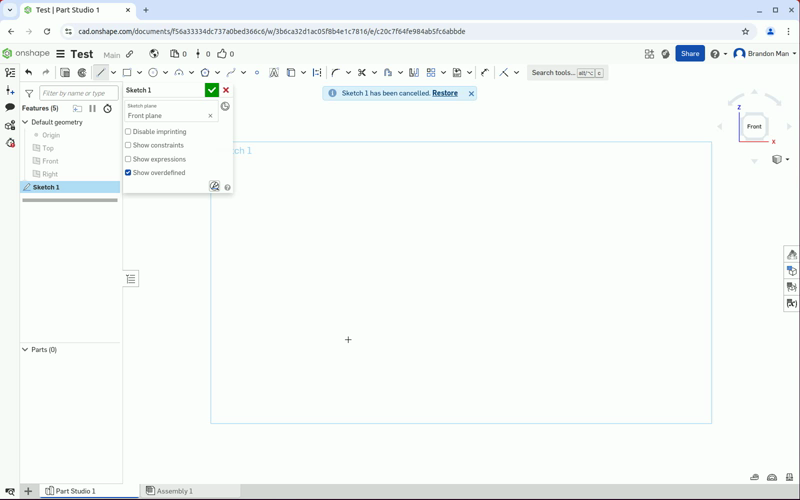
key_up(shift)
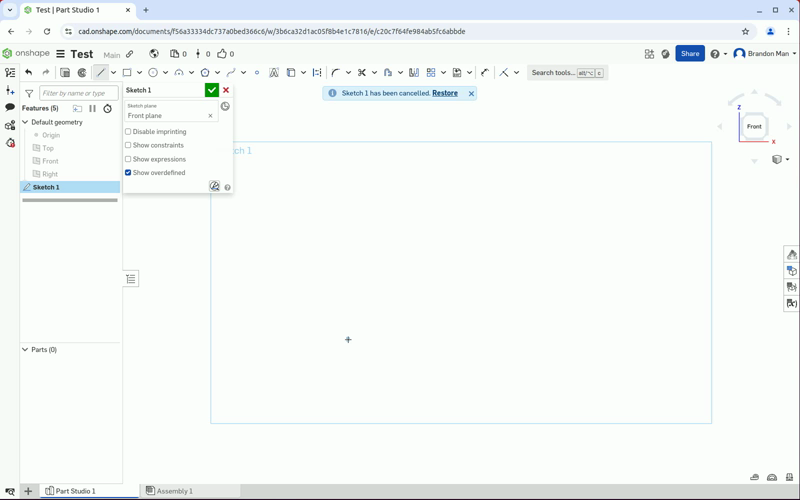
key_down(shift)
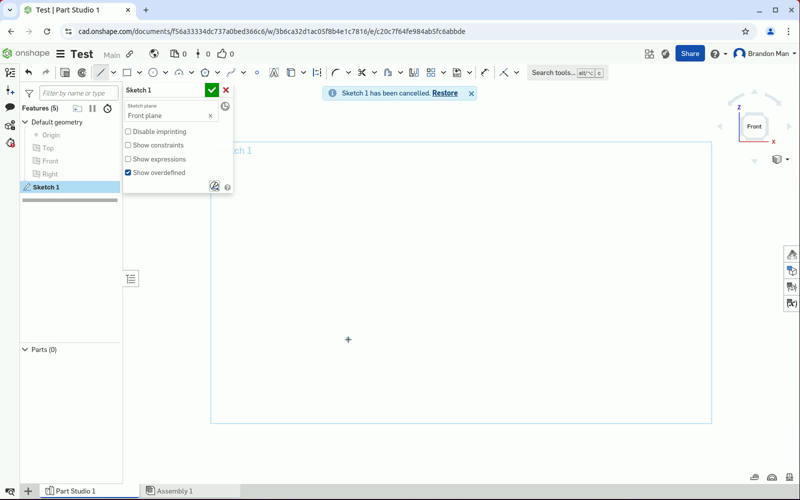
mouse_move(572, 339)
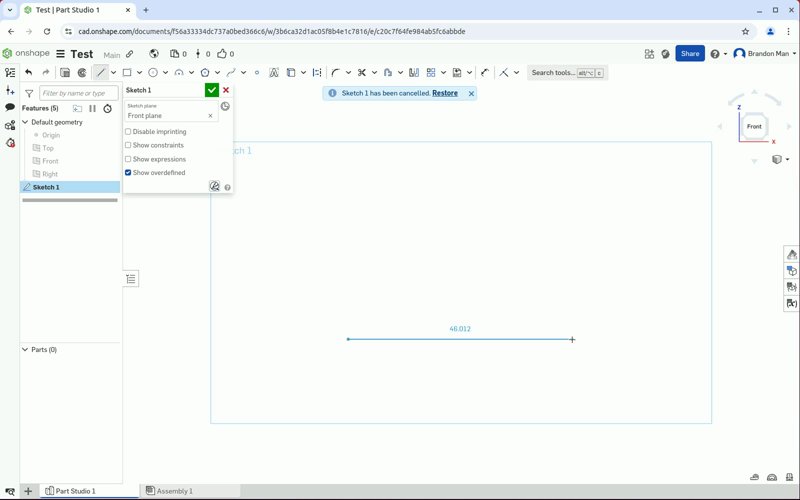
click(572, 339)
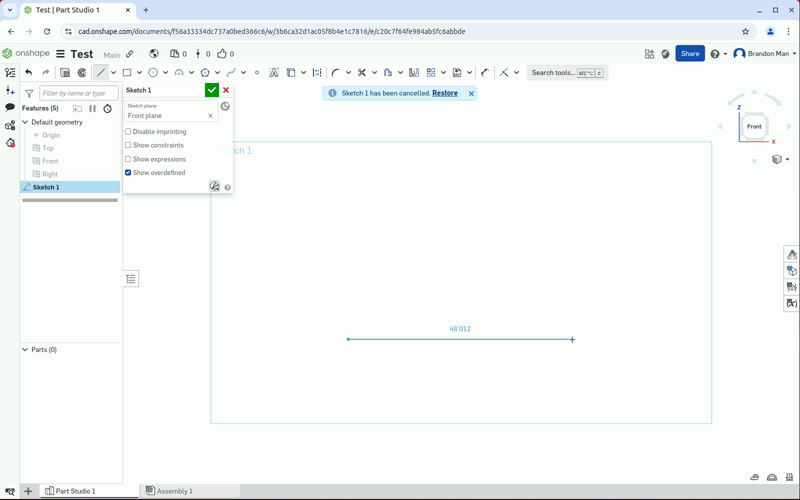
key_up(shift)
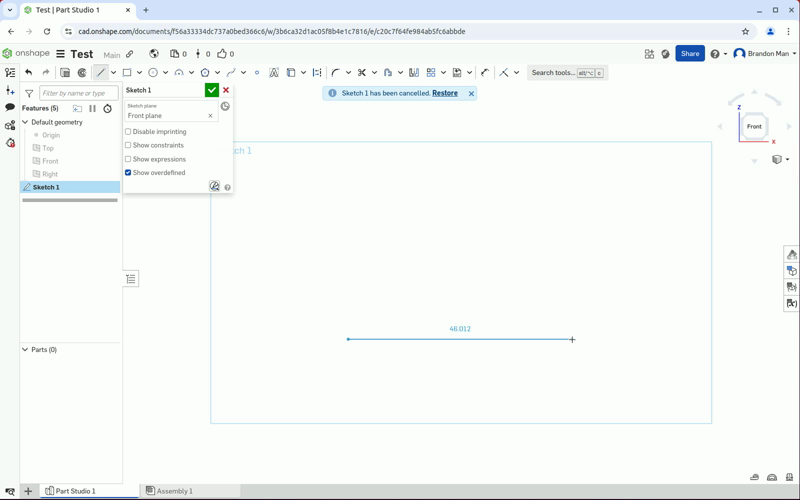
key_down(shift)
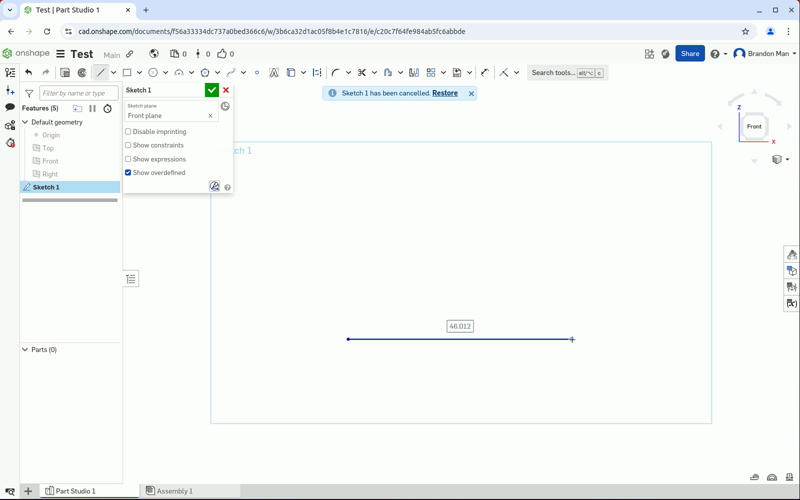
mouse_move(572, 226)
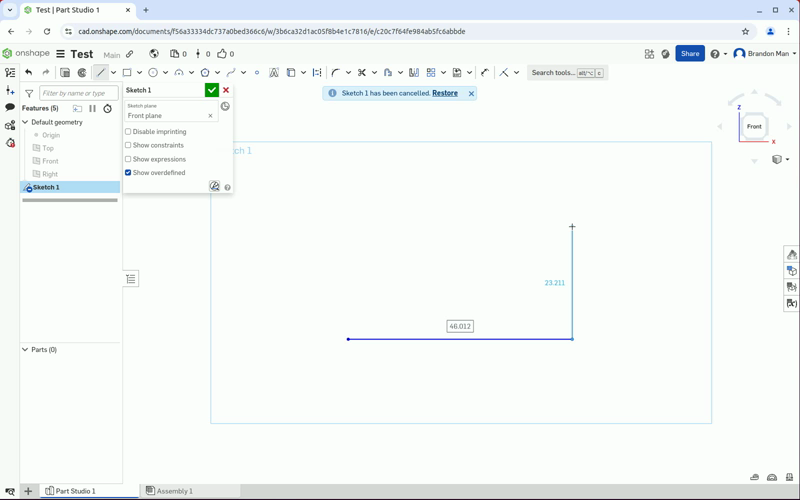
click(572, 226)
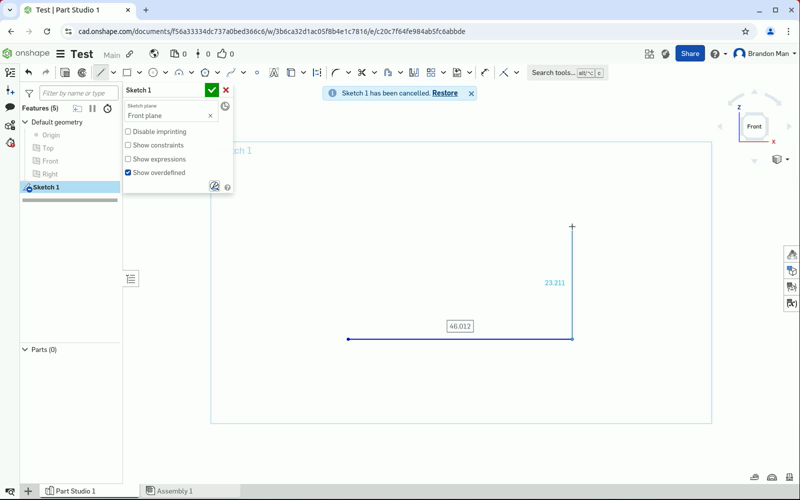
key_up(shift)
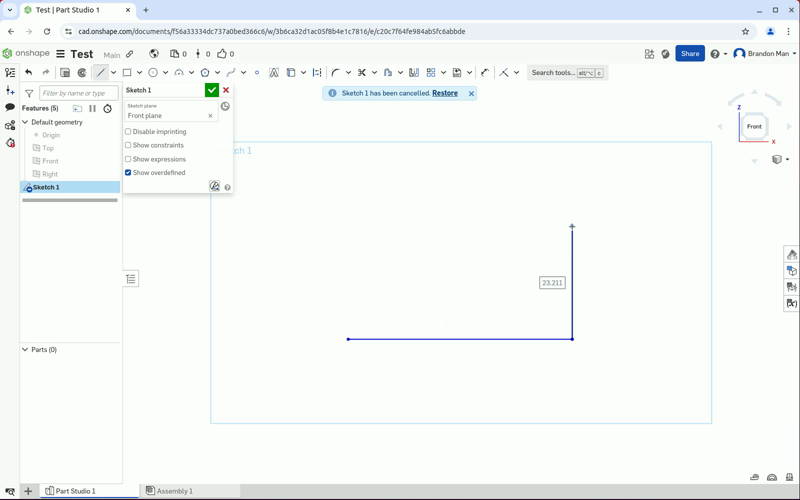
key_down(shift)
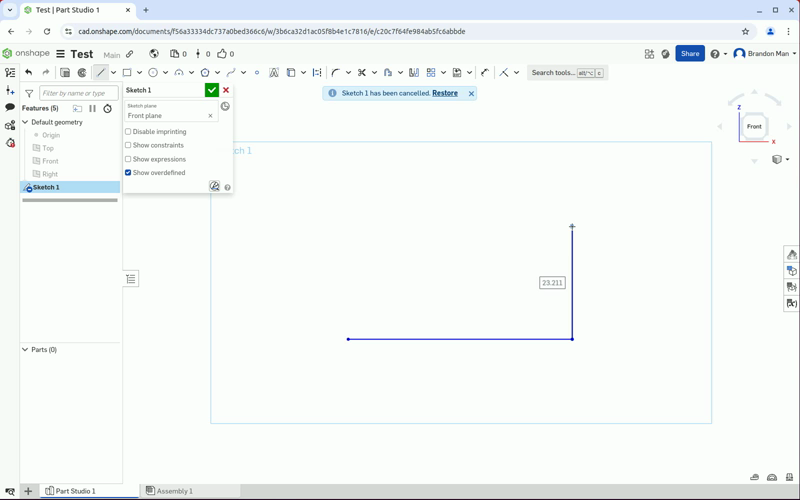
mouse_move(348, 226)
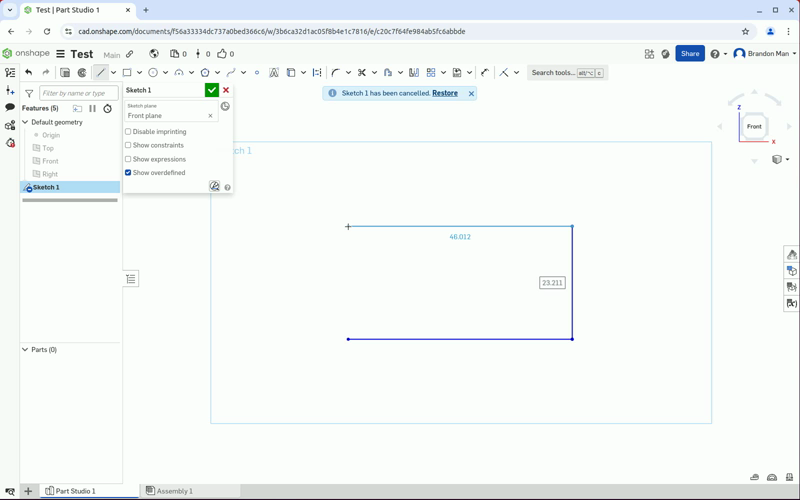
click(348, 226)
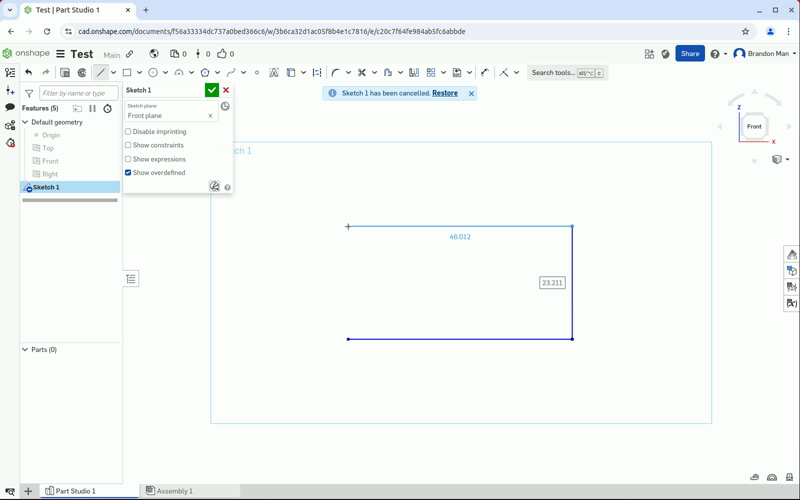
key_up(shift)
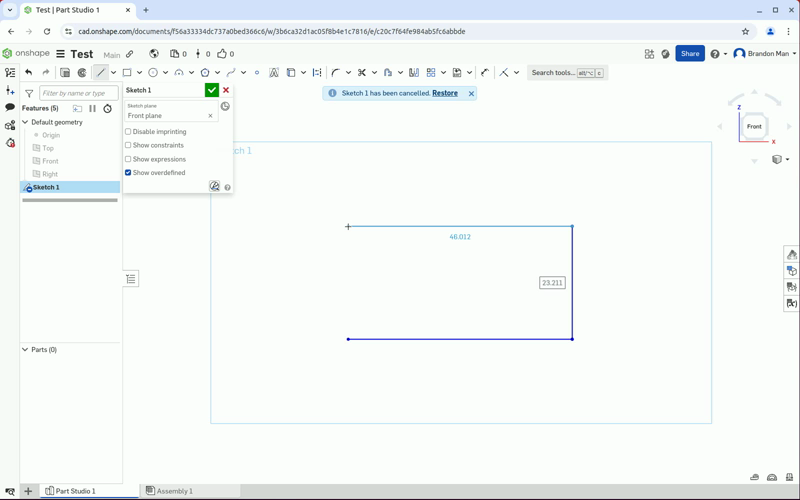
key_down(shift)
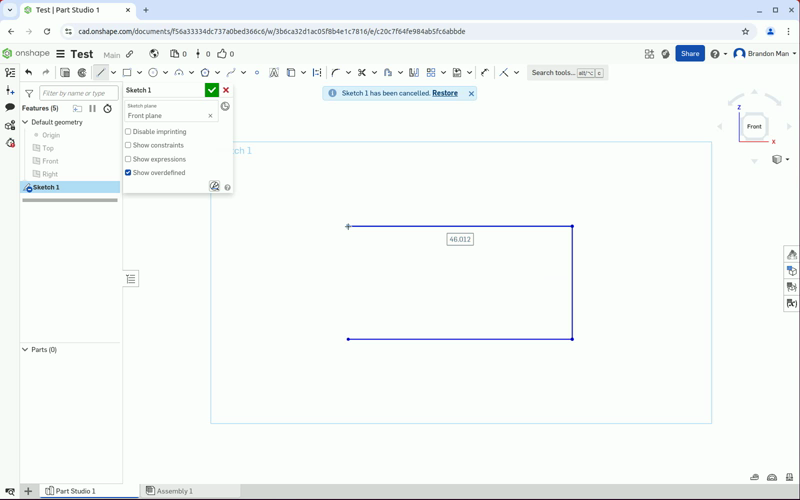
mouse_move(348, 339)
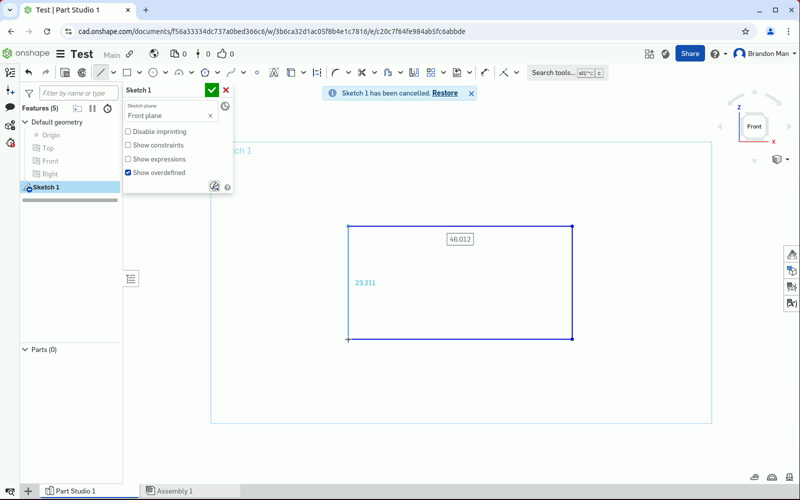
key_up(shift)
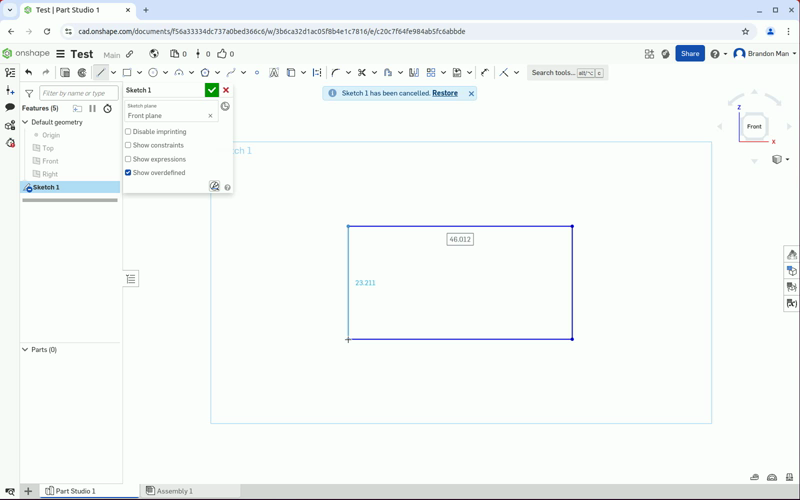
click(348, 339)
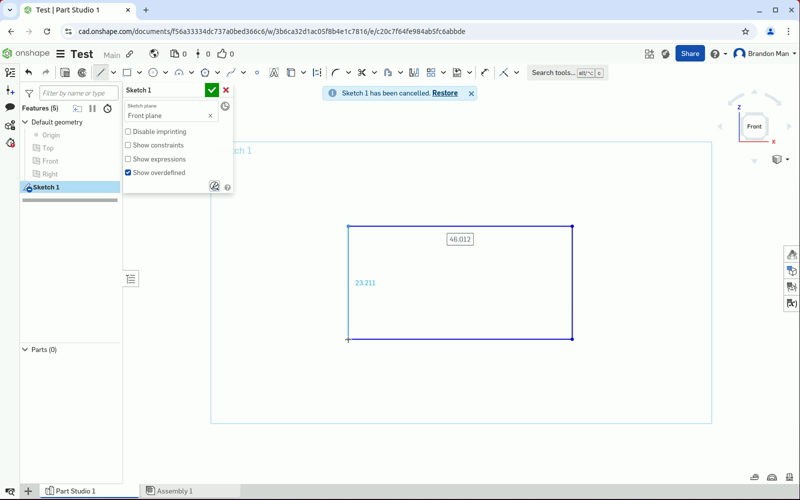
key(esc)
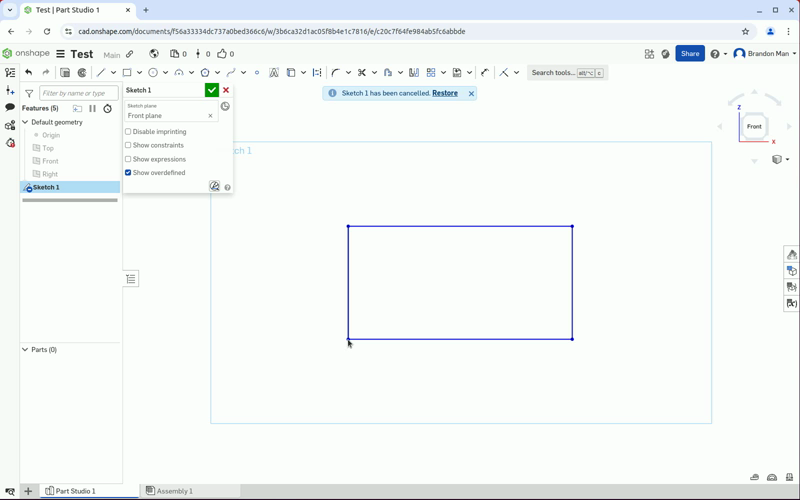
mouse_move(437, 264)
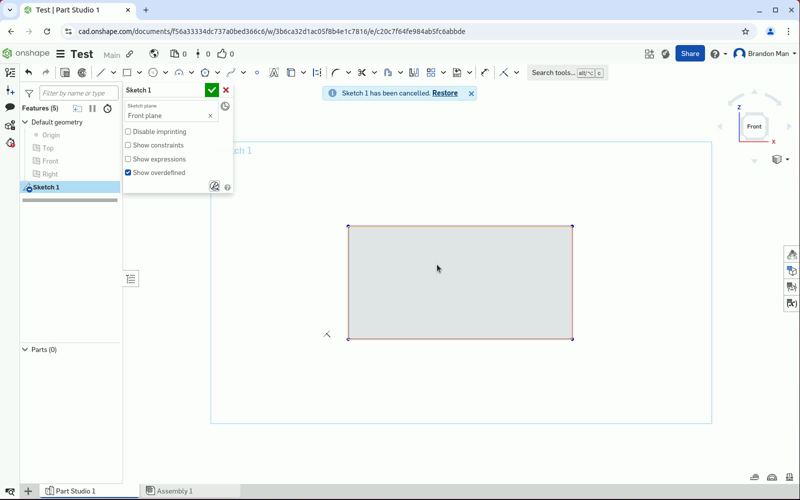
click(437, 264)
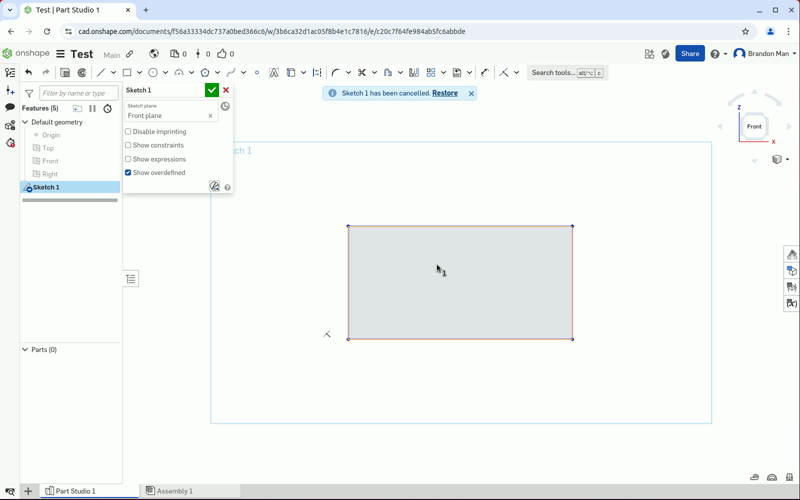
mouse_move(73, 352)
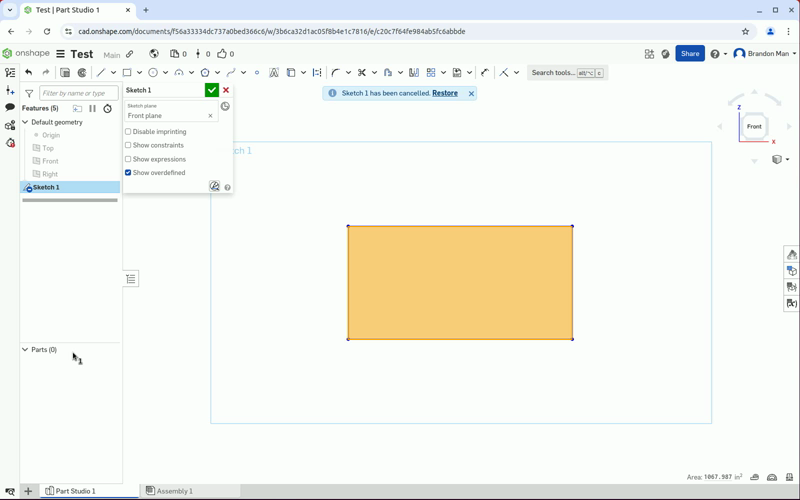
key(shift+y)
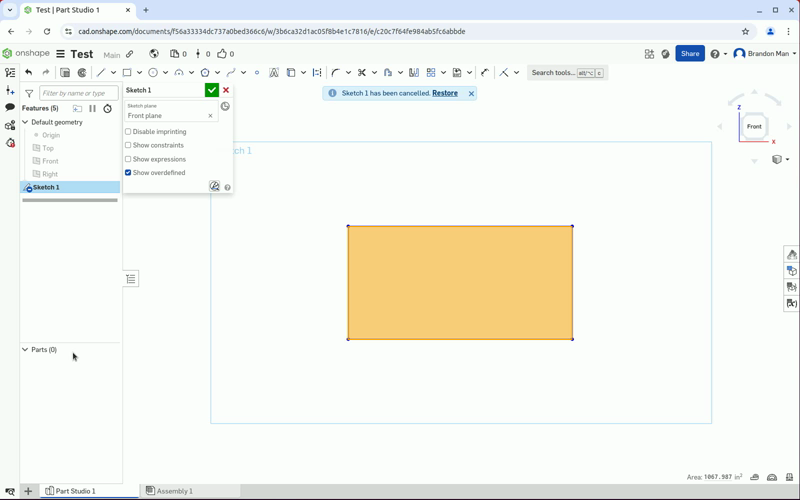
key(shift+e)
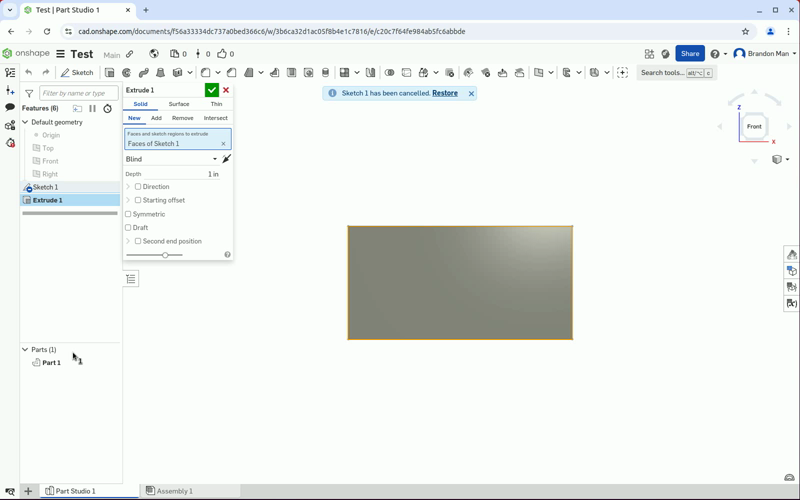
mouse_move(143, 106)
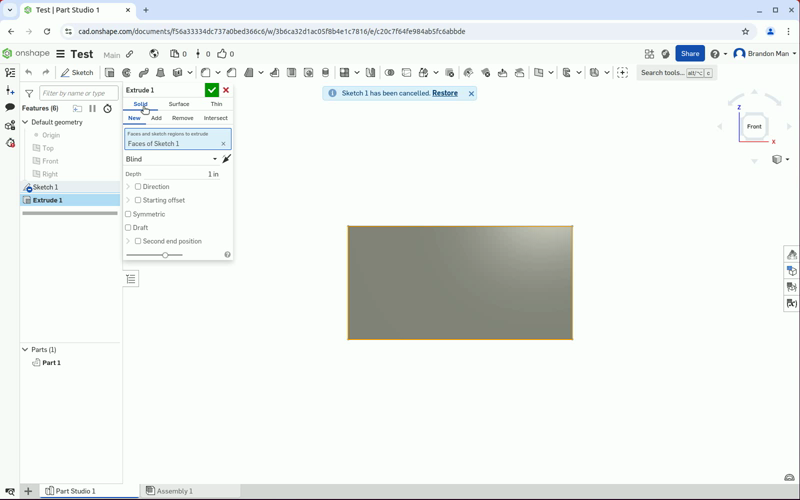
click(143, 106)
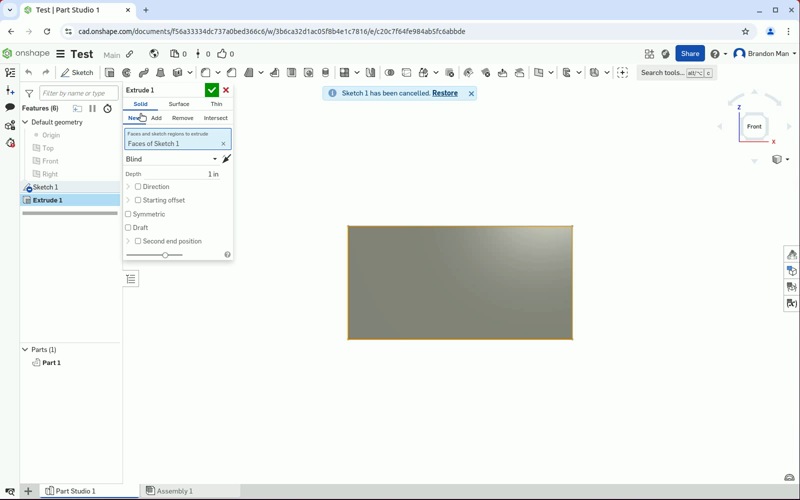
mouse_move(137, 120)
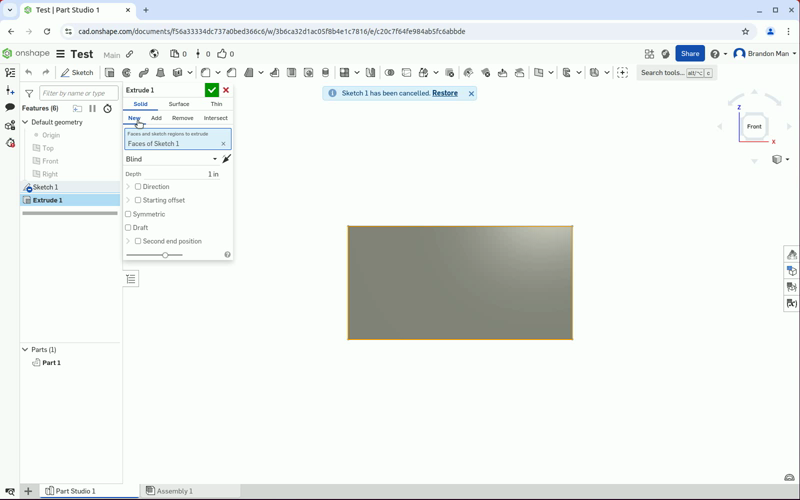
click(137, 120)
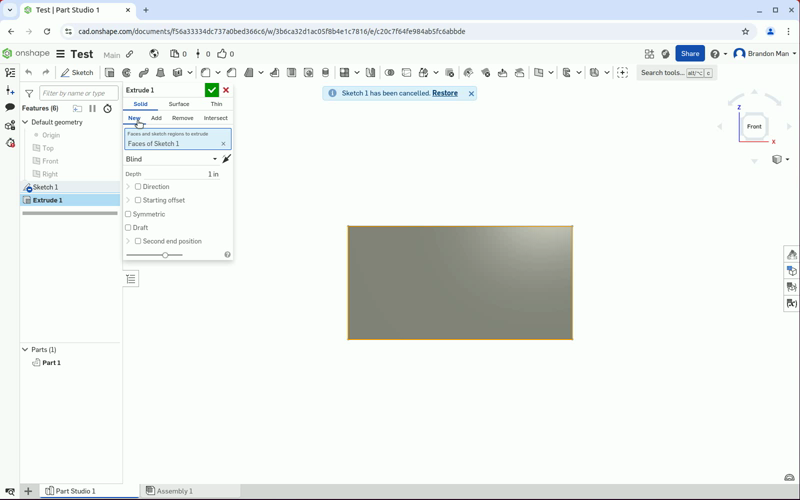
key(tab, 4)
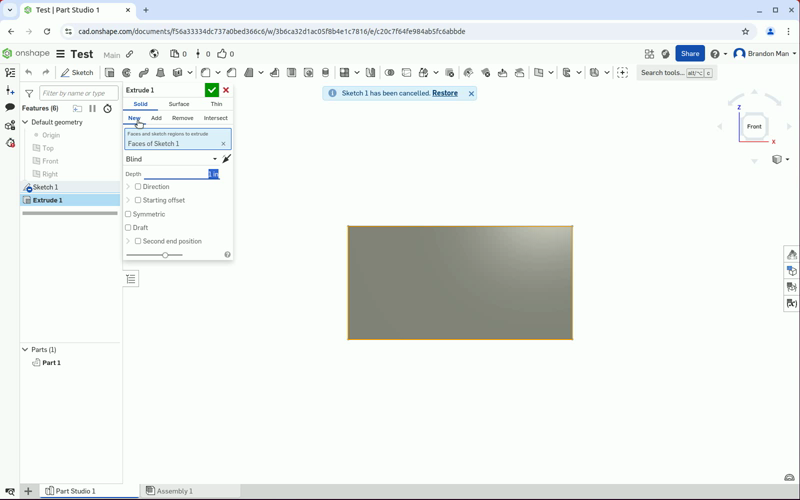
text(11.554)
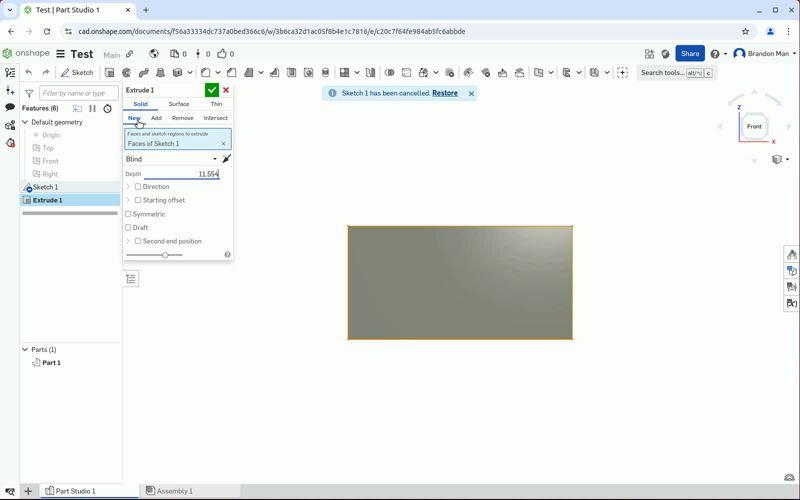
key(enter)
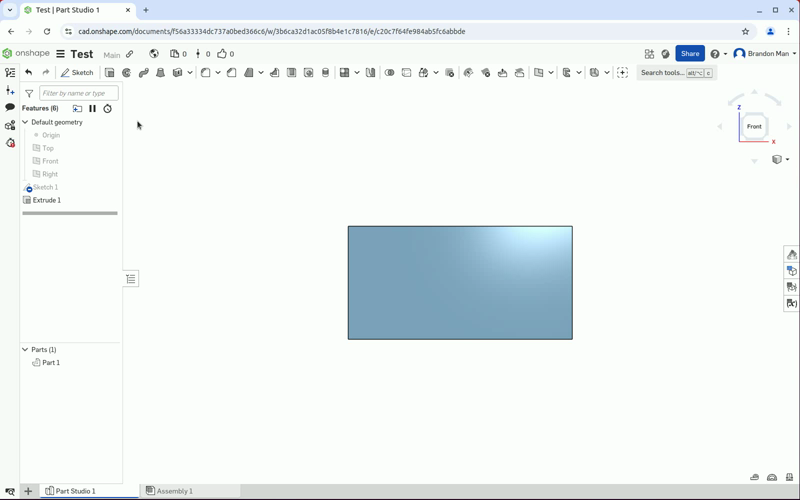
key(shift+h)
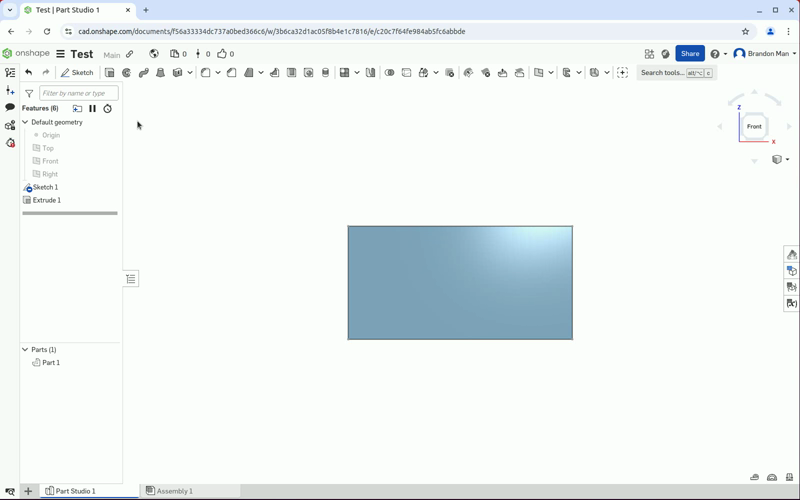
key(shift+h)
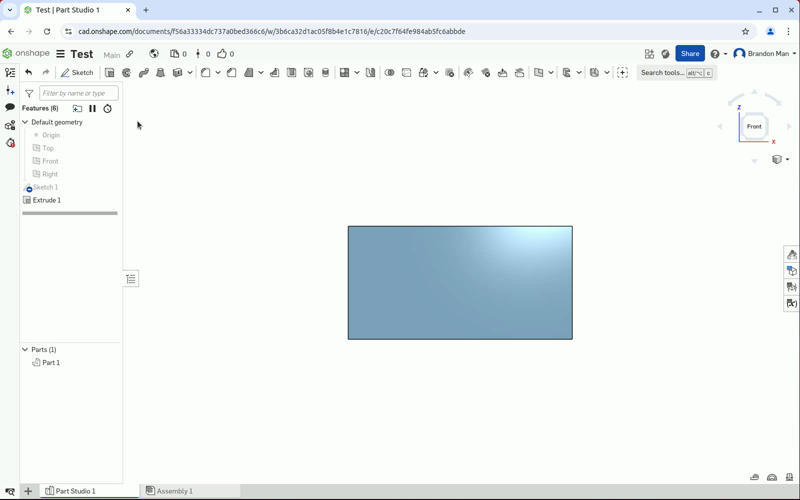
mouse_move(73, 189)
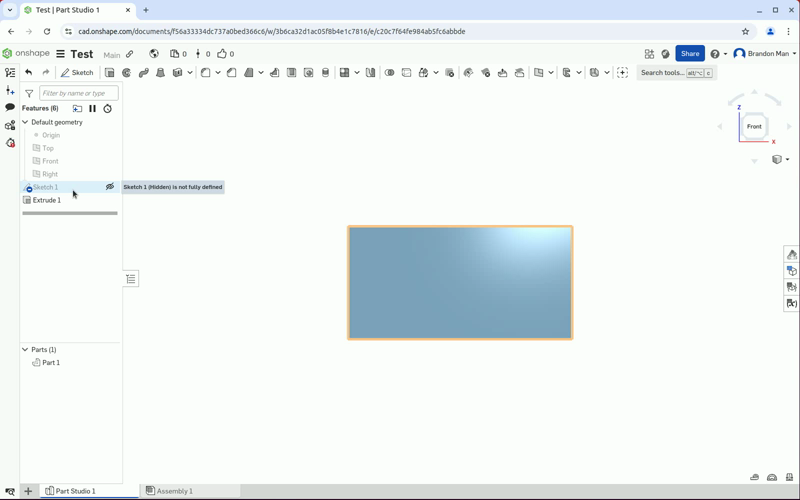
click(73, 189)
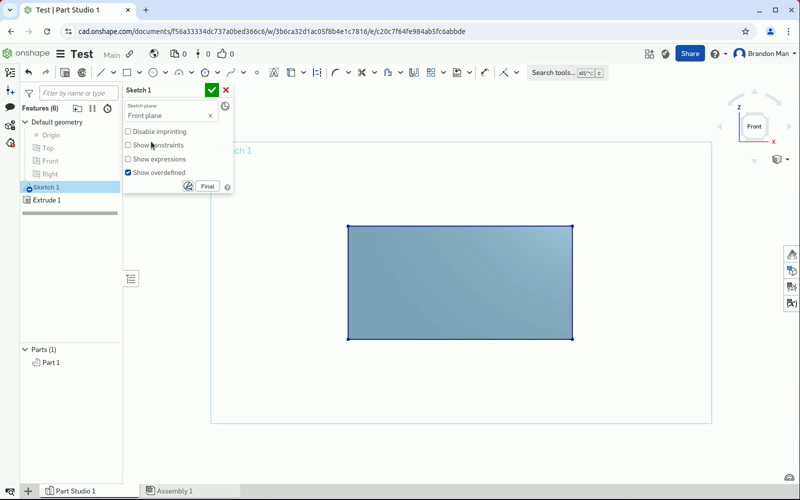
mouse_move(229, 92)
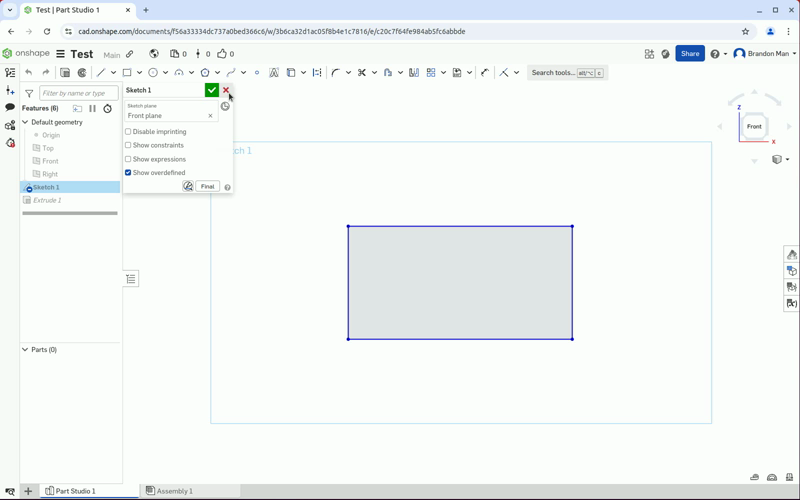
click(229, 92)
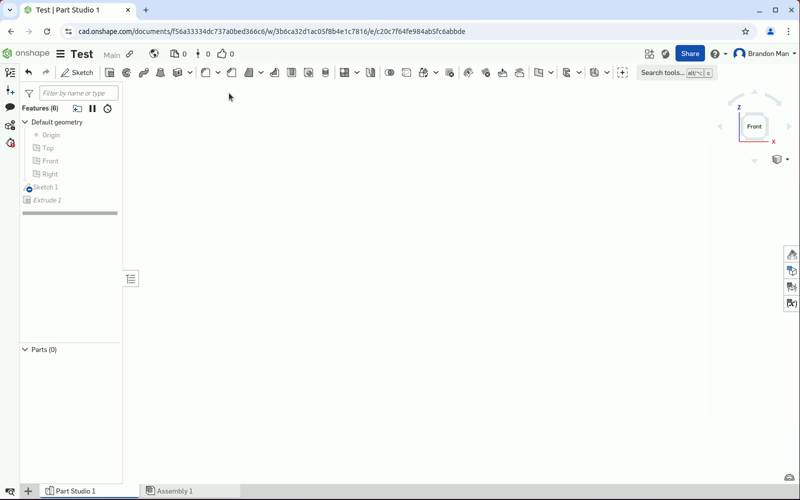
mouse_move(541, 75)
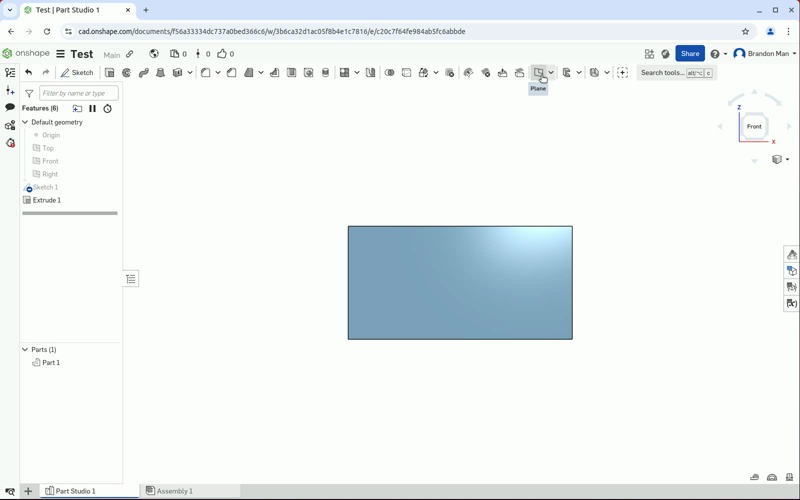
click(541, 75)
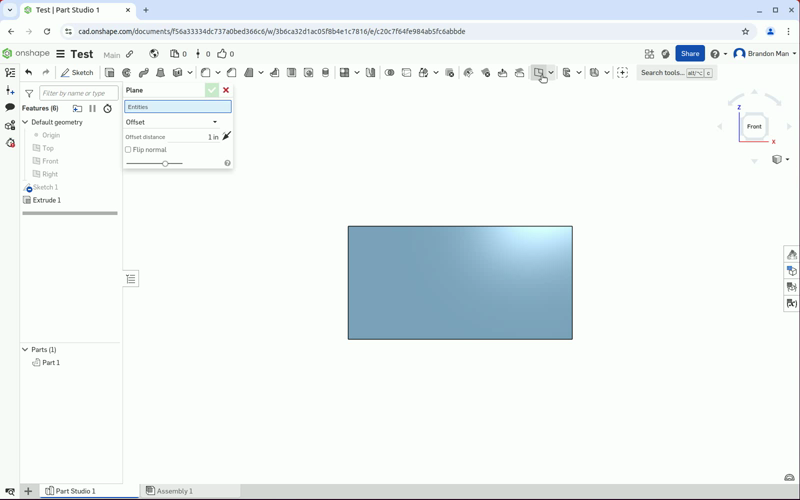
mouse_move(73, 163)
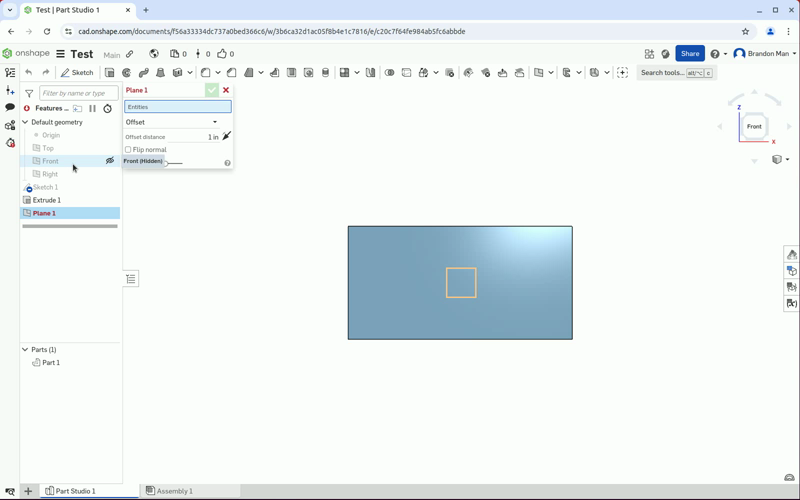
click(73, 163)
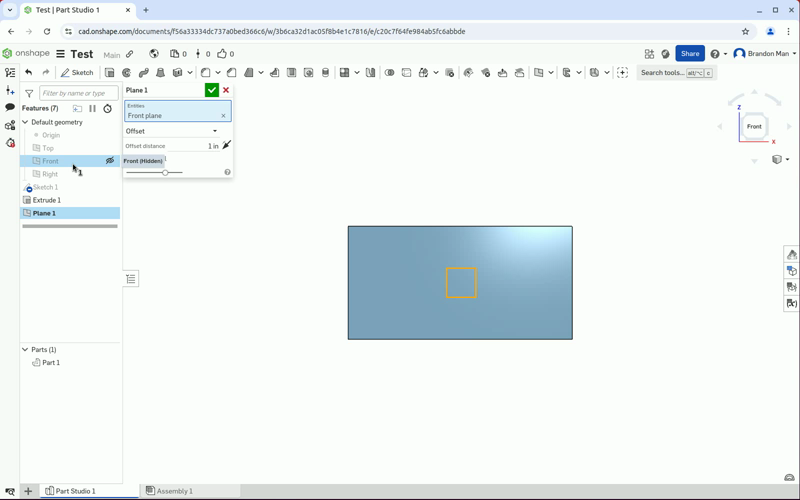
key(tab, 2)
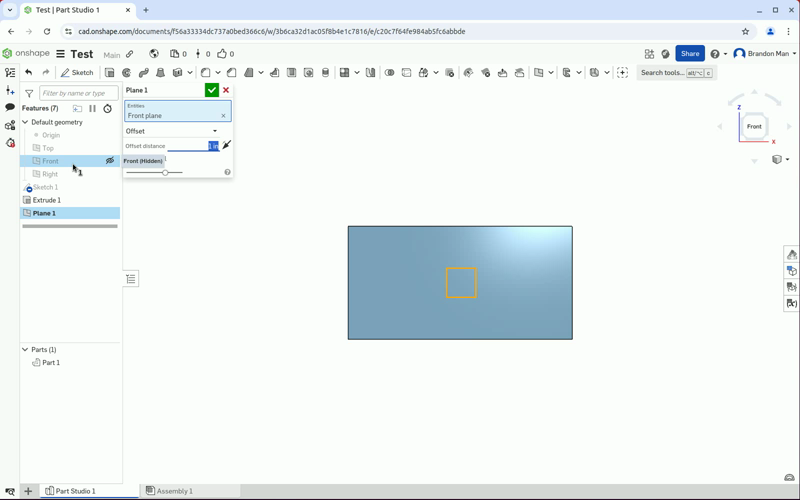
text(11.554)
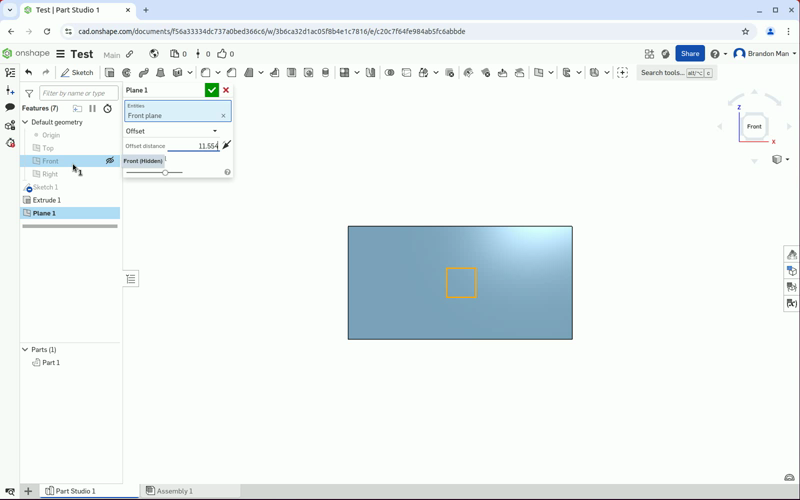
key(enter, 2)
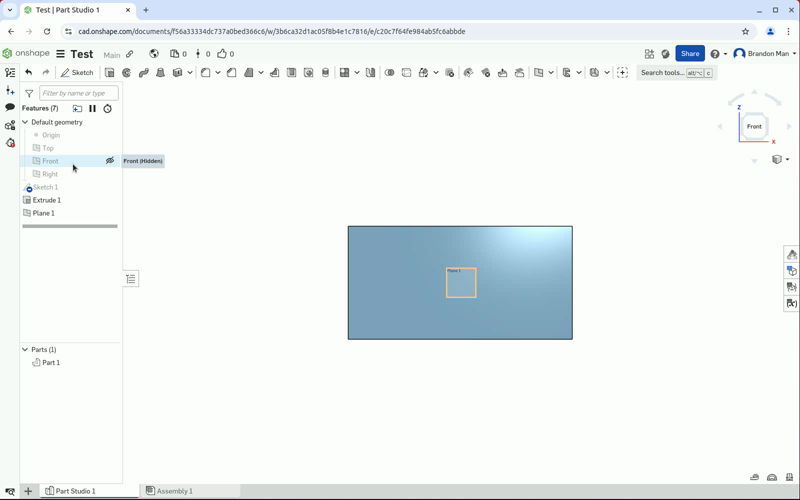
key(shift+s)
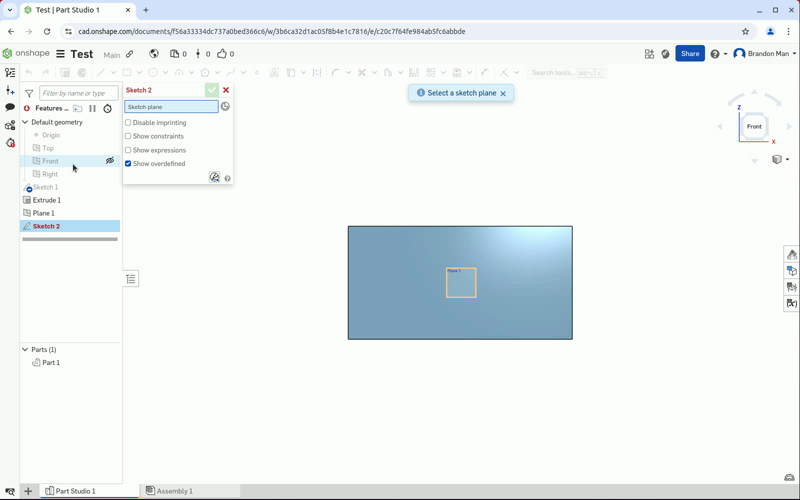
mouse_move(73, 215)
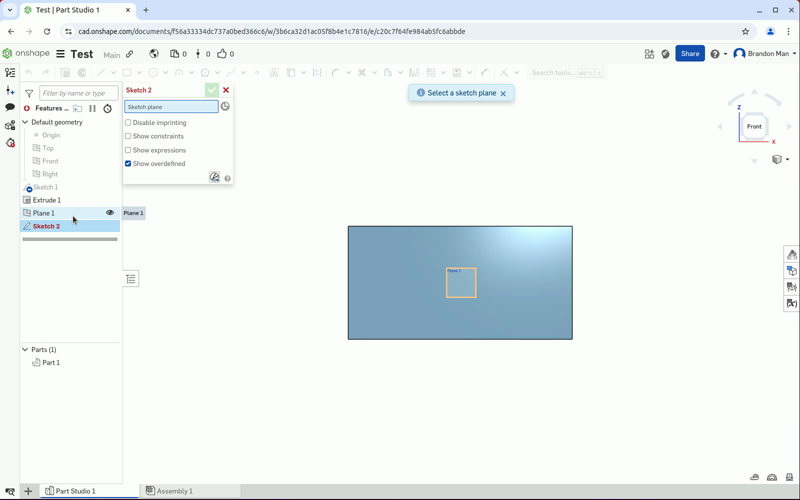
click(73, 215)
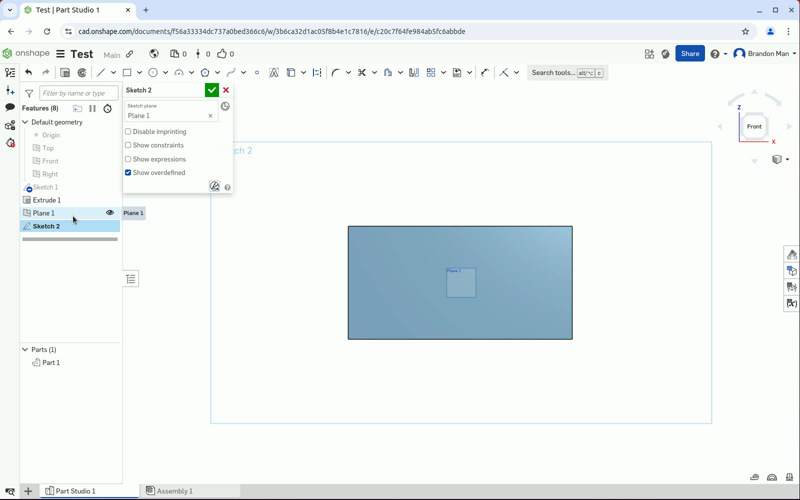
mouse_move(73, 352)
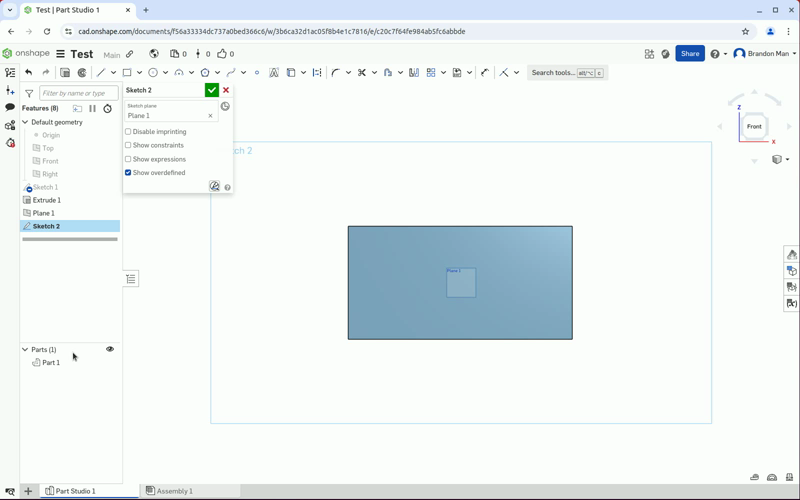
key(y)
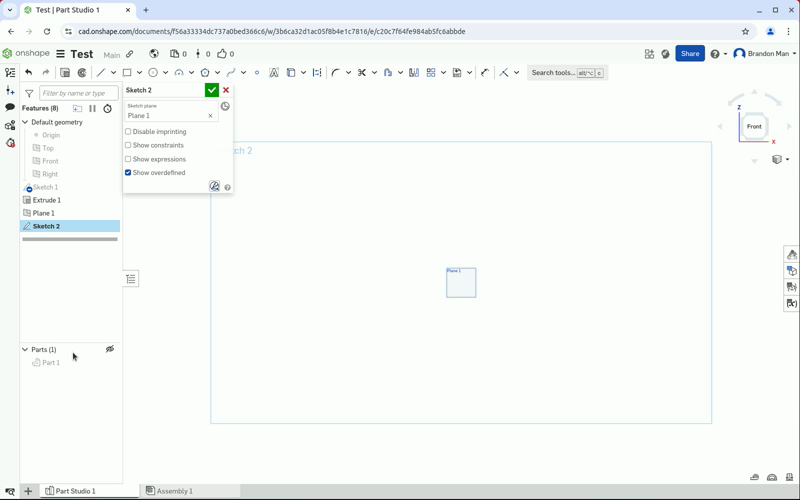
key(l)
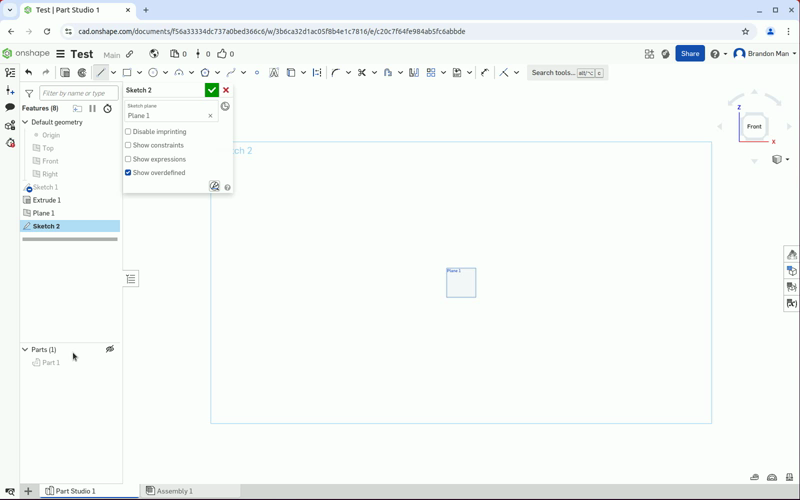
key_down(shift)
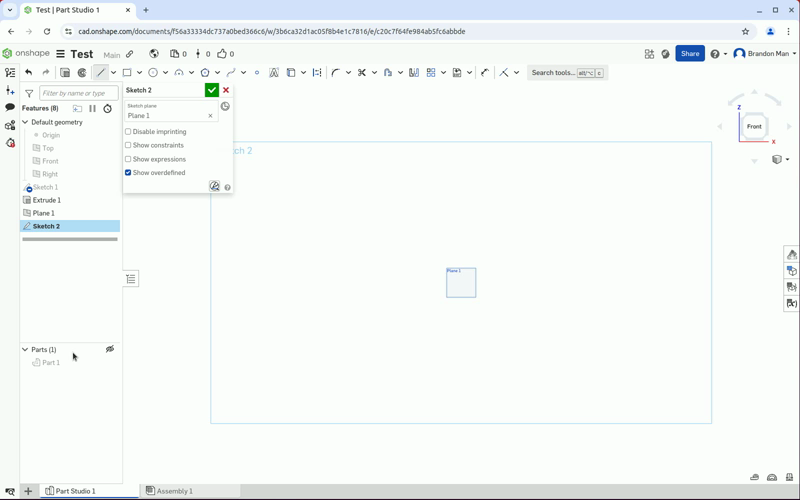
mouse_move(404, 254)
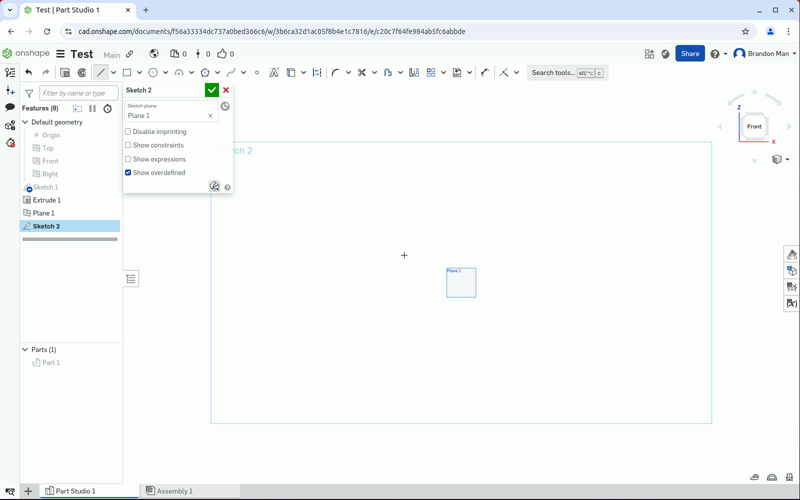
click(404, 254)
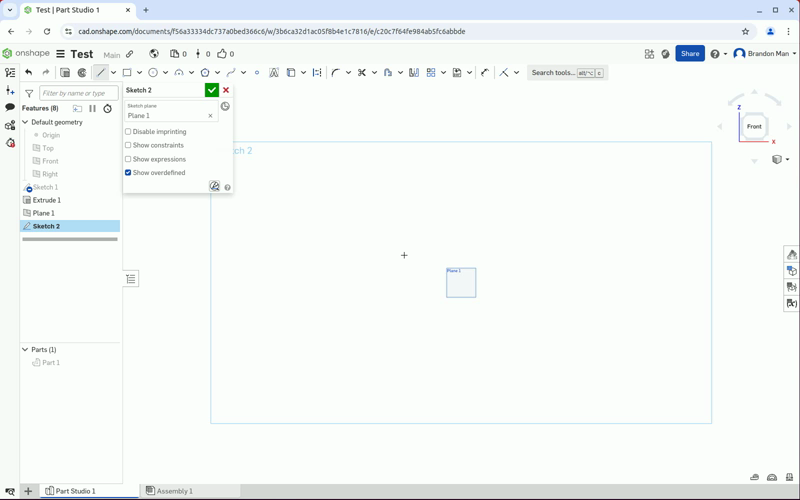
key_up(shift)
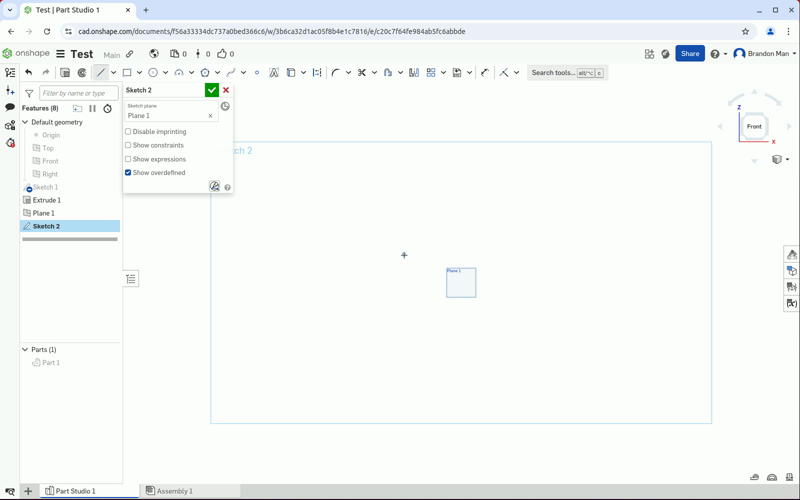
key_down(shift)
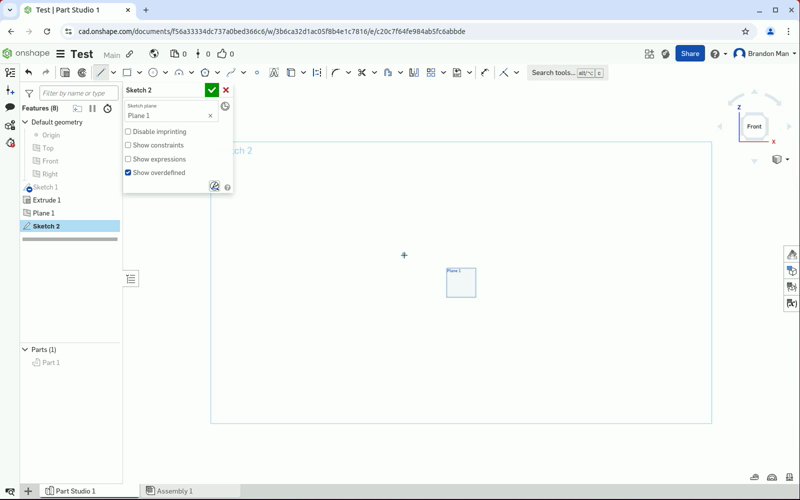
mouse_move(516, 254)
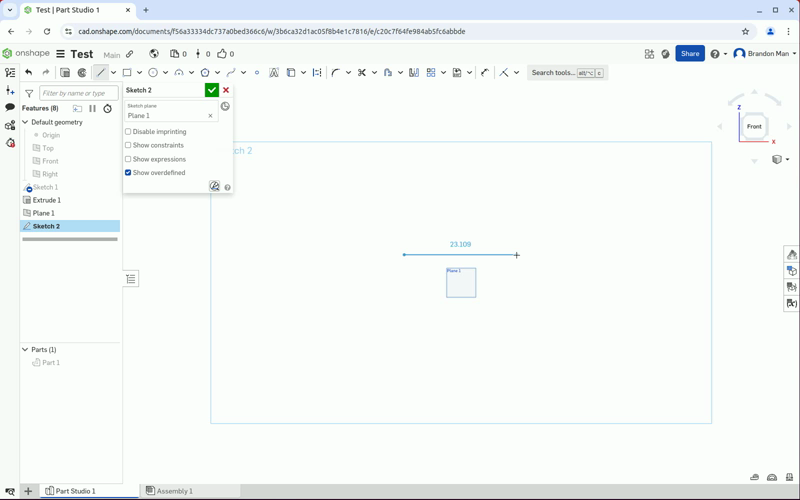
click(516, 254)
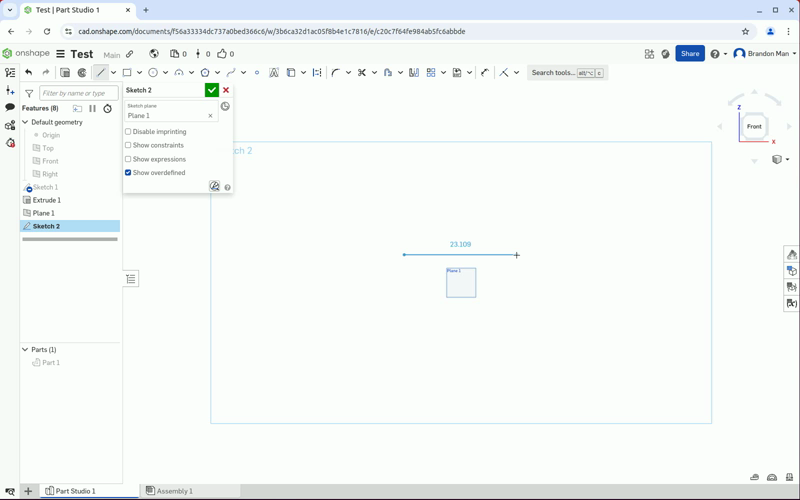
key_up(shift)
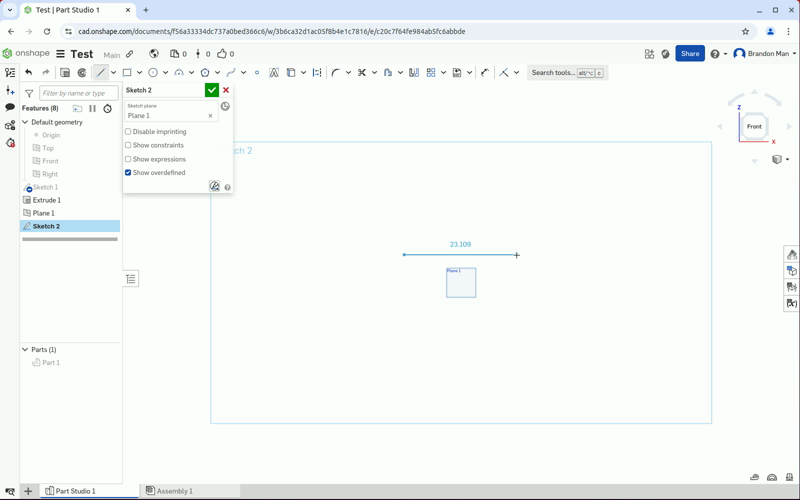
key_down(shift)
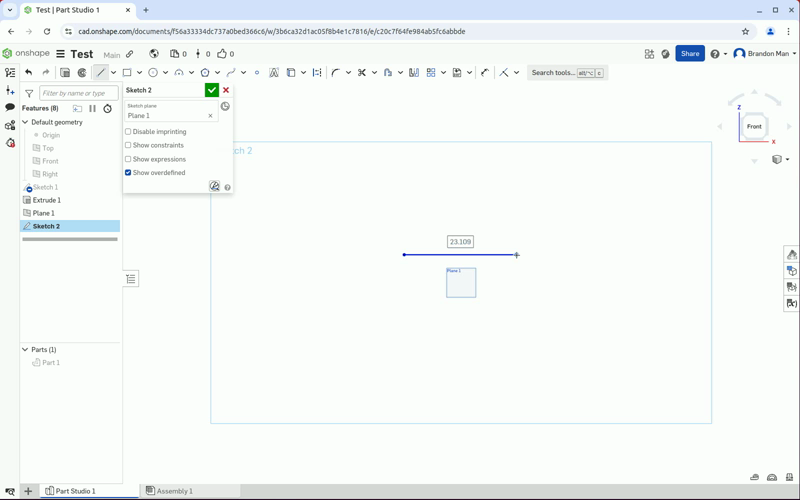
mouse_move(546, 254)
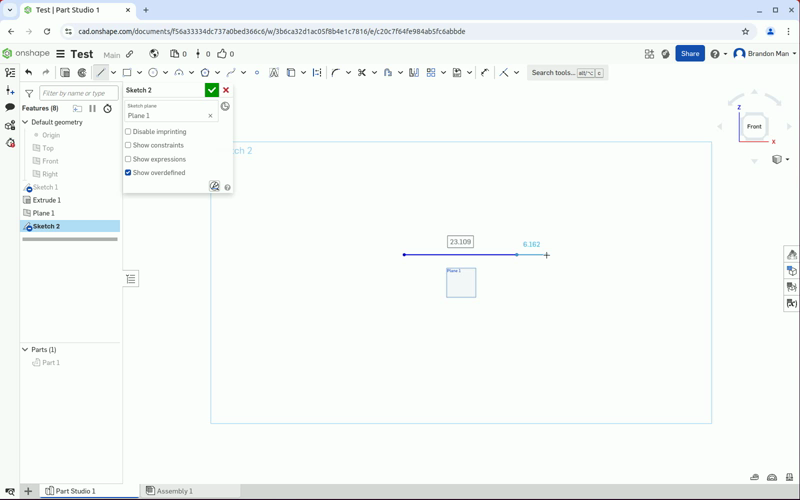
mouse_move(516, 226)
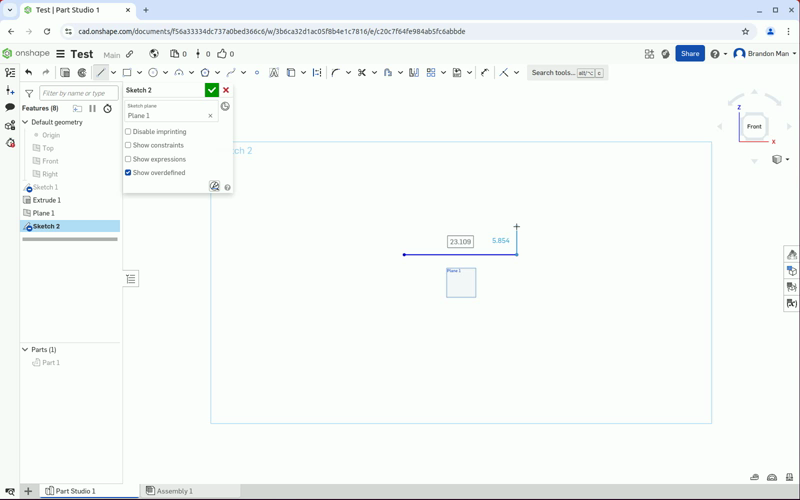
click(516, 226)
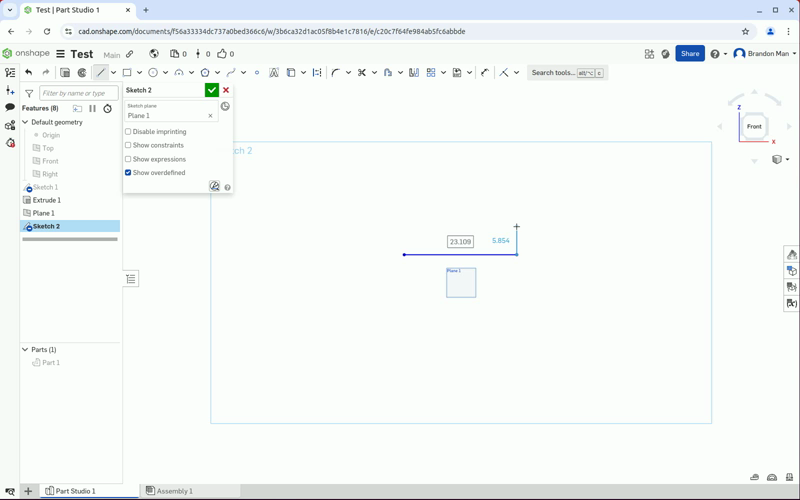
key_up(shift)
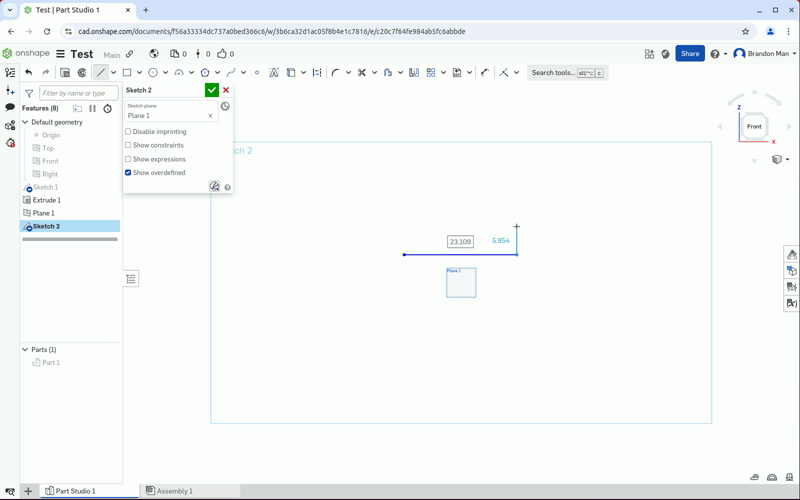
key_down(shift)
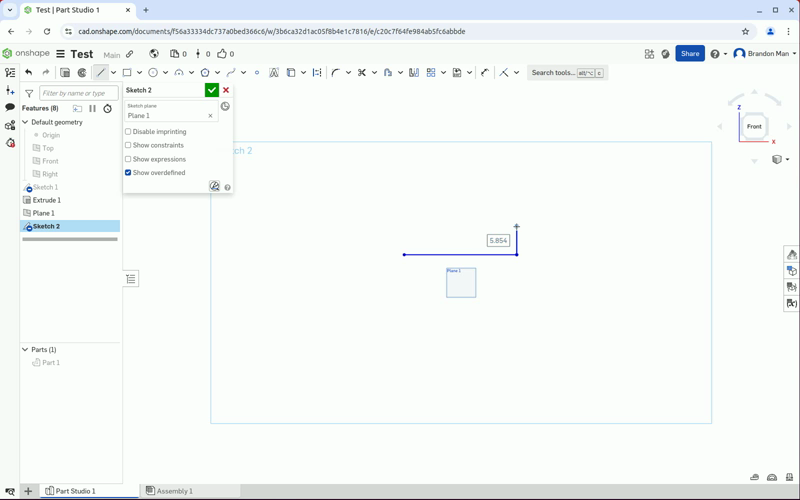
mouse_move(404, 226)
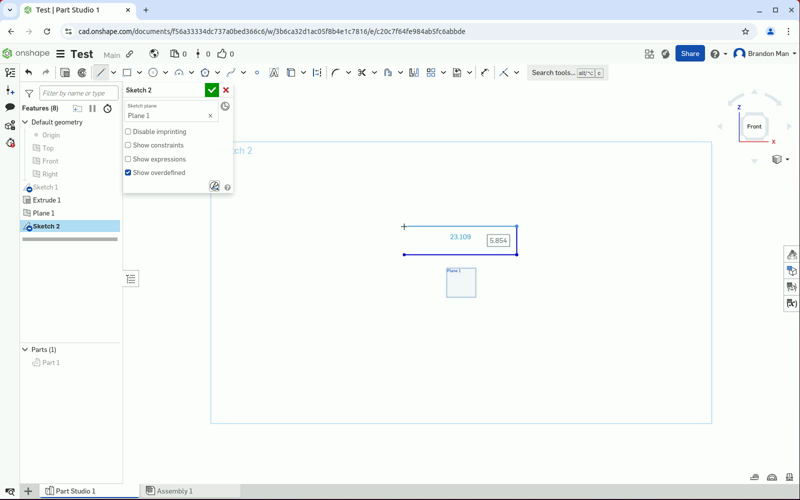
click(404, 226)
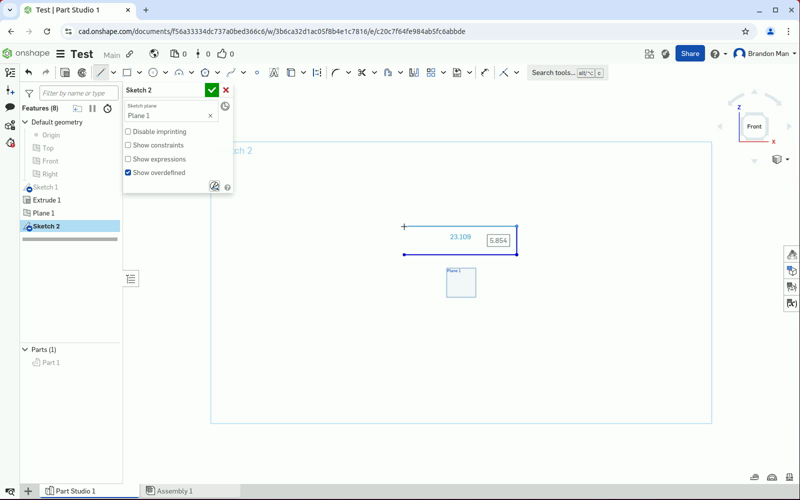
key_up(shift)
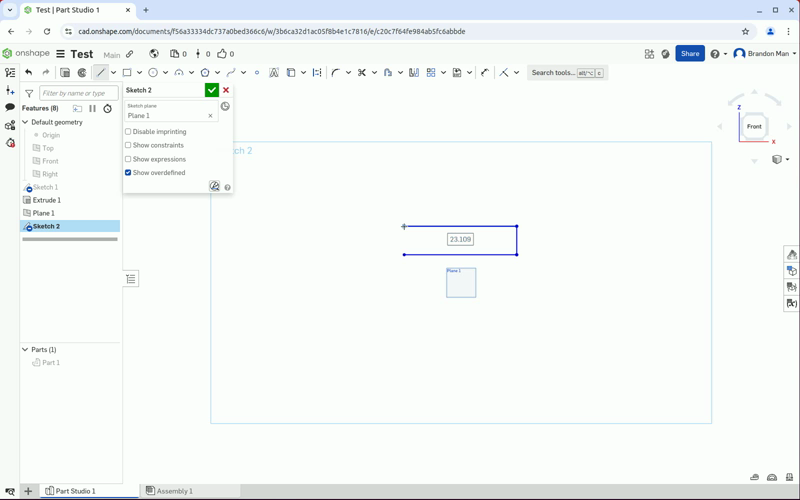
mouse_move(434, 226)
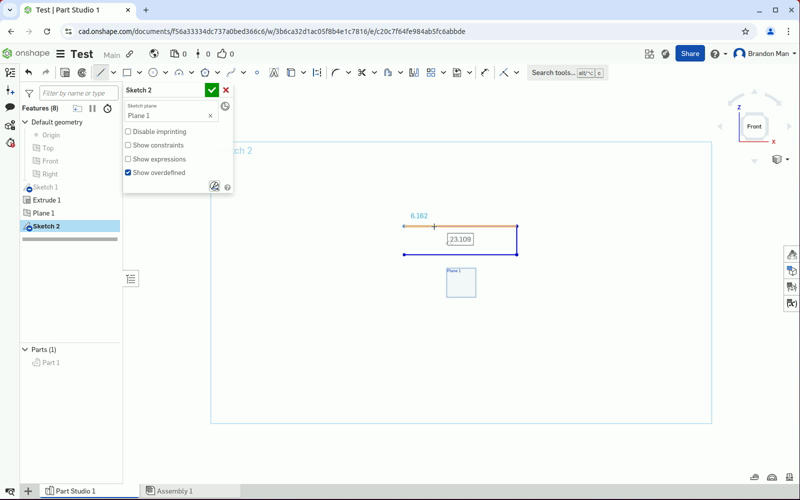
key_down(shift)
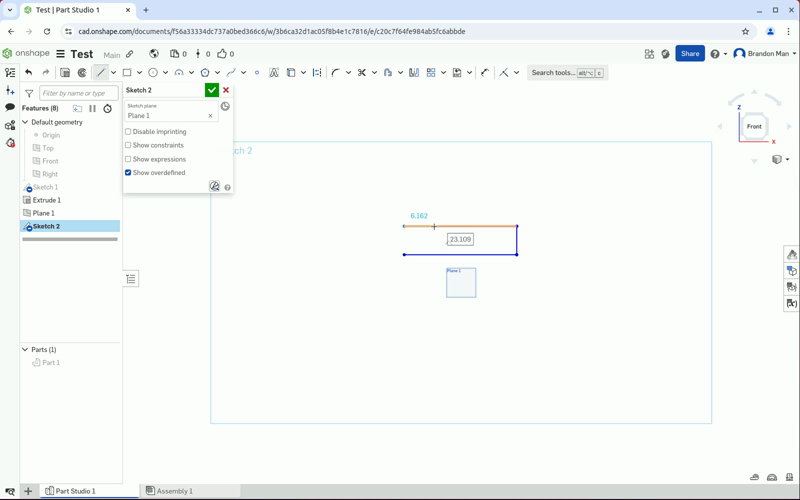
mouse_move(404, 254)
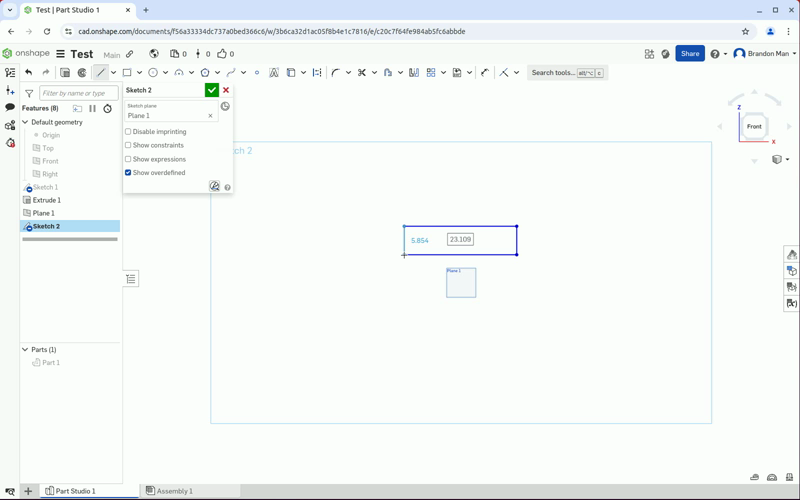
key_up(shift)
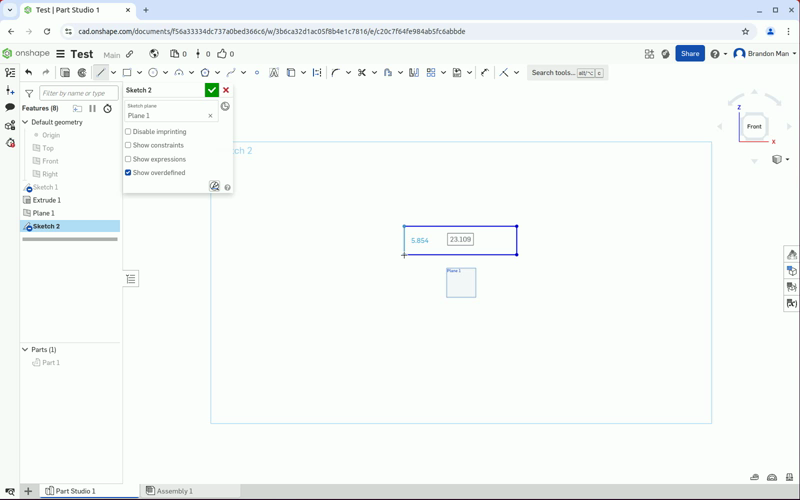
click(404, 254)
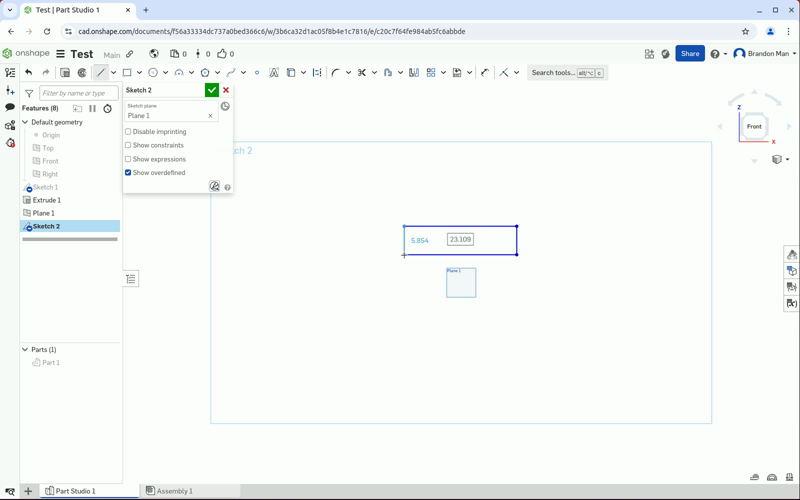
key(esc)
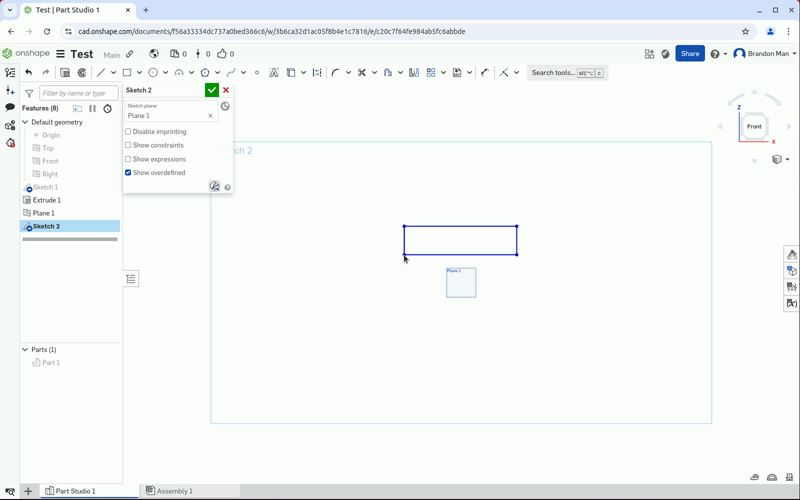
mouse_move(408, 247)
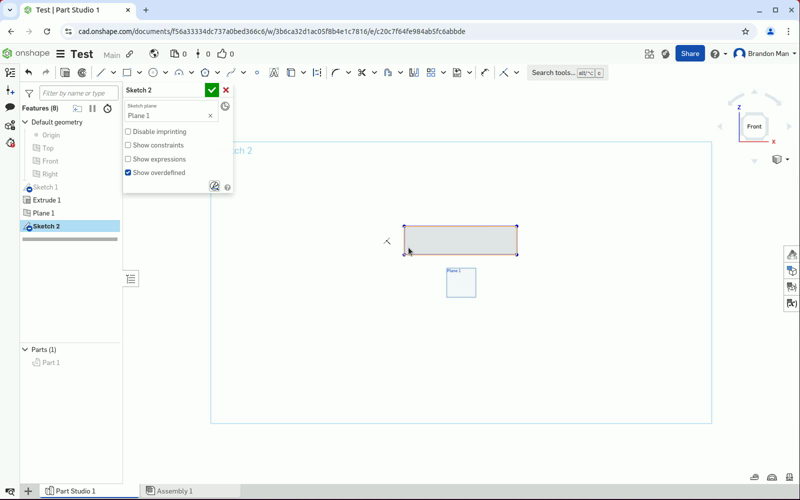
click(408, 247)
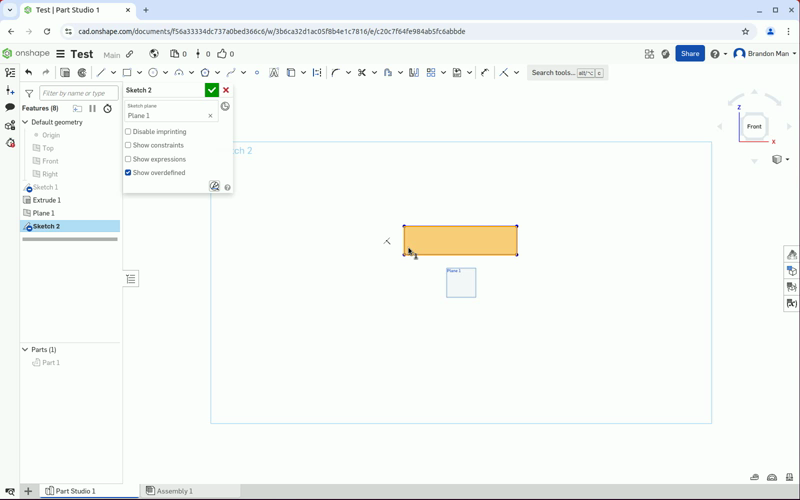
mouse_move(73, 352)
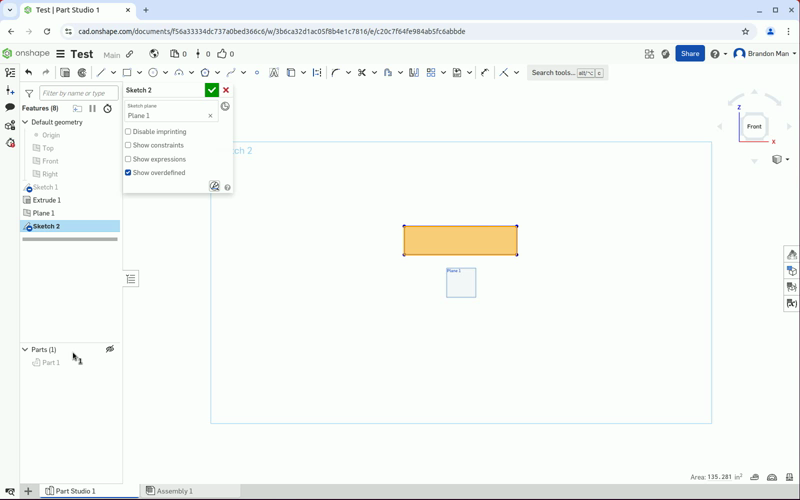
key(shift+y)
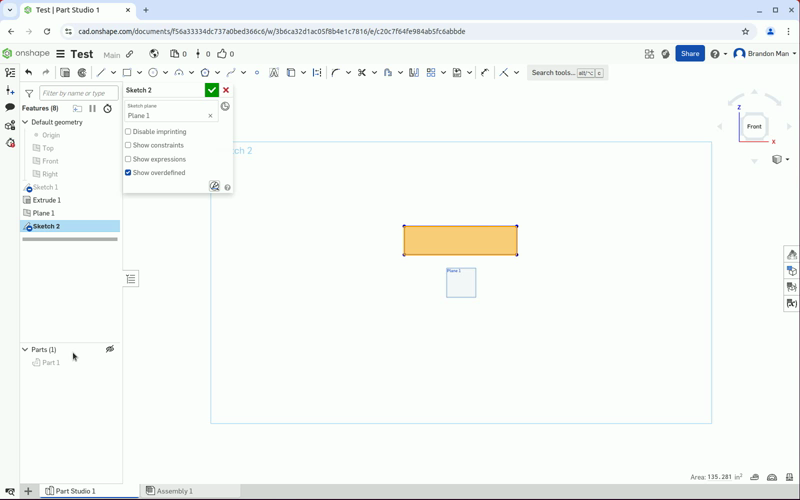
key(shift+e)
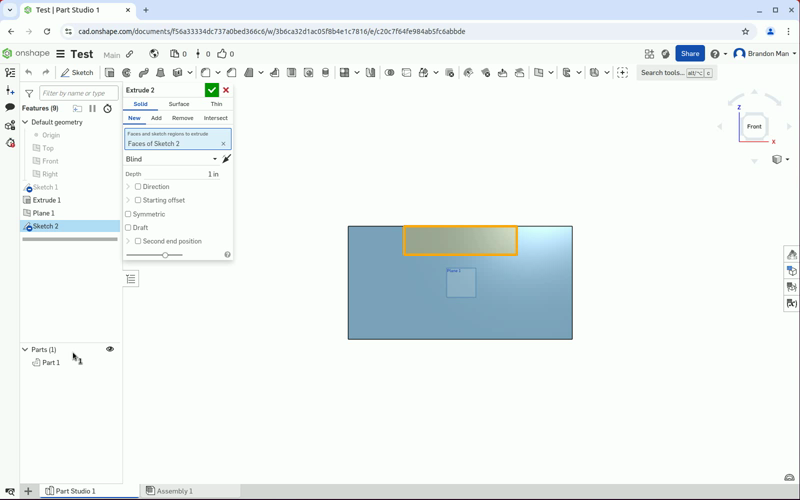
mouse_move(143, 106)
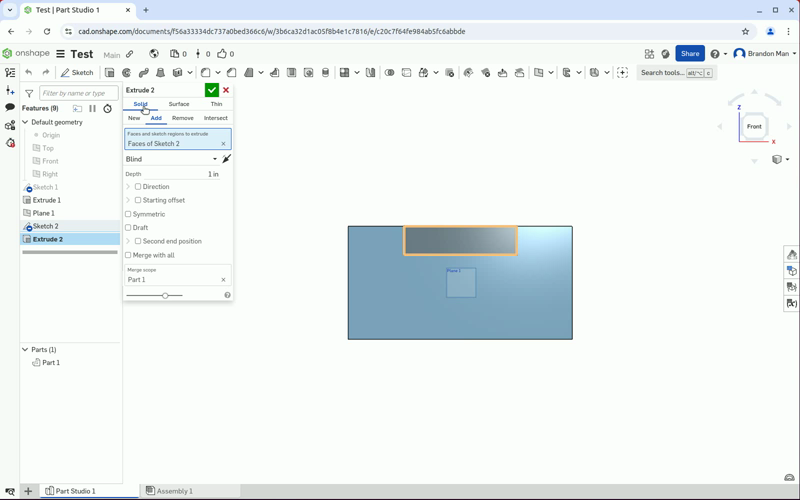
click(143, 106)
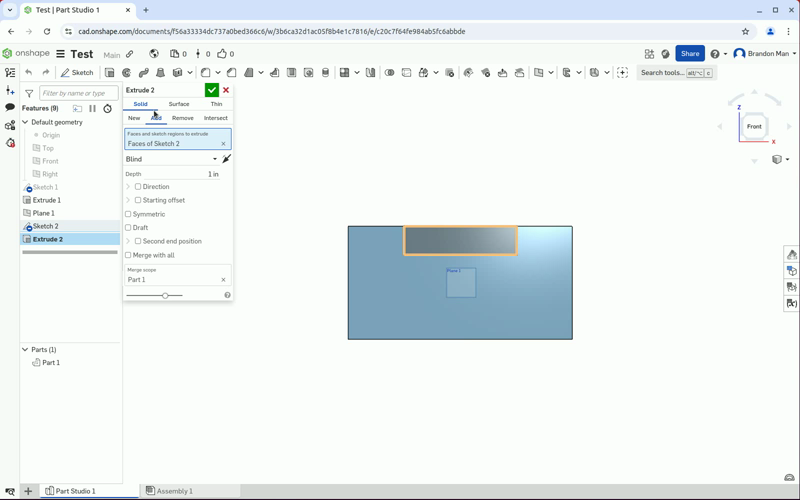
mouse_move(186, 120)
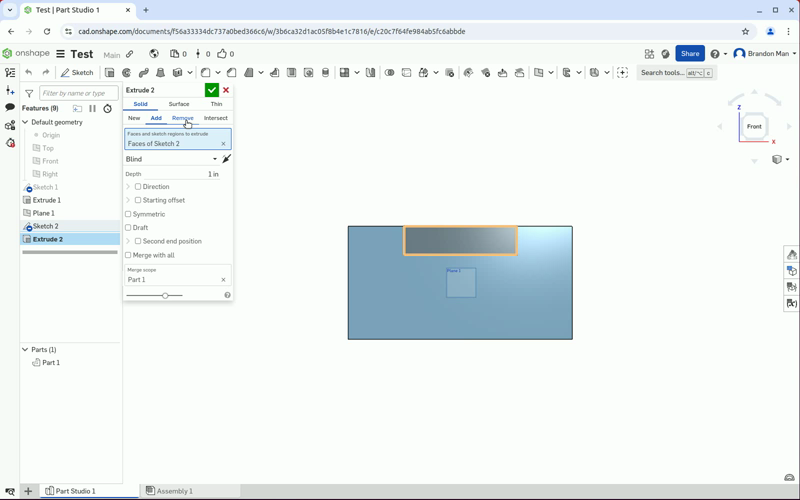
click(186, 120)
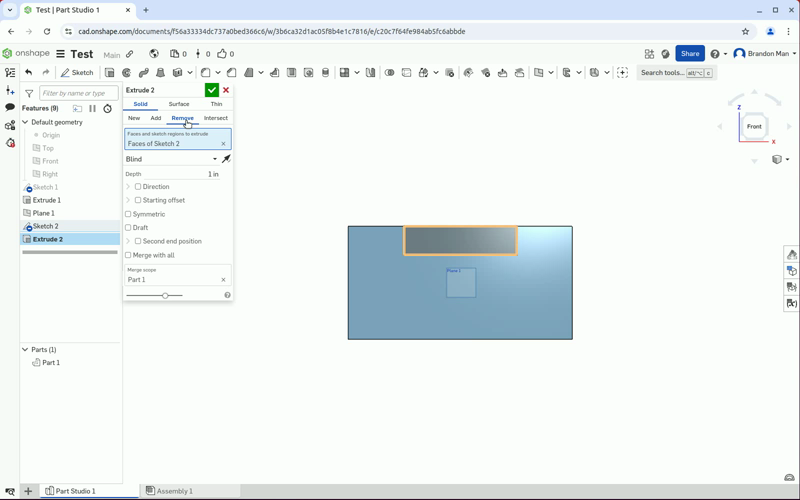
key(tab, 4)
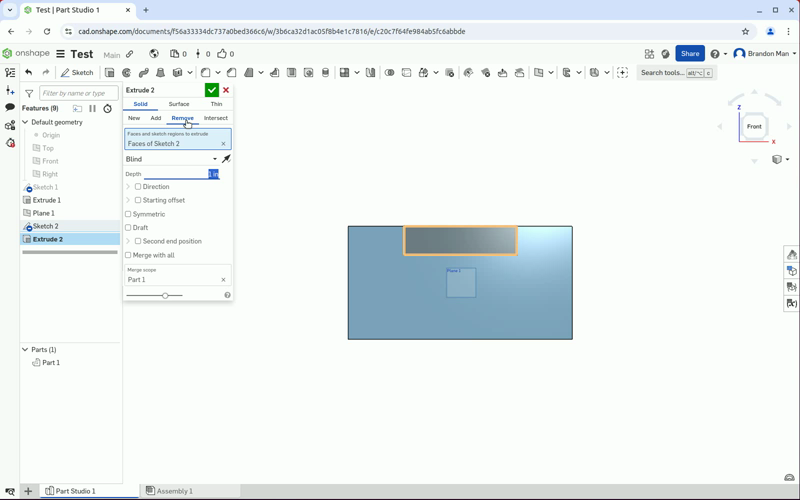
text(11.554)
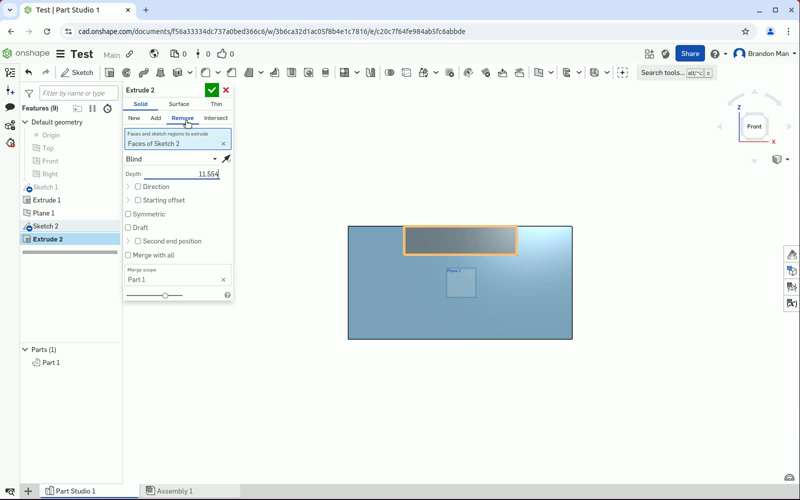
key(tab, 6)
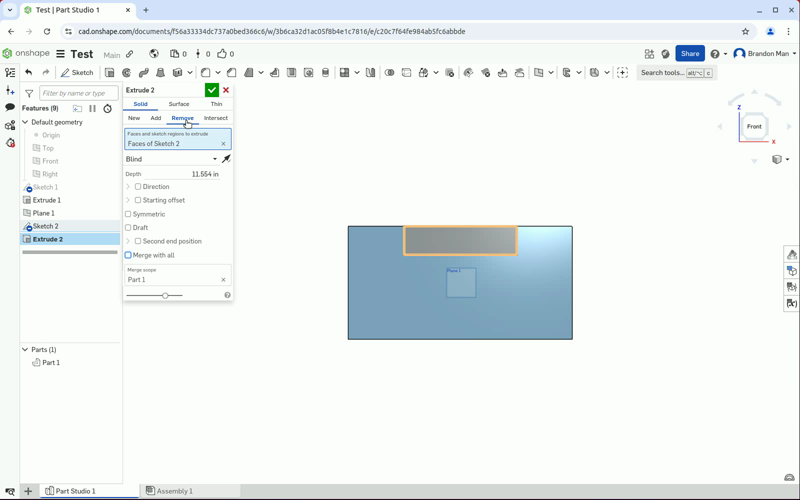
key(space)
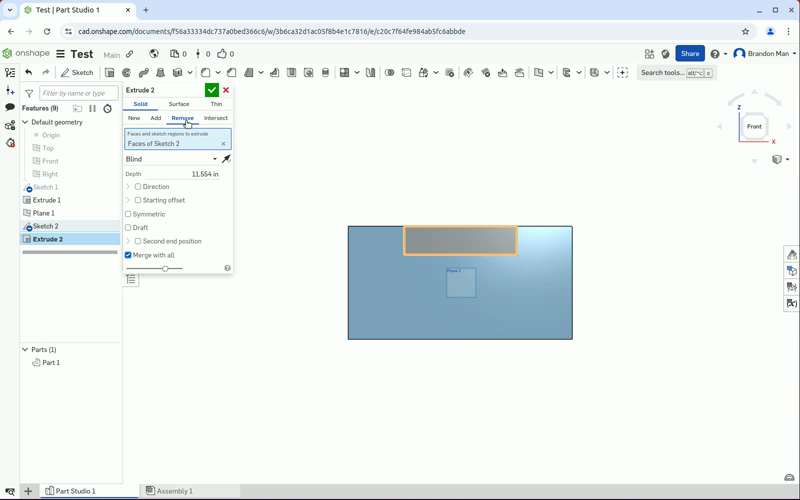
key(enter)
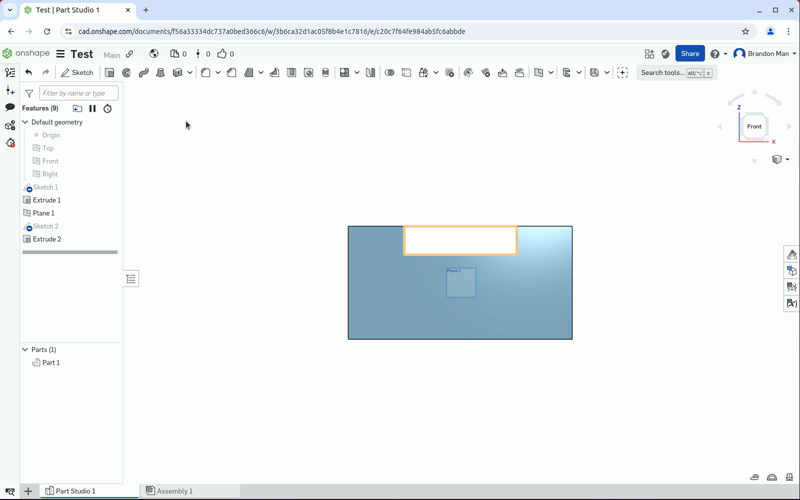
key(shift+h)
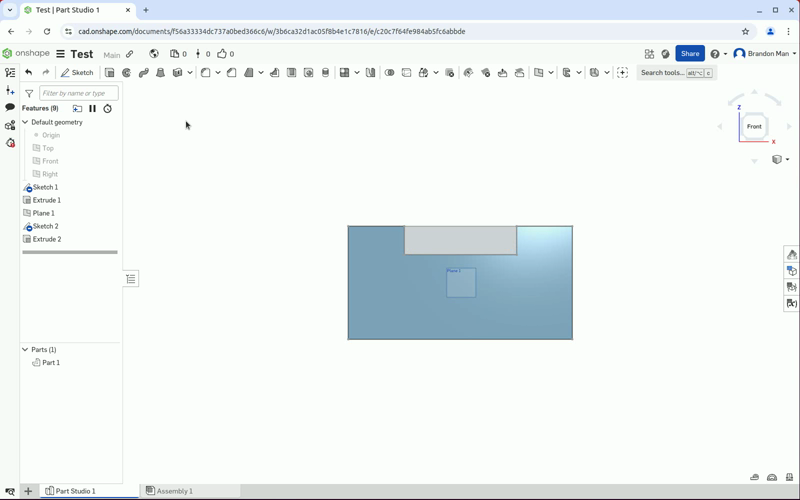
key(shift+h)
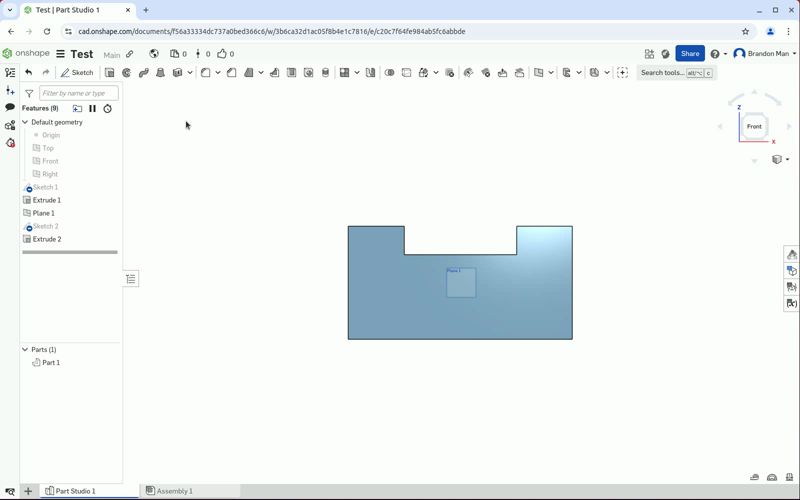
mouse_move(73, 189)
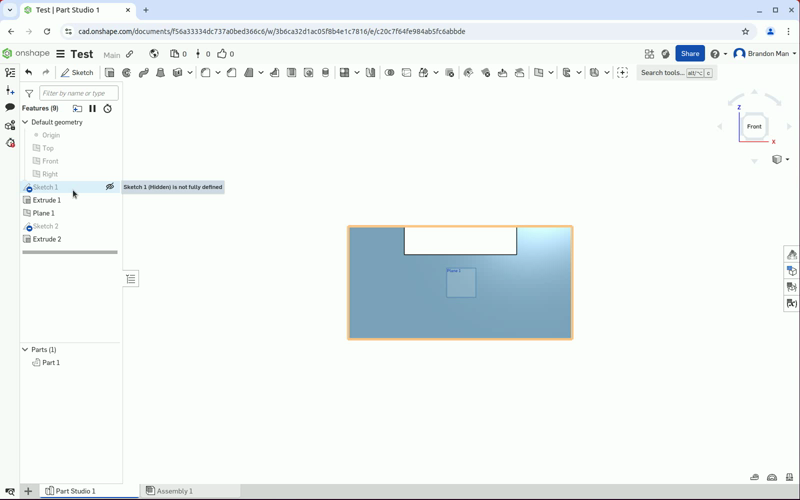
click(73, 189)
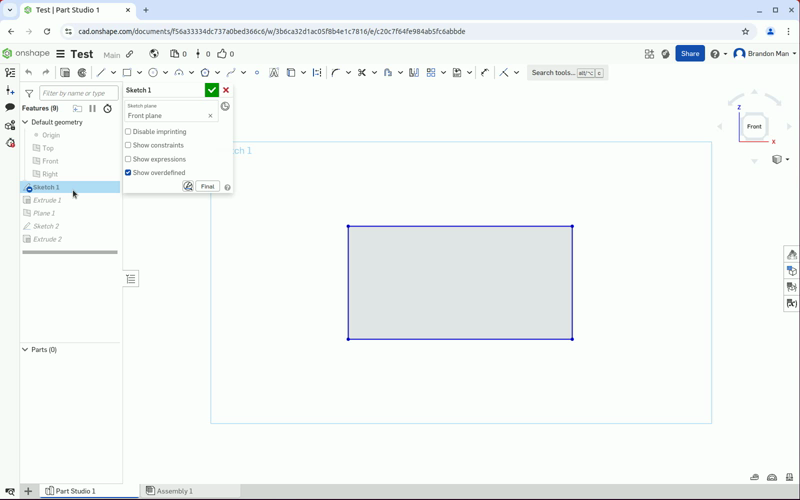
mouse_move(229, 92)
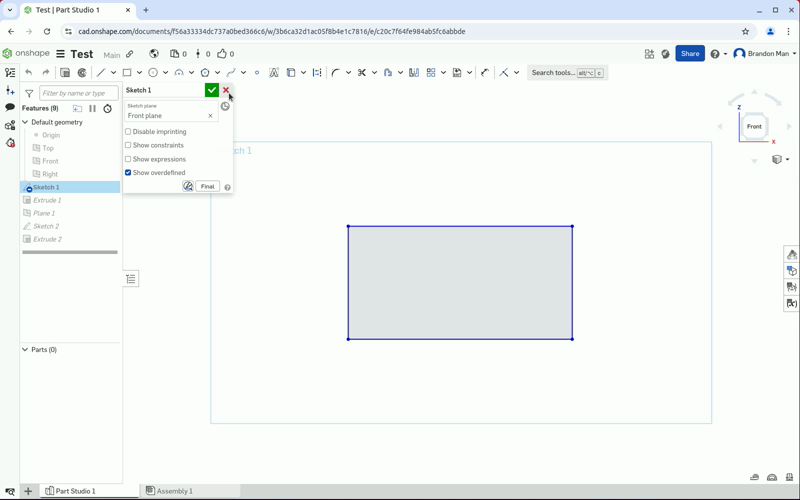
click(229, 92)
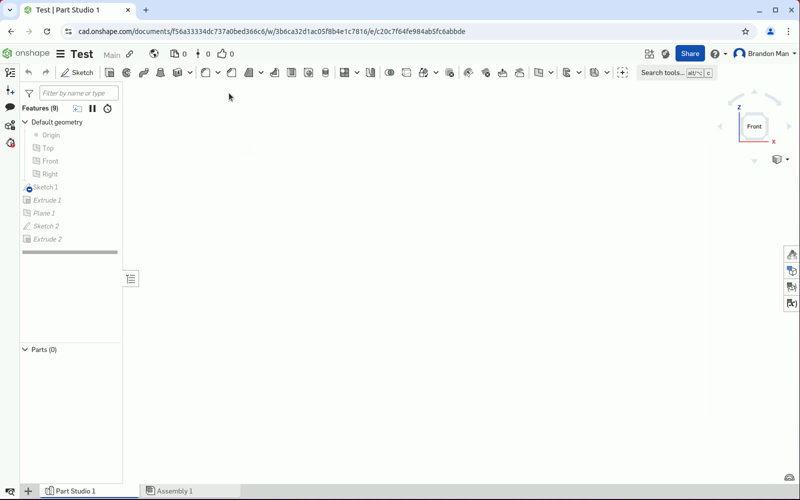
key(shift+s)
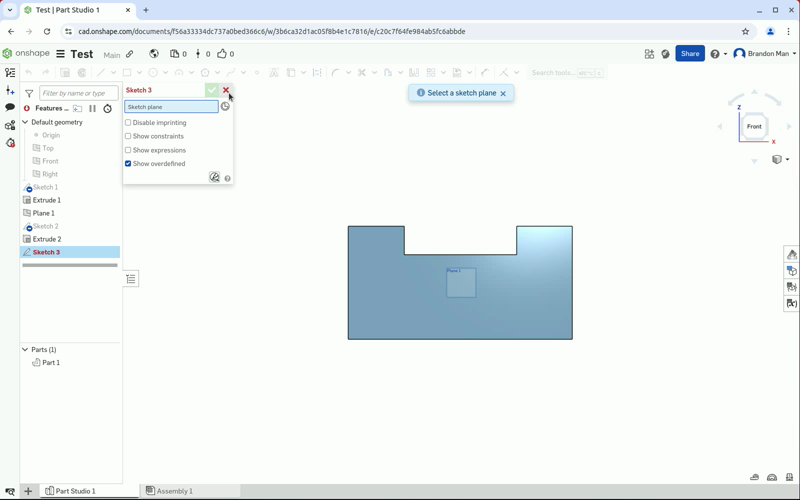
mouse_move(73, 215)
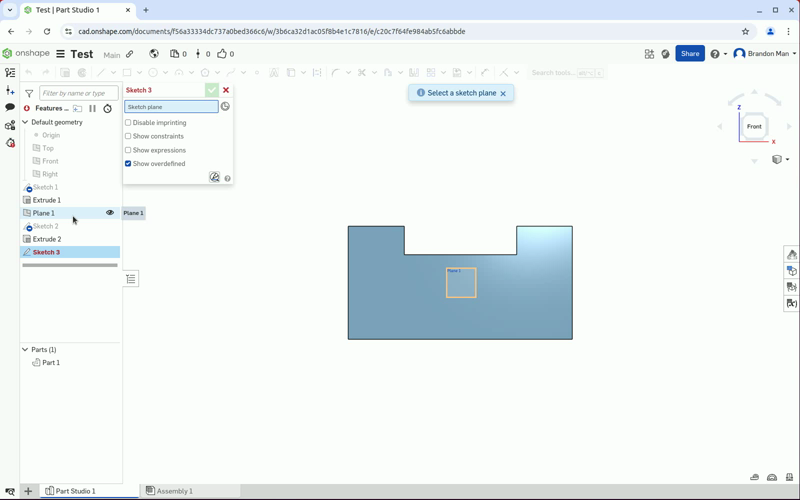
click(73, 215)
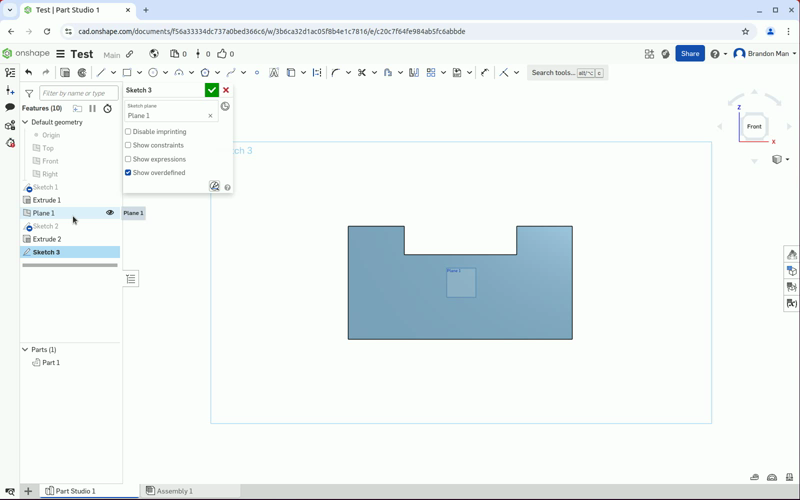
mouse_move(73, 352)
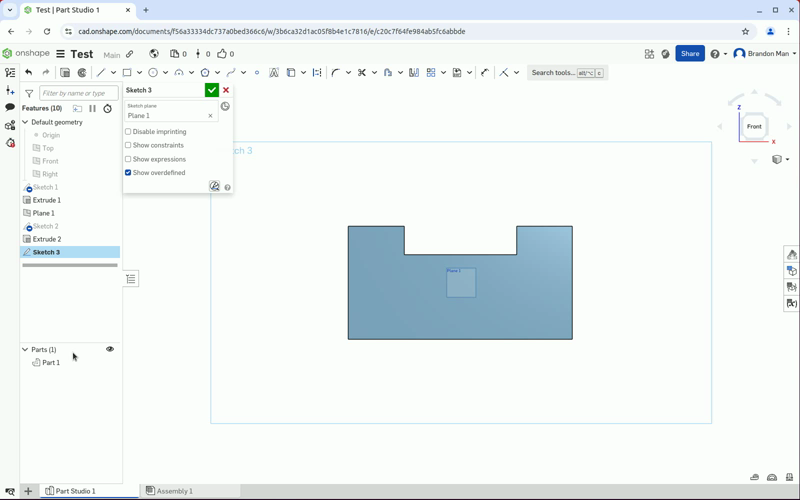
key(y)
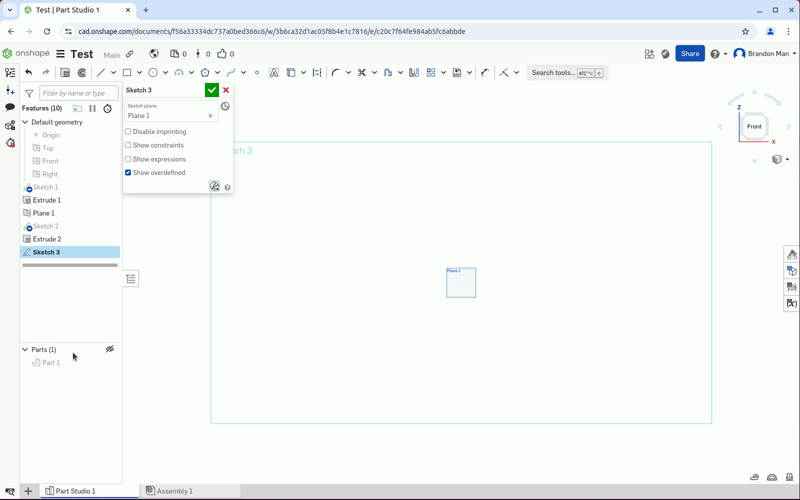
key(l)
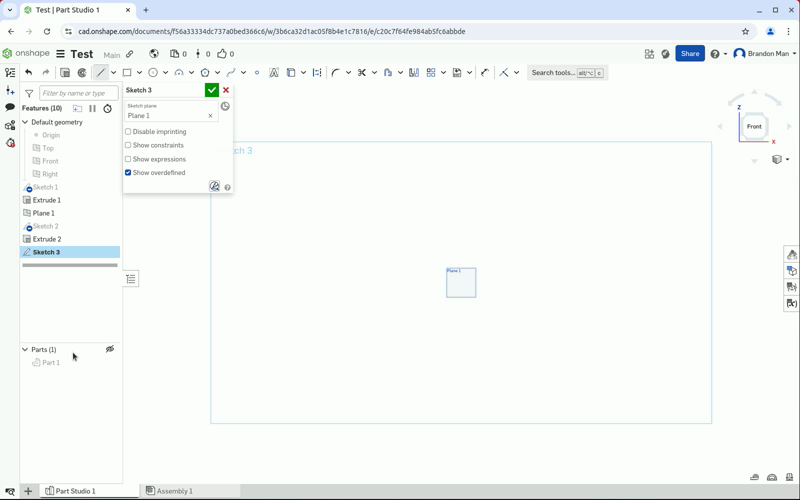
key_down(shift)
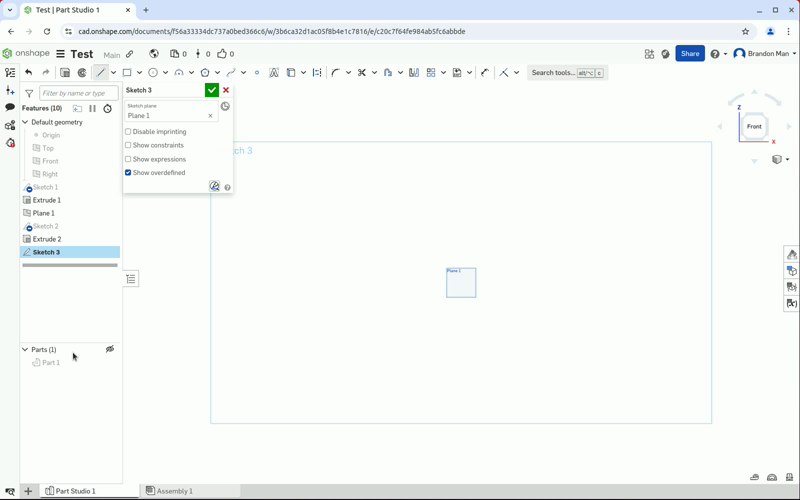
mouse_move(531, 339)
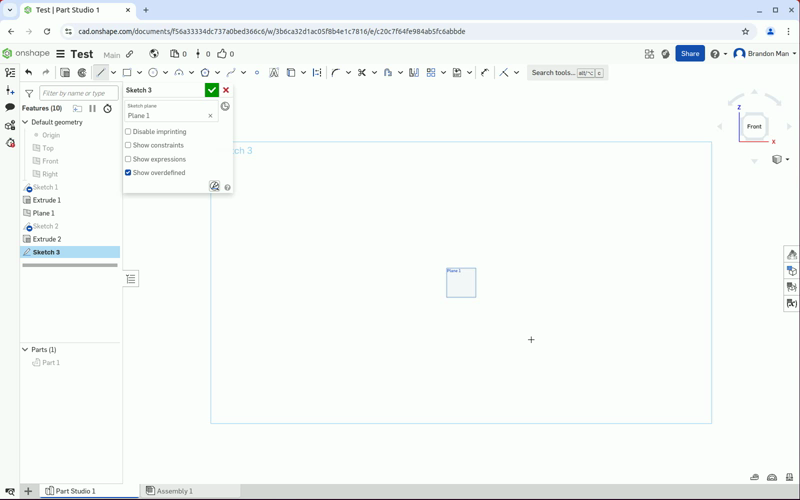
click(531, 339)
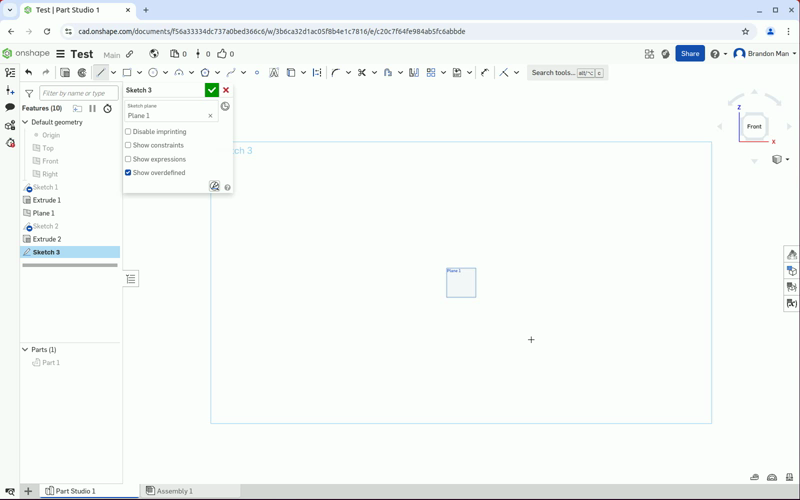
key_up(shift)
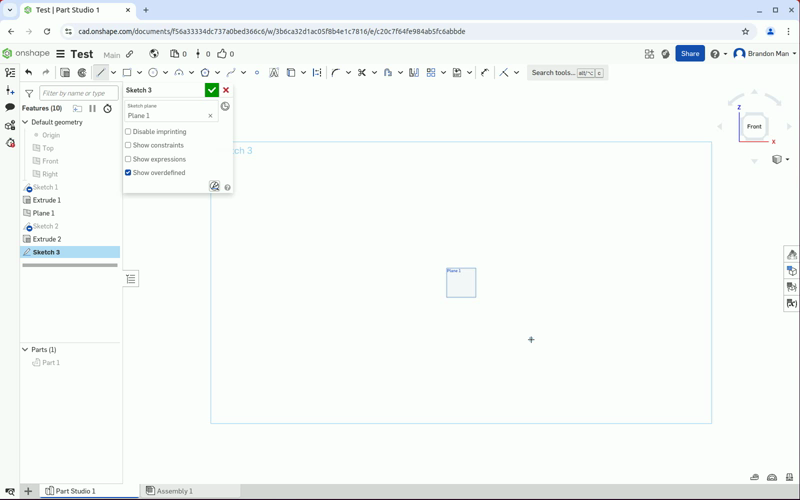
key_down(shift)
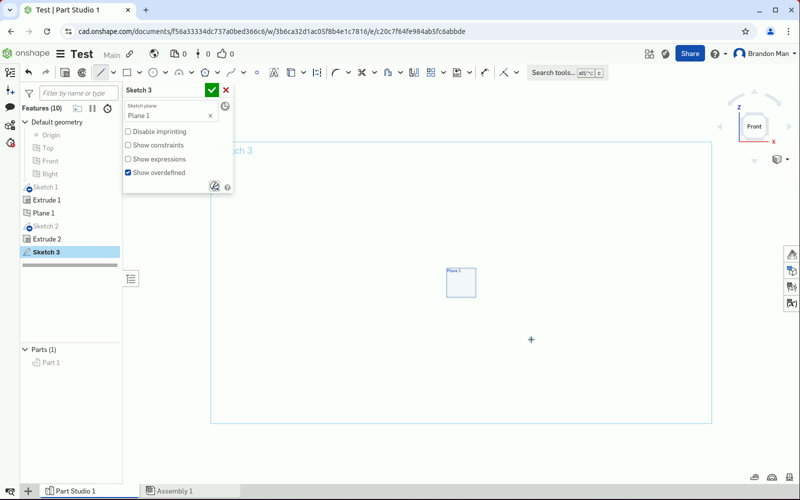
mouse_move(561, 339)
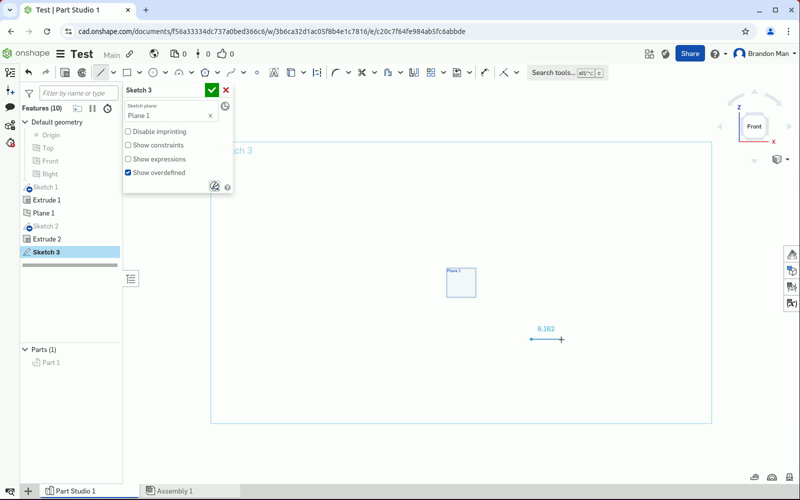
mouse_move(574, 339)
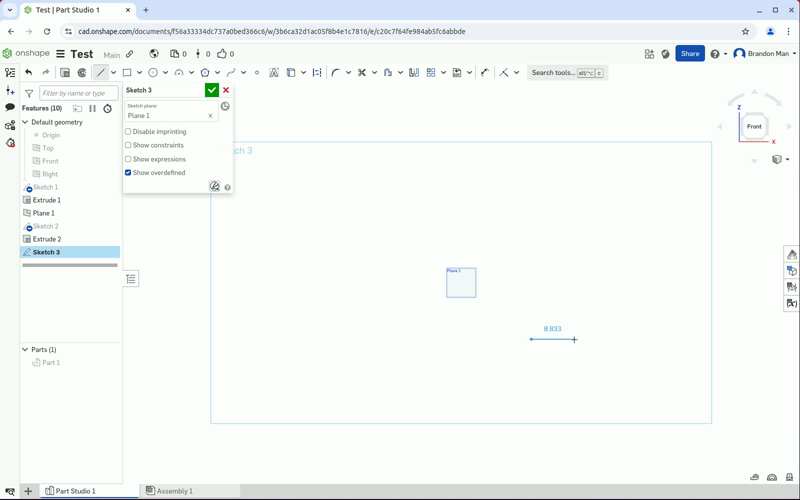
click(574, 339)
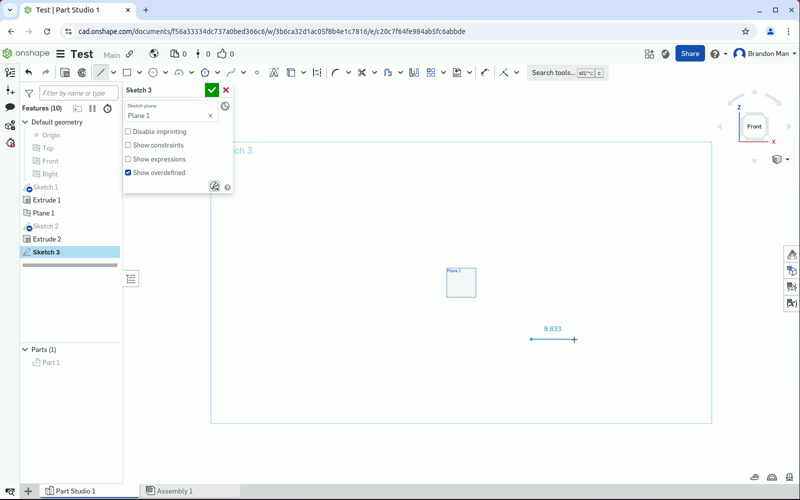
key_up(shift)
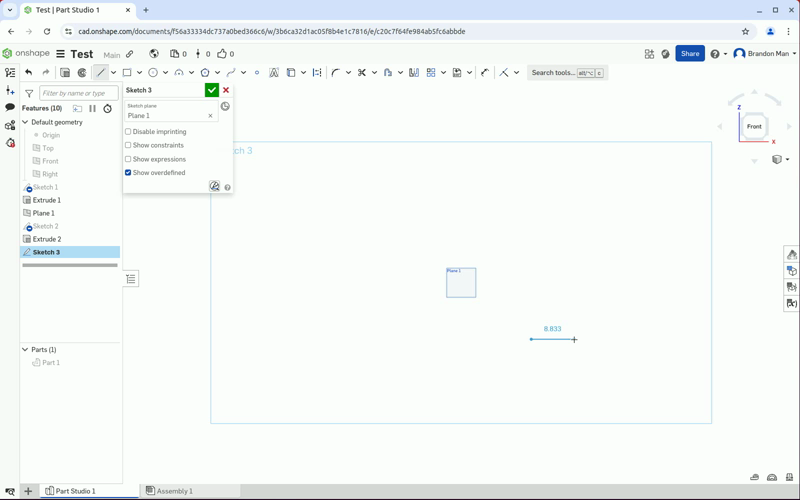
key_down(shift)
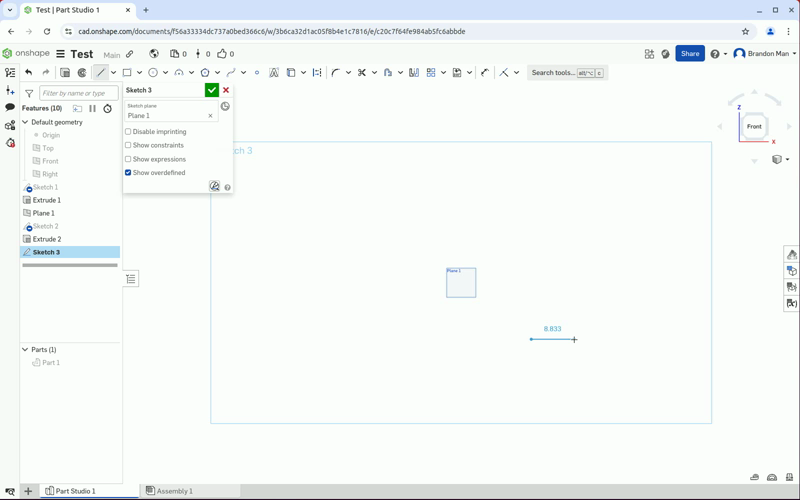
mouse_move(589, 339)
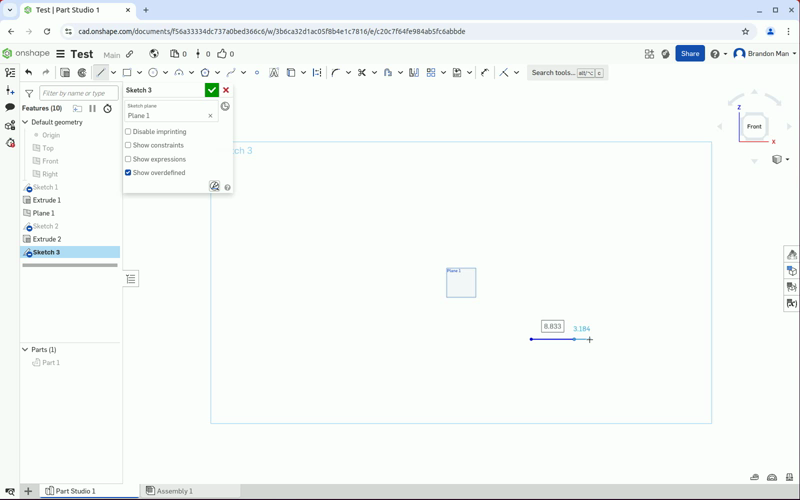
mouse_move(574, 310)
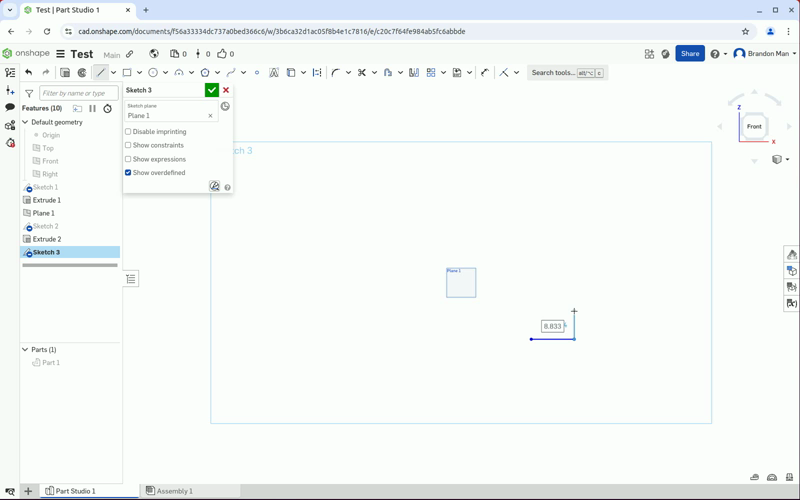
click(574, 310)
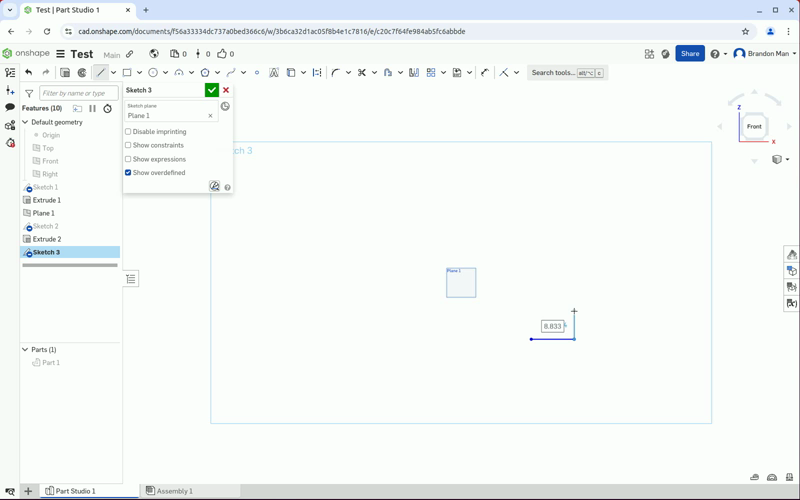
key_up(shift)
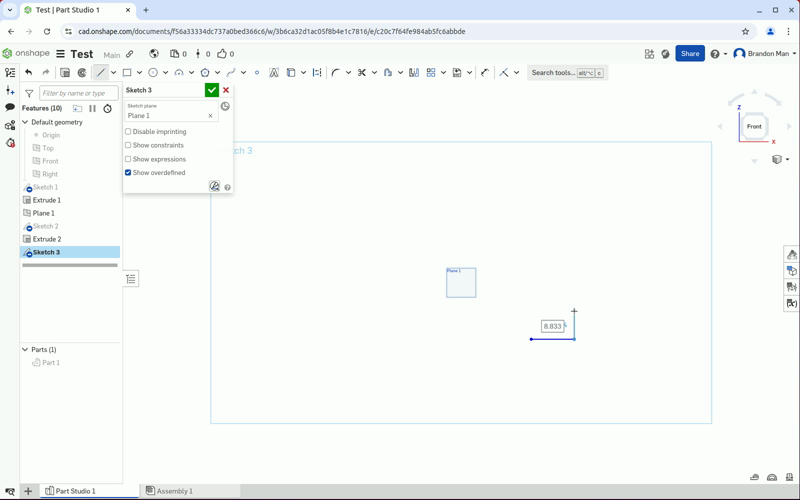
key_down(shift)
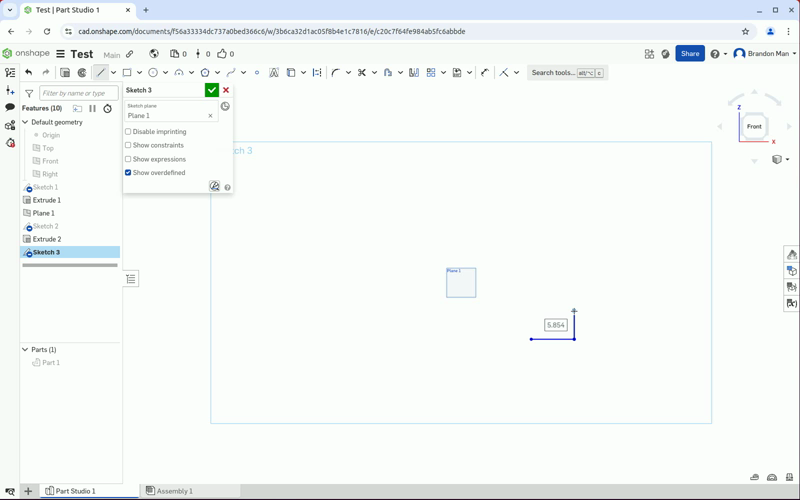
mouse_move(589, 310)
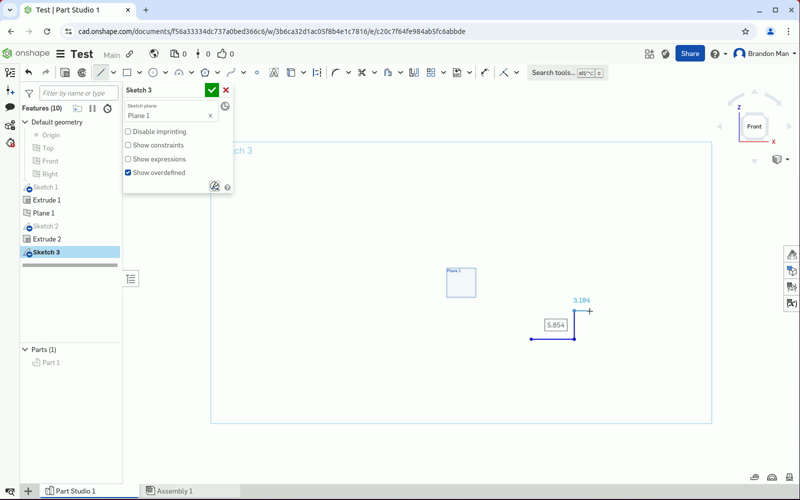
mouse_move(531, 310)
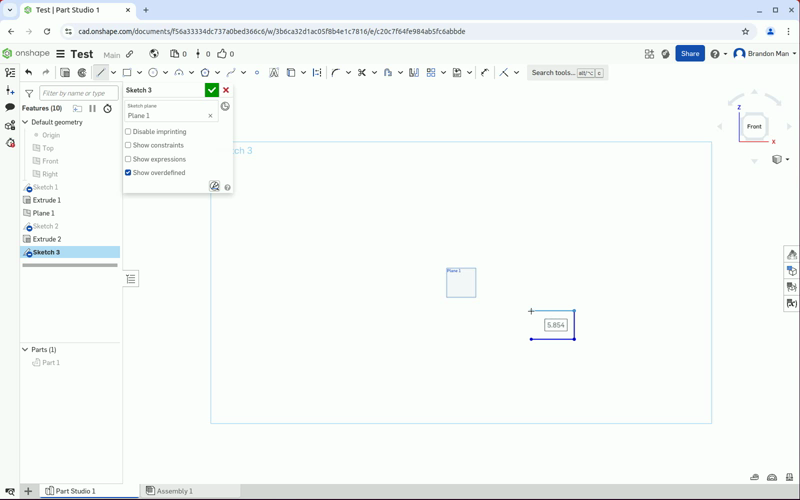
click(531, 310)
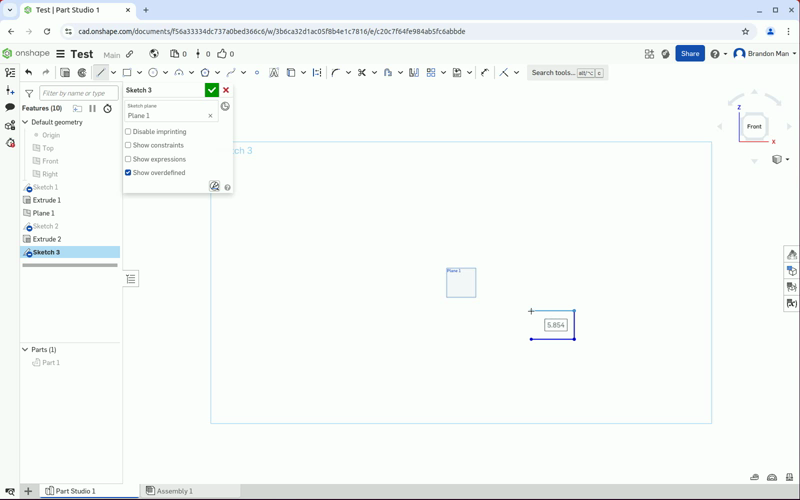
key_up(shift)
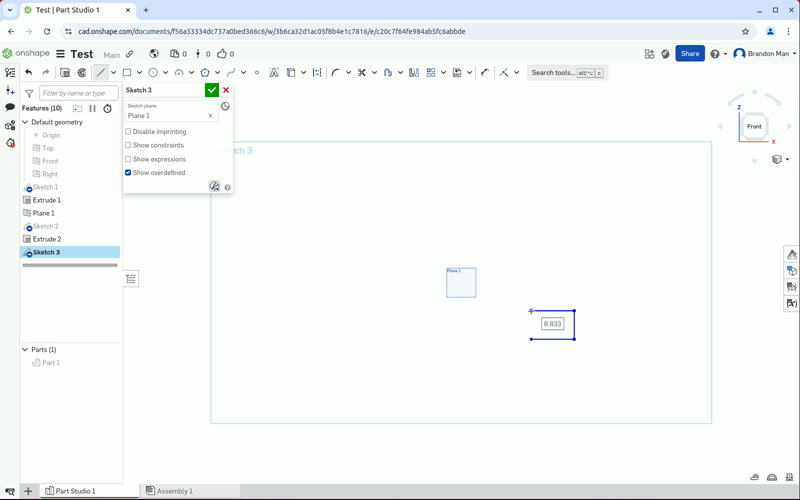
mouse_move(561, 310)
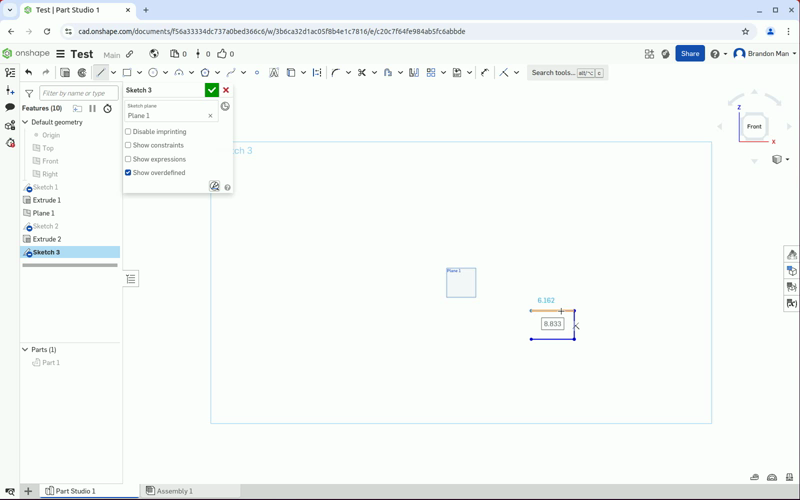
key_down(shift)
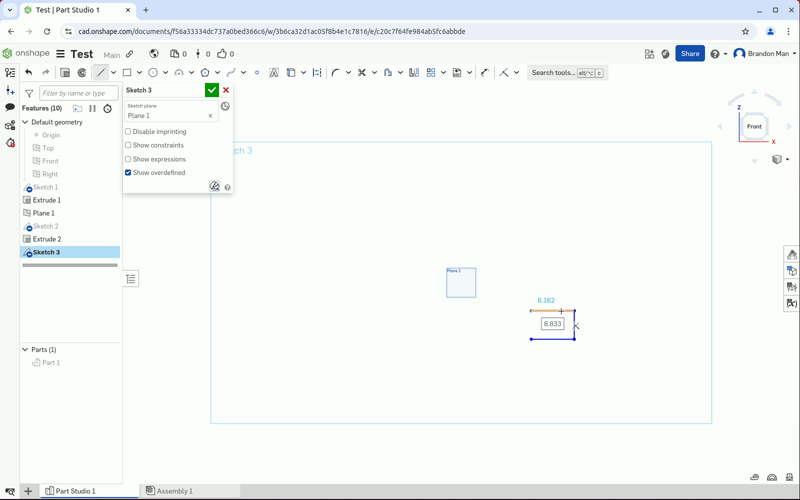
mouse_move(531, 339)
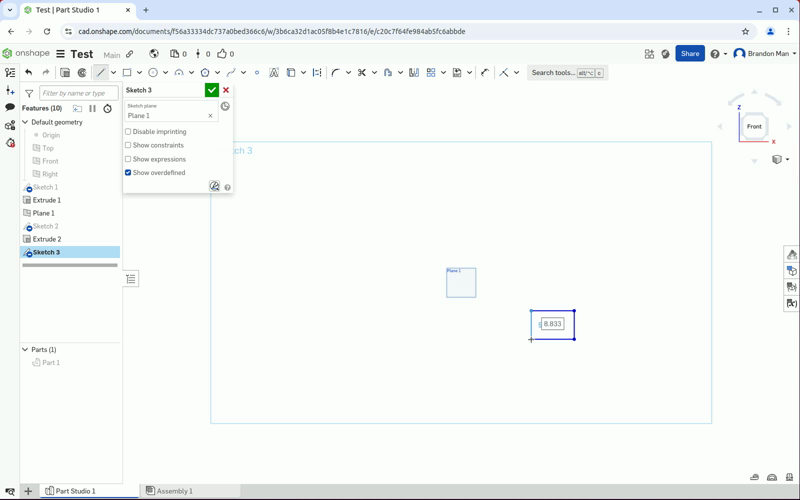
key_up(shift)
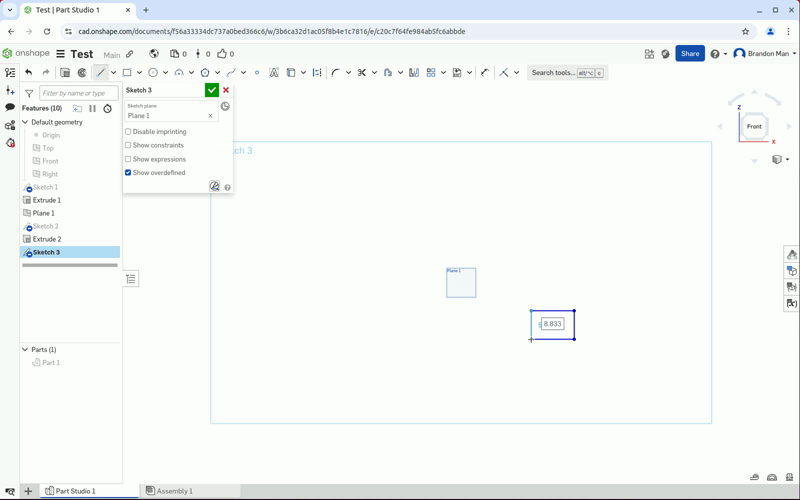
click(531, 339)
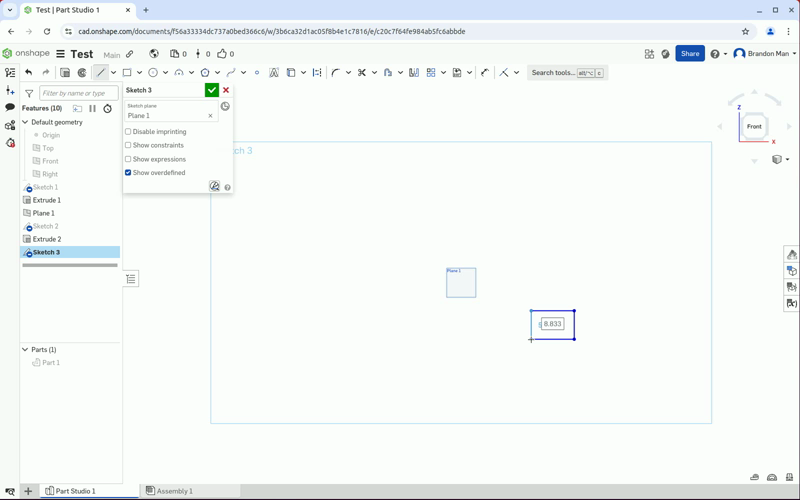
key(esc)
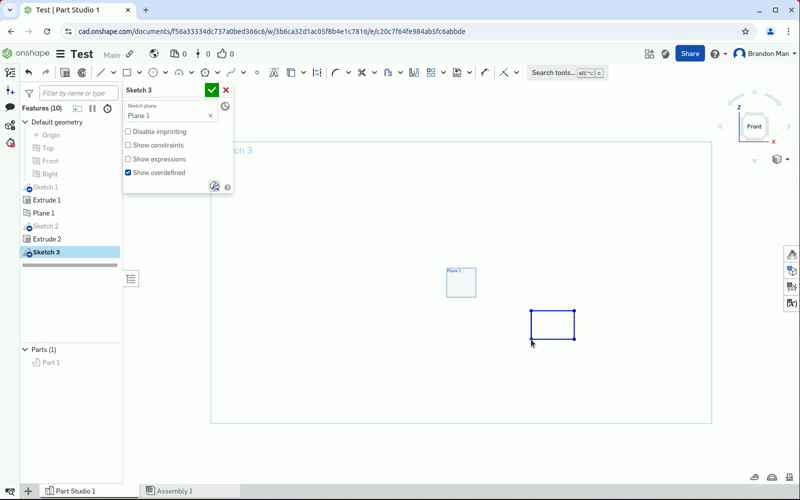
mouse_move(557, 327)
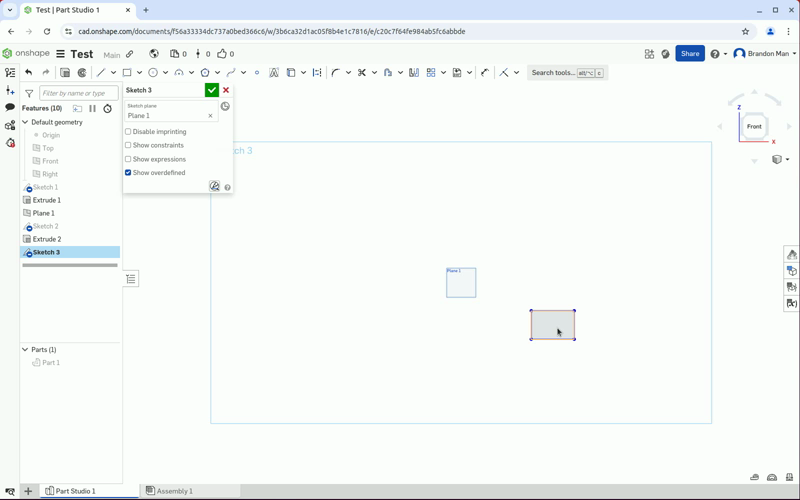
scroll(6)
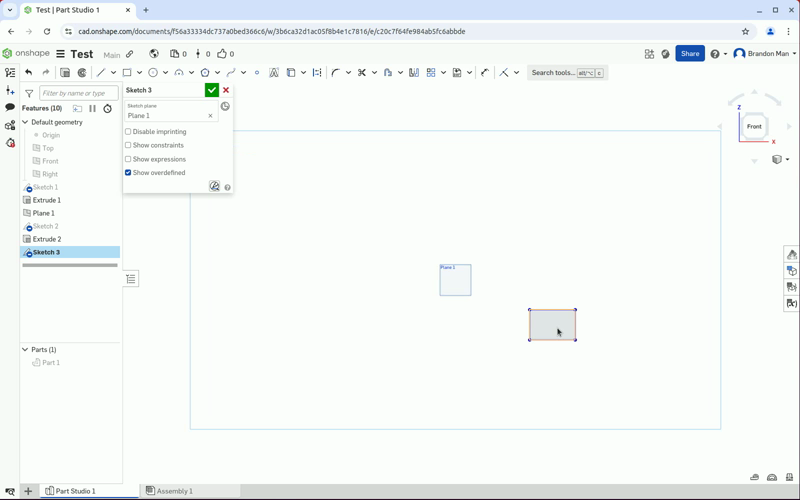
scroll(6)
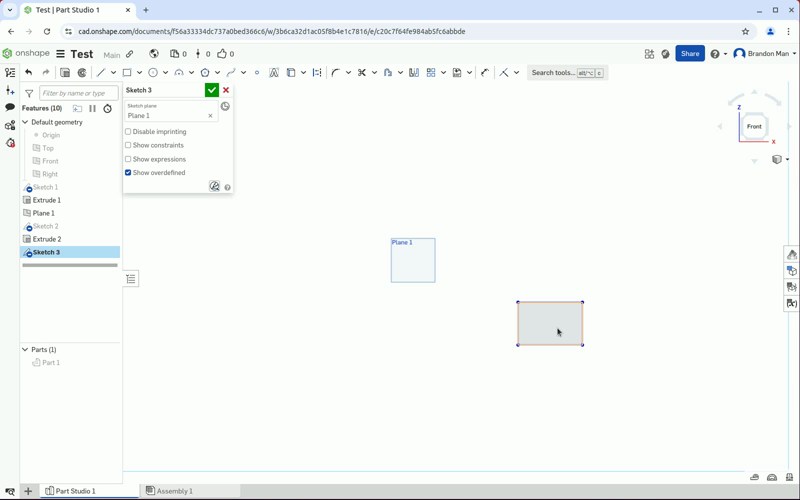
scroll(6)
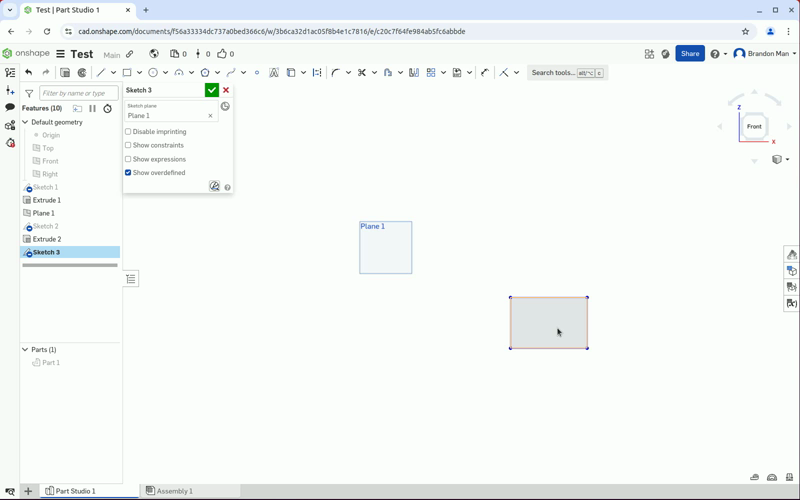
scroll(6)
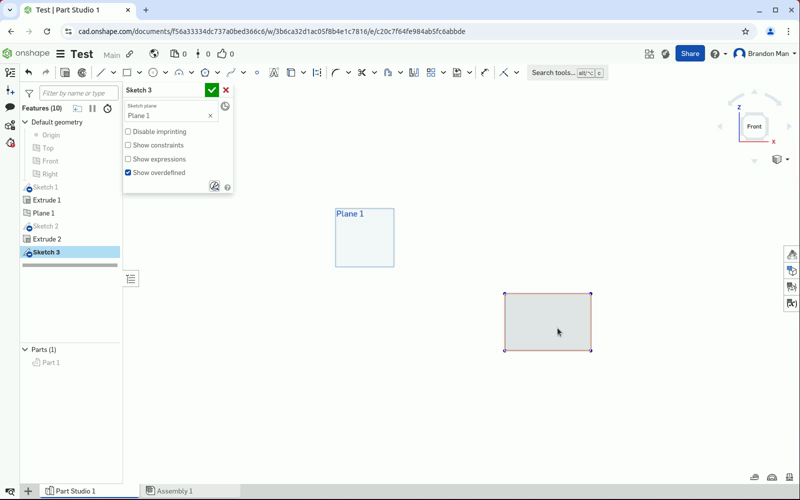
scroll(6)
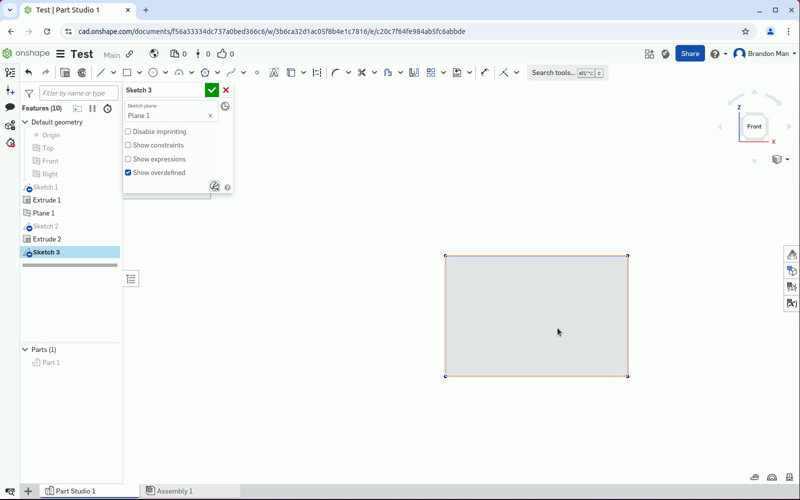
scroll(6)
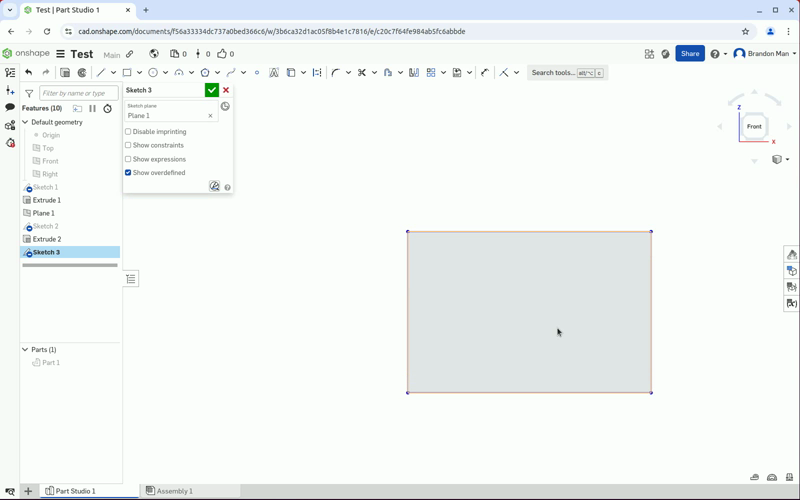
scroll(6)
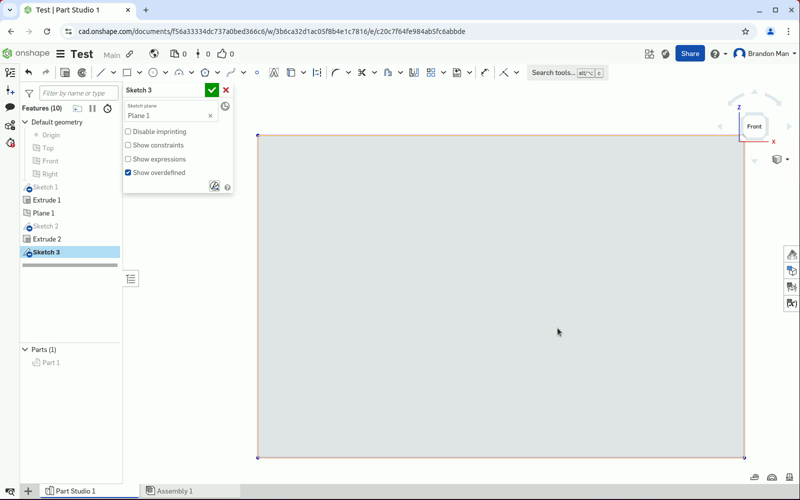
click(557, 327)
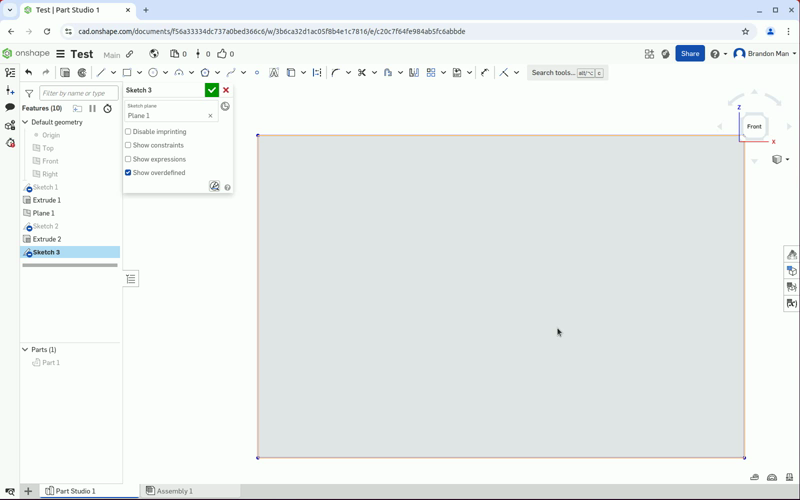
scroll(-6)
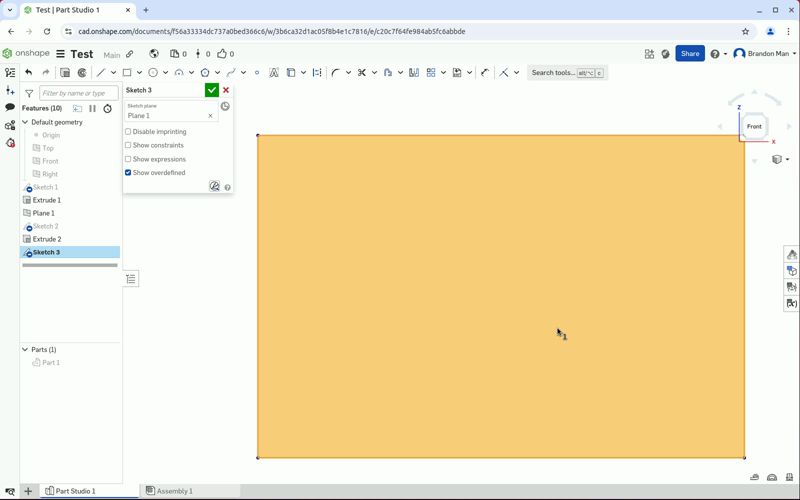
scroll(-6)
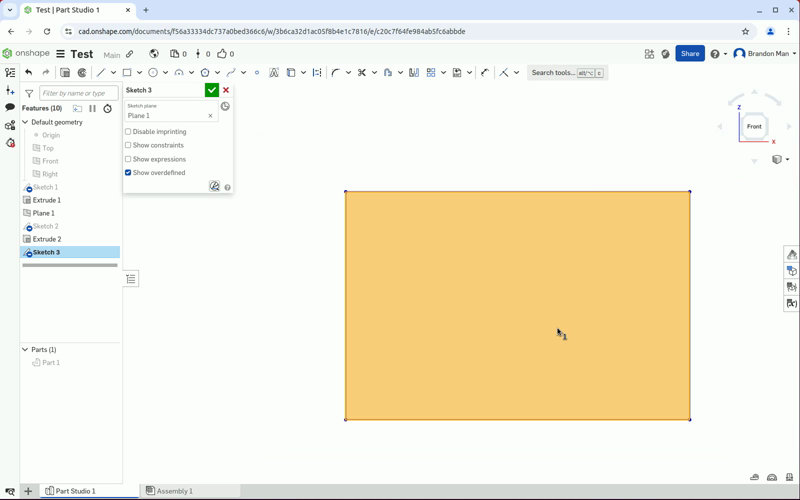
scroll(-6)
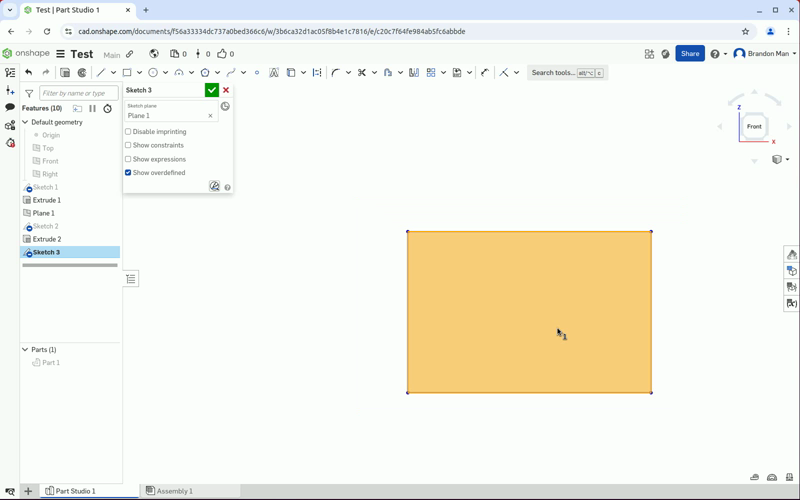
scroll(-6)
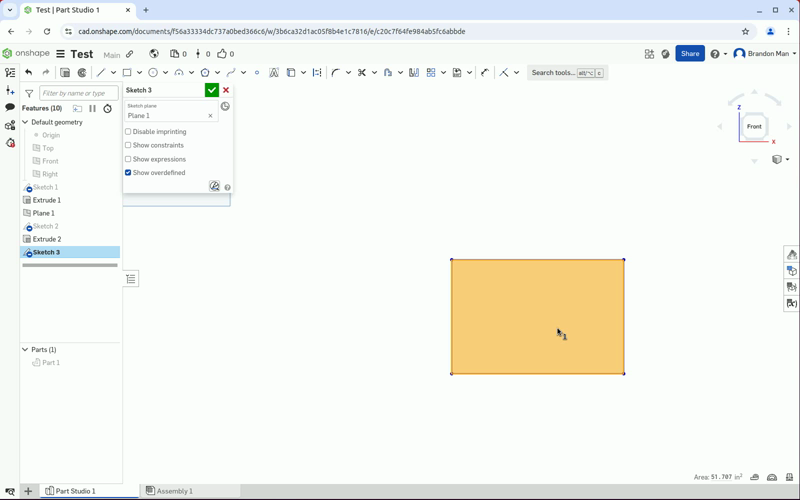
scroll(-6)
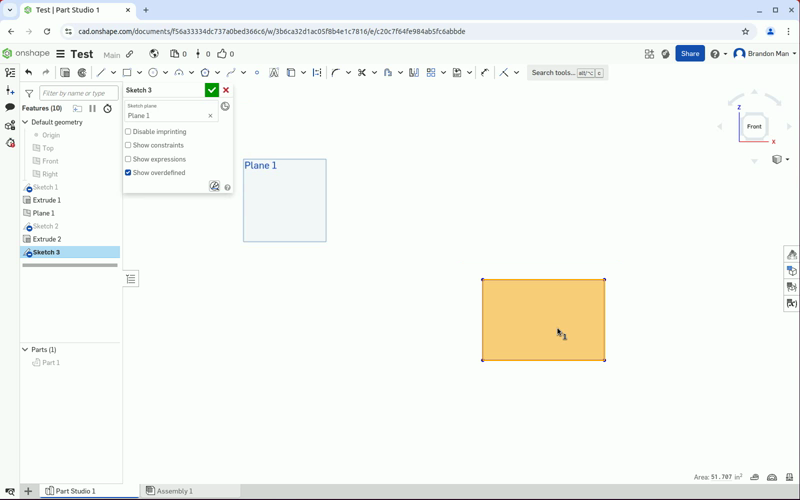
scroll(-6)
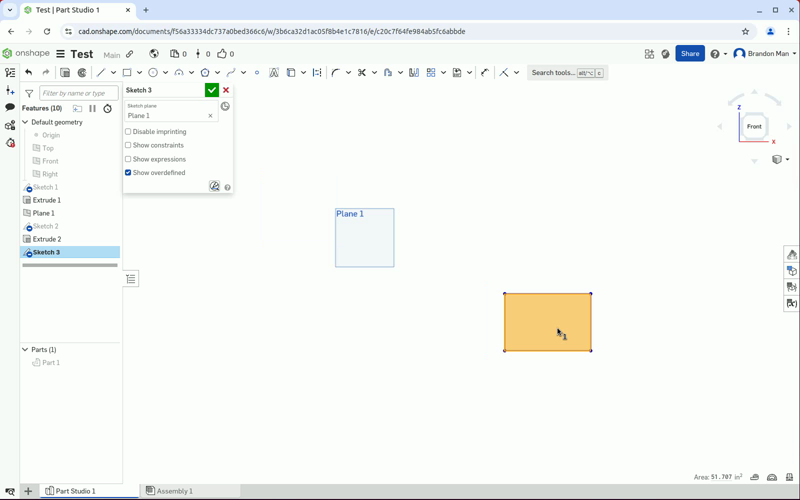
scroll(-6)
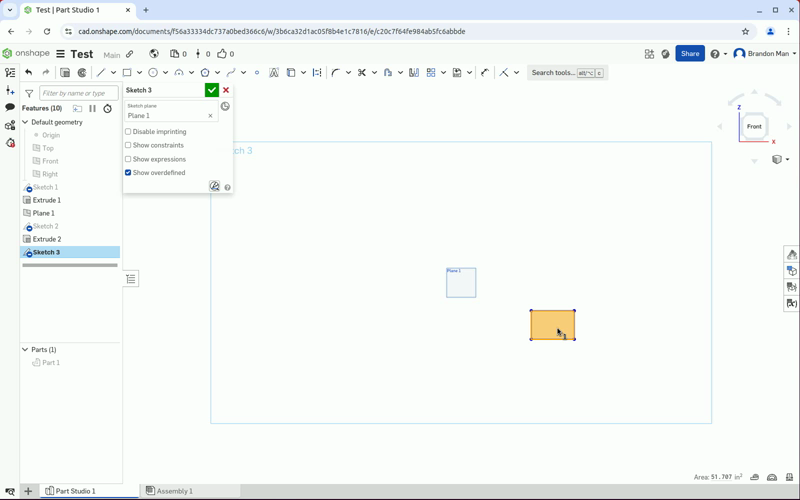
mouse_move(73, 352)
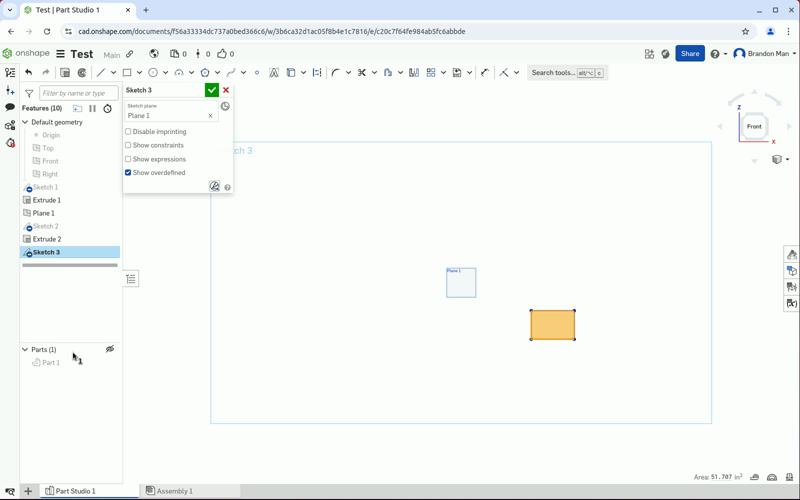
key(shift+y)
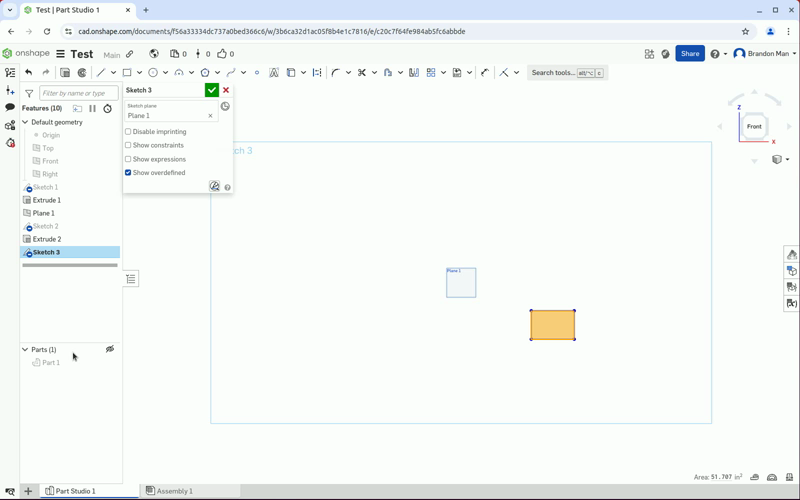
key(shift+e)
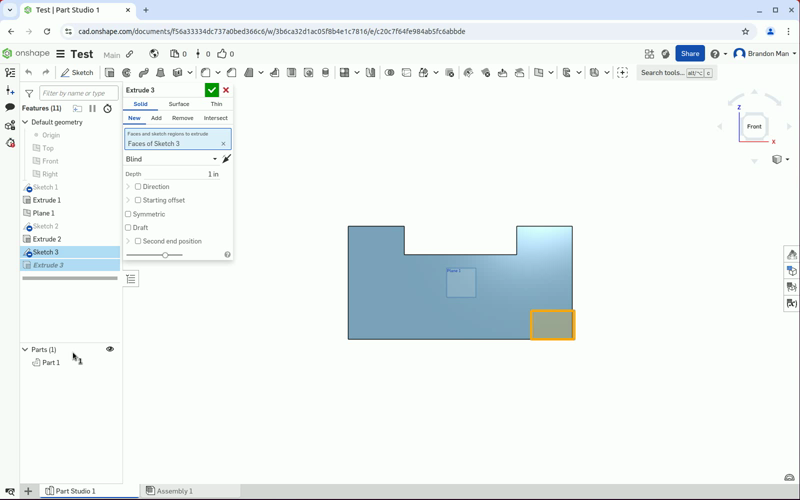
mouse_move(143, 106)
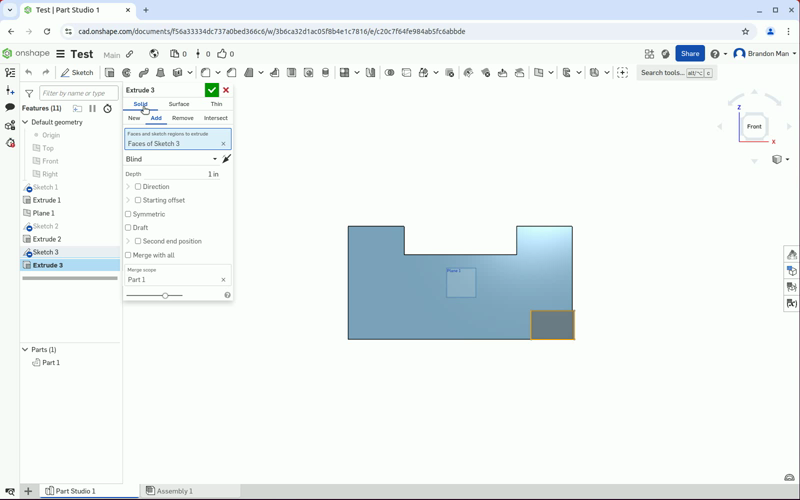
click(143, 106)
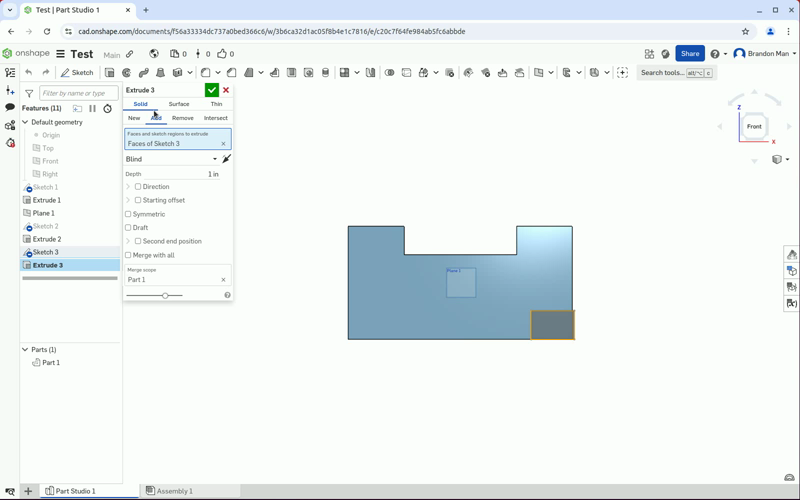
mouse_move(186, 120)
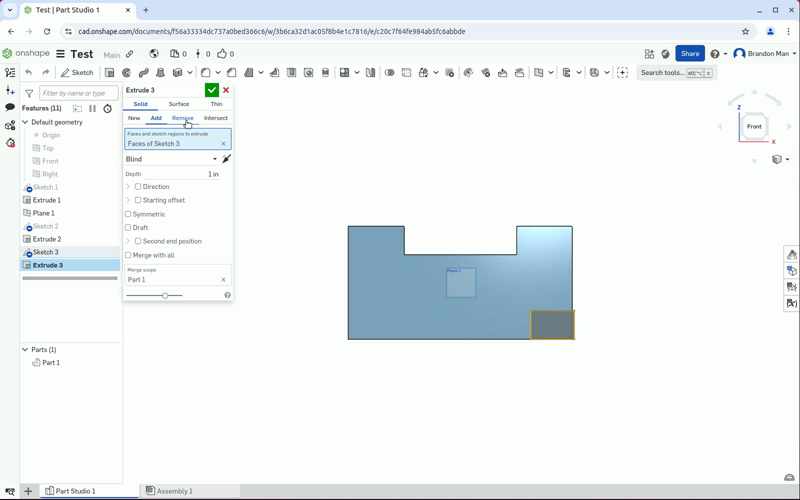
click(186, 120)
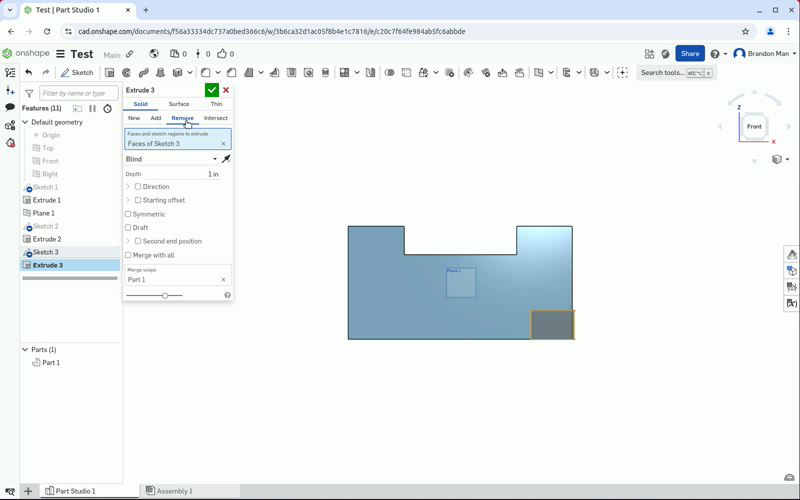
key(tab, 4)
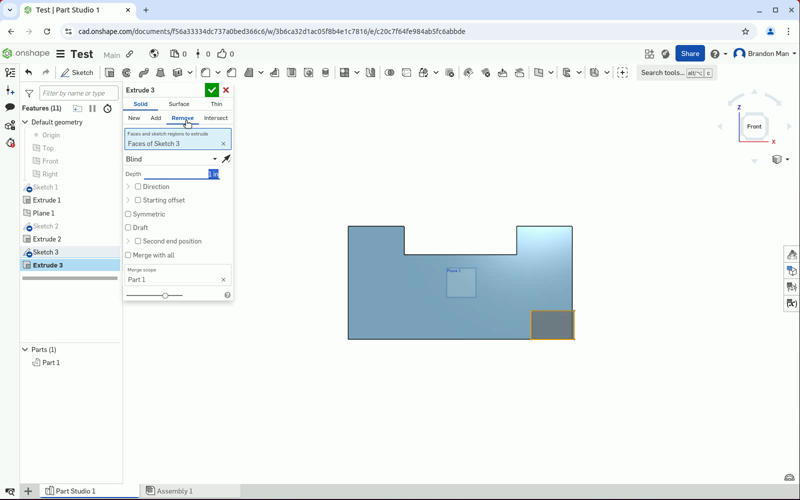
text(11.554)
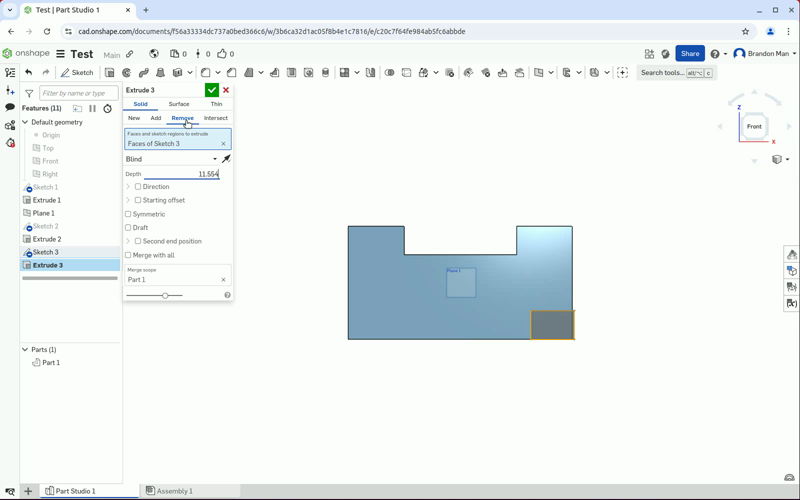
key(tab, 6)
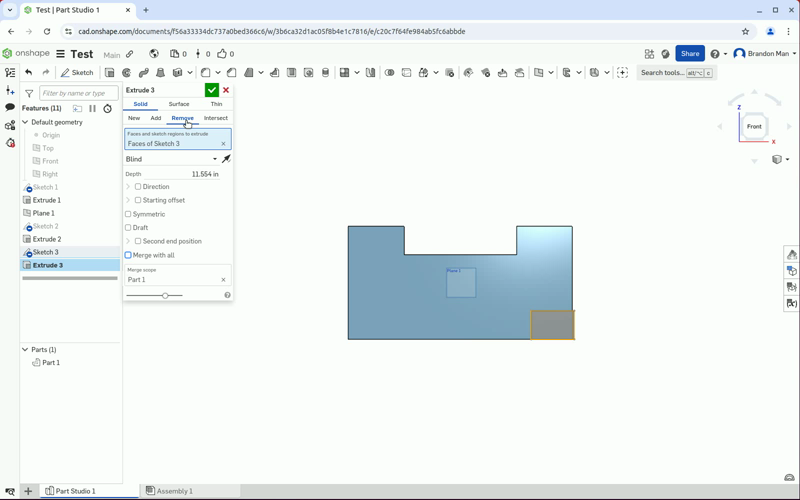
key(space)
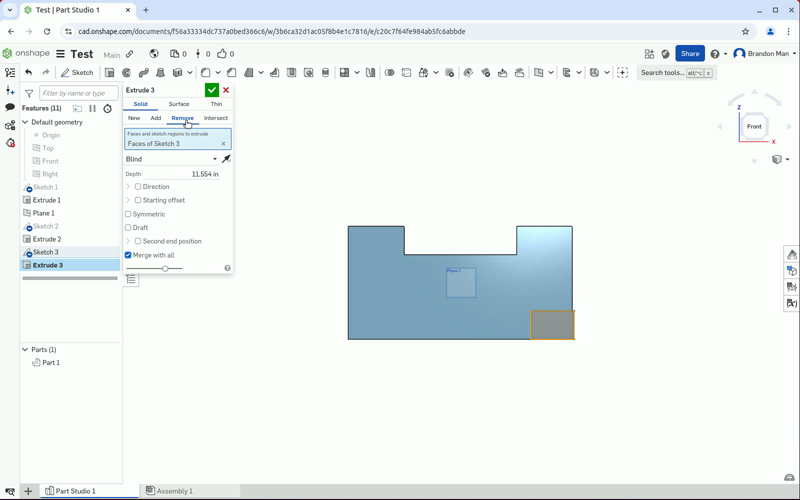
key(enter)
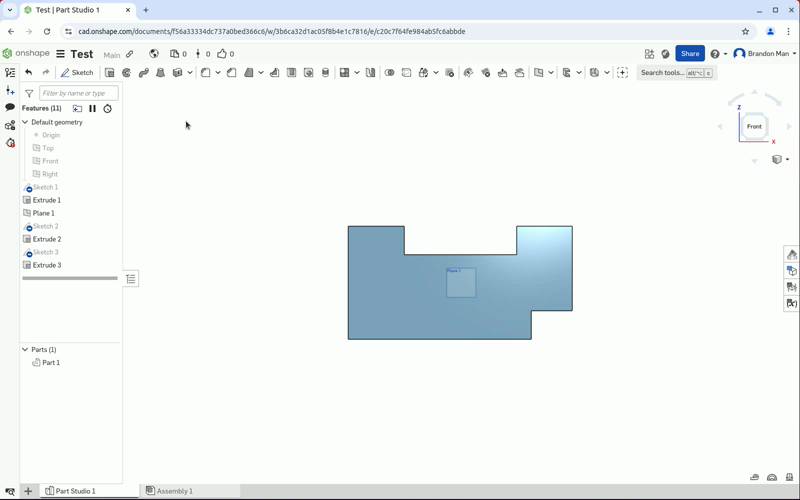
key(shift+h)
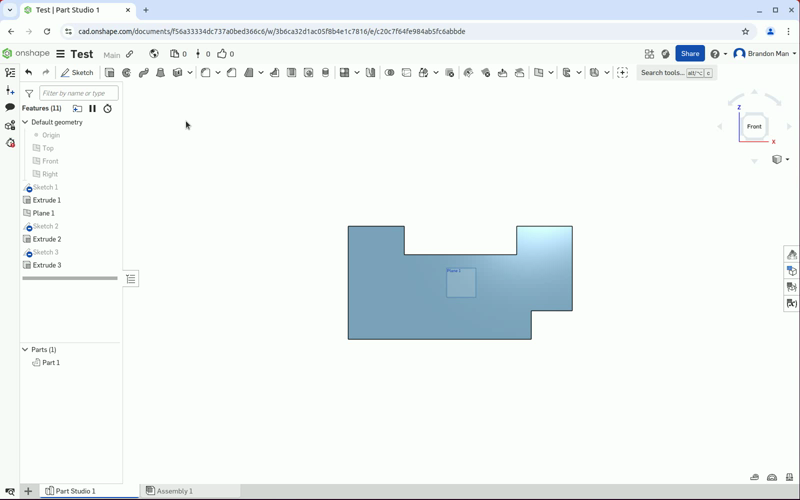
key(shift+h)
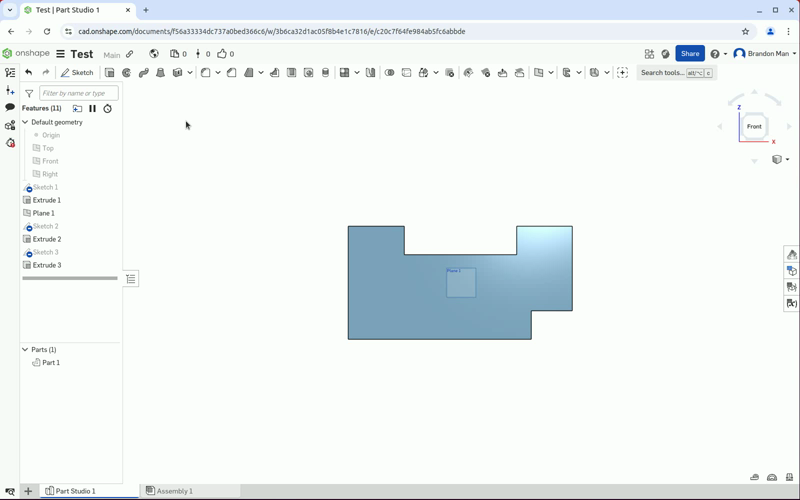
mouse_move(73, 189)
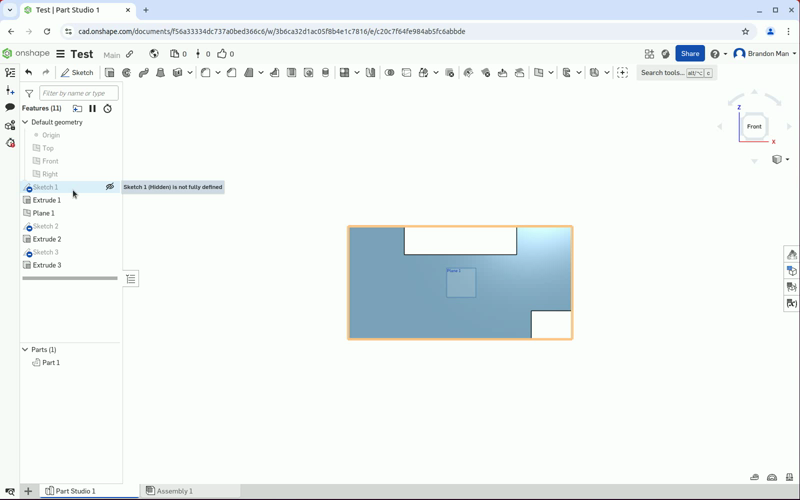
click(73, 189)
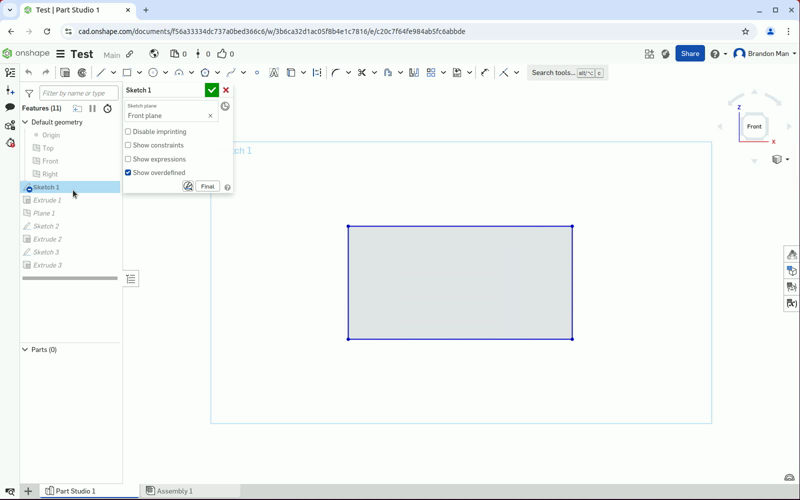
mouse_move(229, 92)
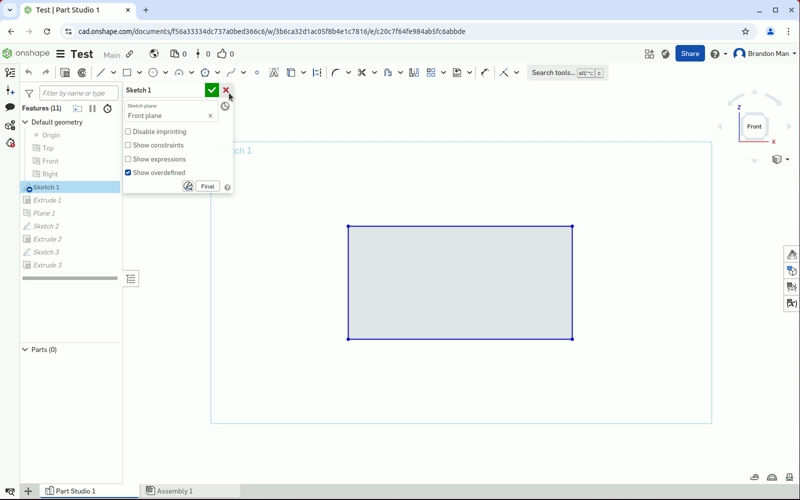
click(229, 92)
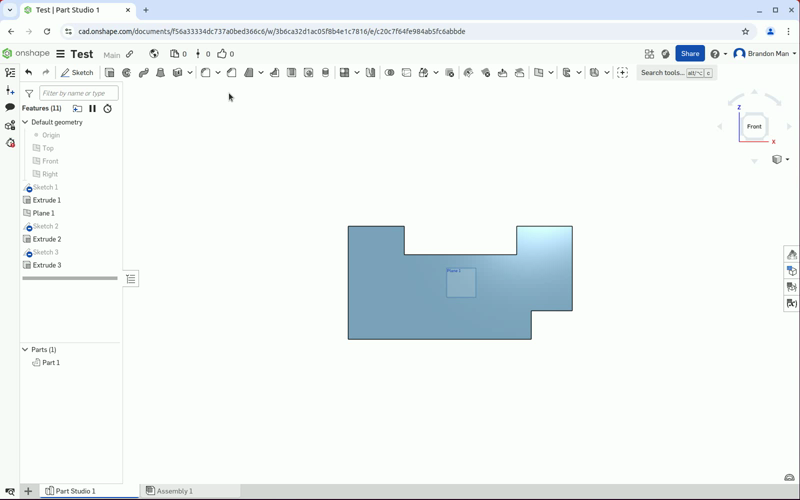
mouse_move(73, 352)
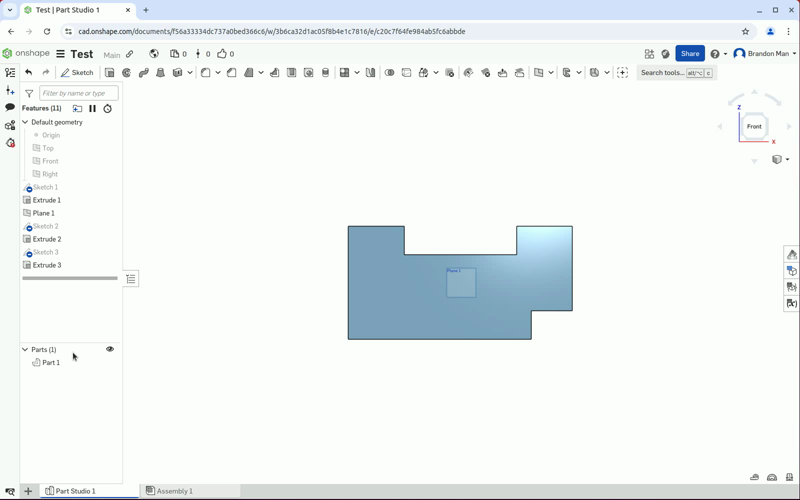
key(y)
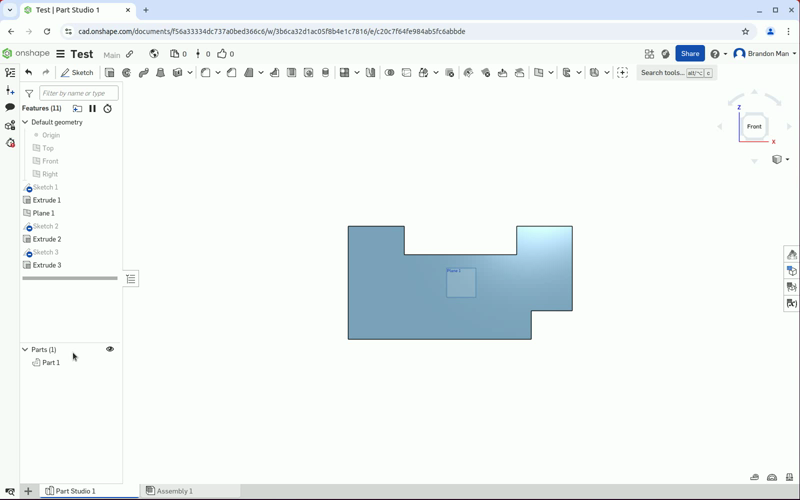
key(shift+p)
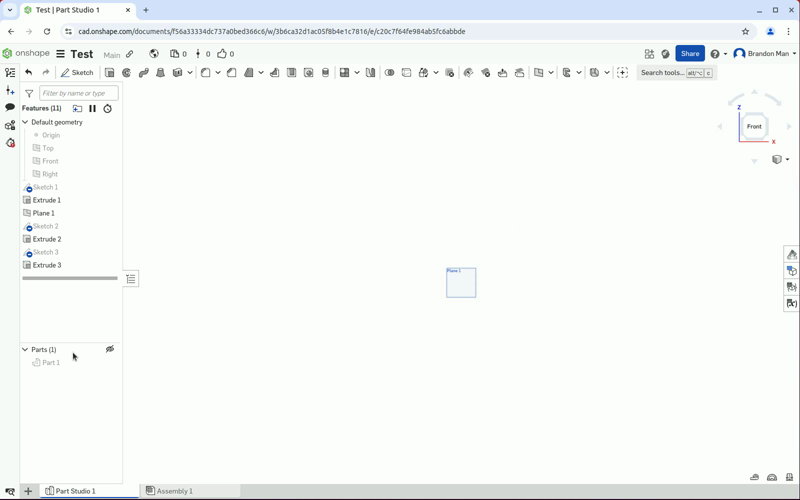
key(space)
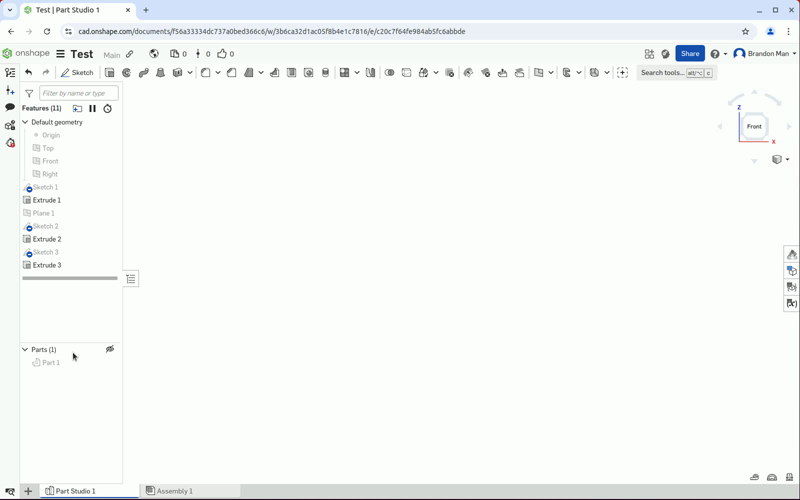
key_down(shift)
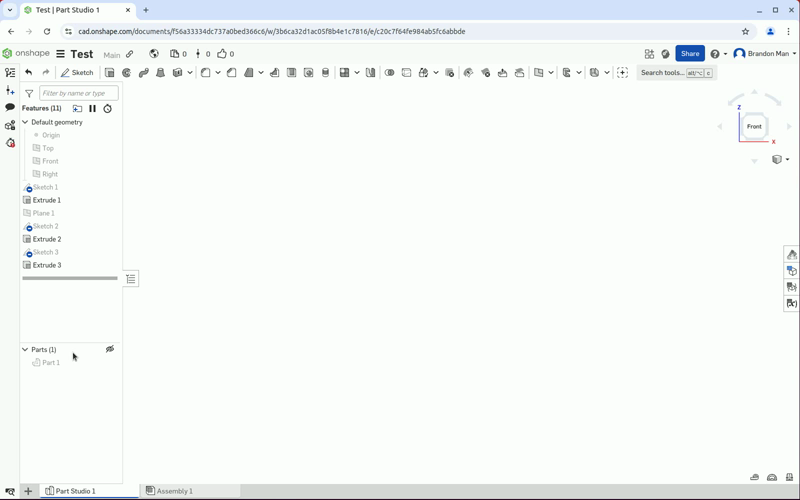
key(left)
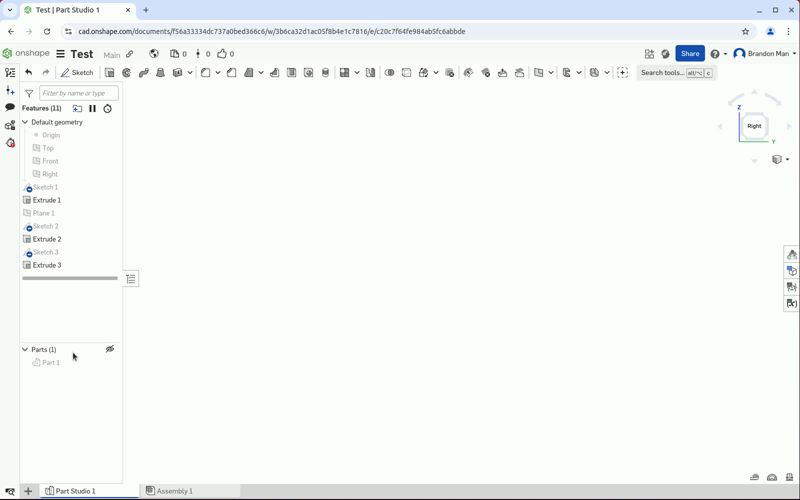
key_up(shift)
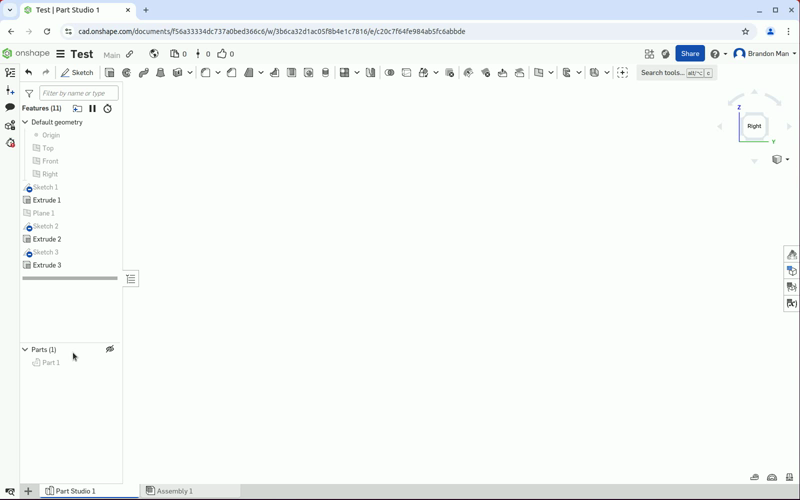
mouse_move(73, 352)
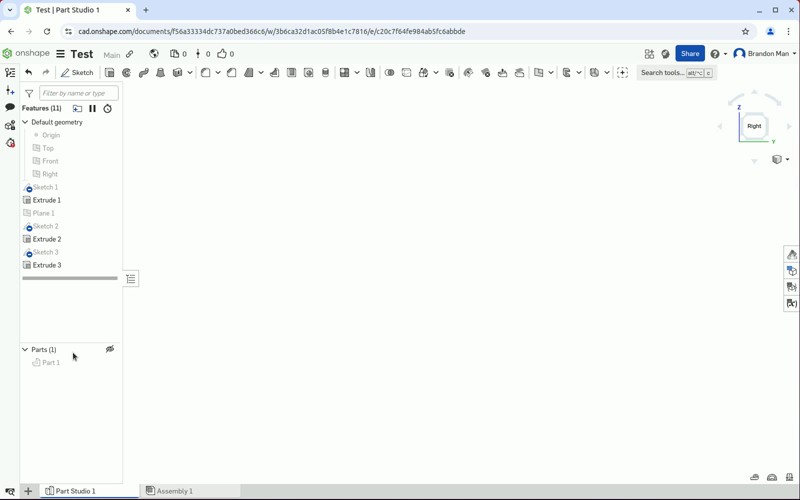
key(shift+y)
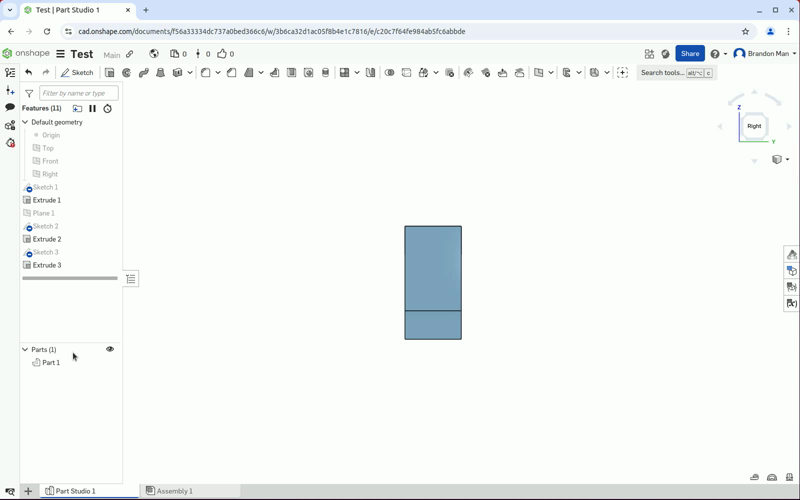
mouse_move(541, 75)
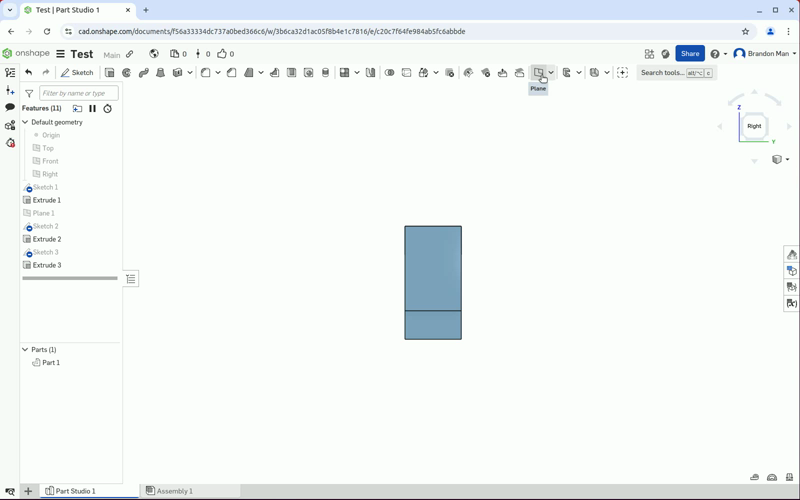
click(541, 75)
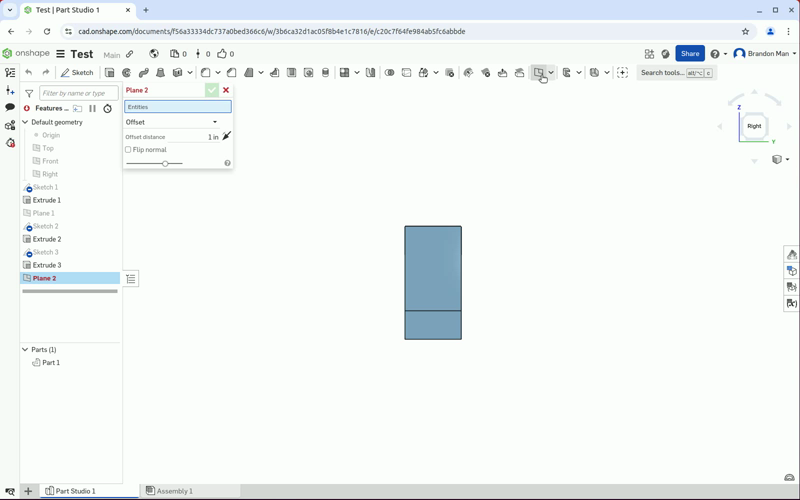
mouse_move(73, 176)
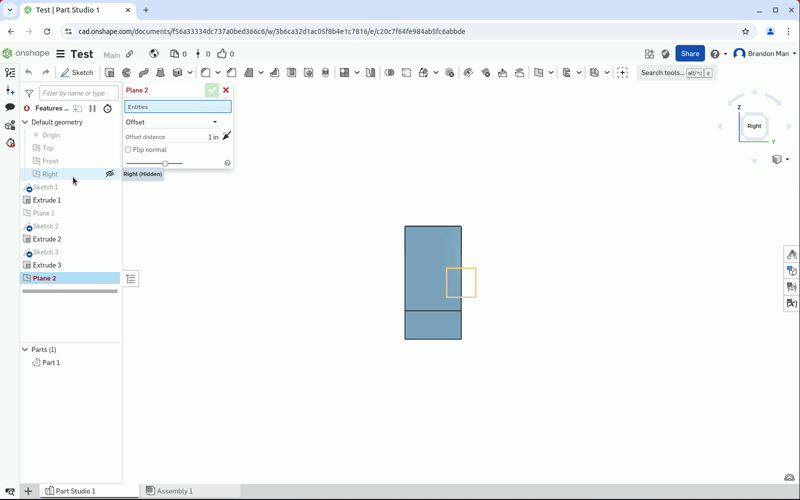
click(73, 176)
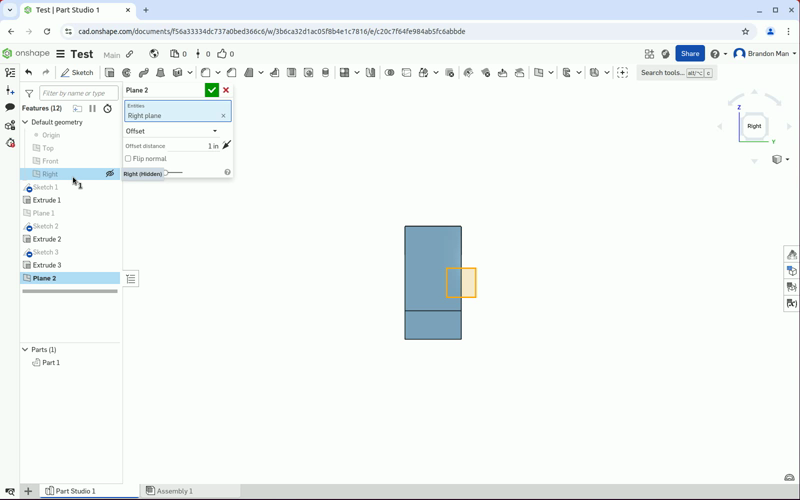
key(tab, 2)
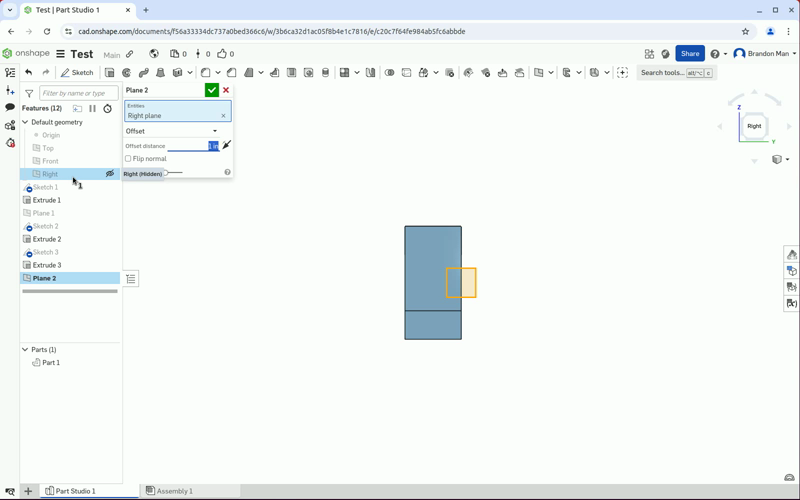
text(23.108)
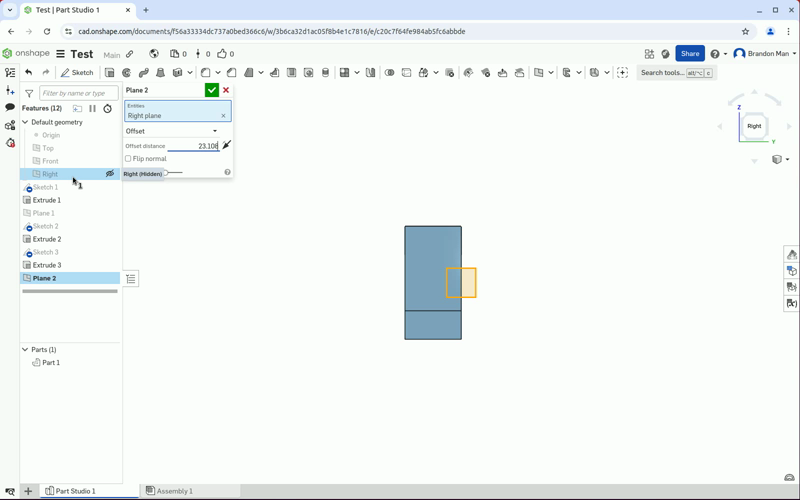
key(enter, 2)
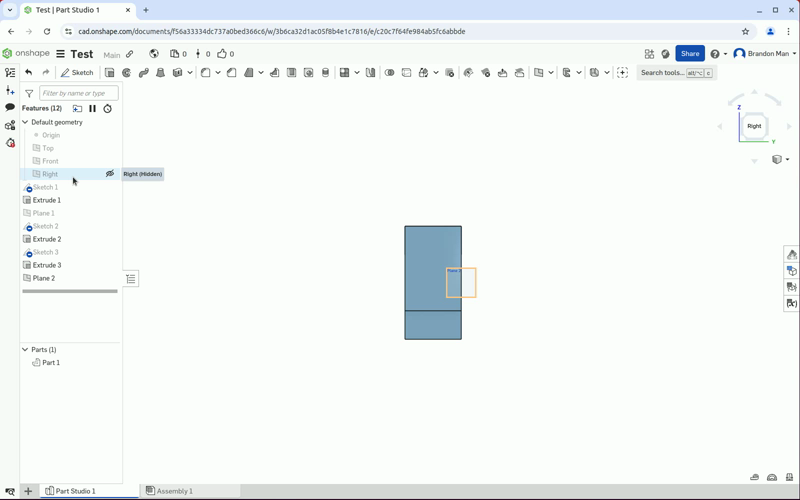
key(shift+s)
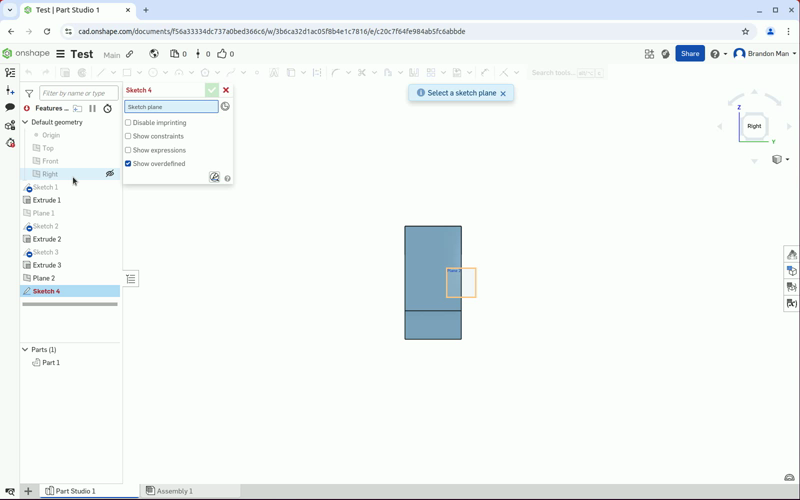
mouse_move(73, 280)
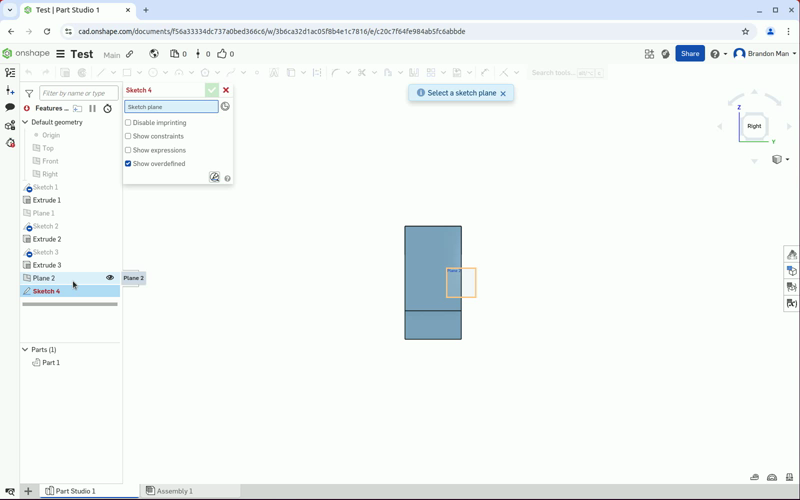
click(73, 280)
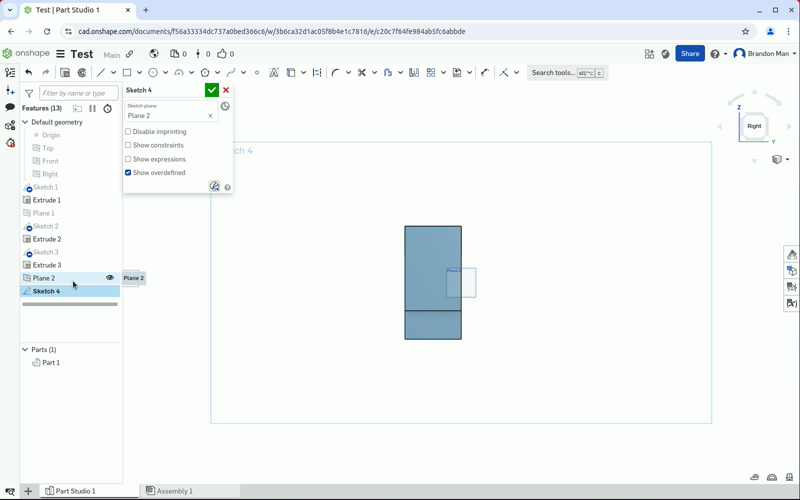
mouse_move(73, 352)
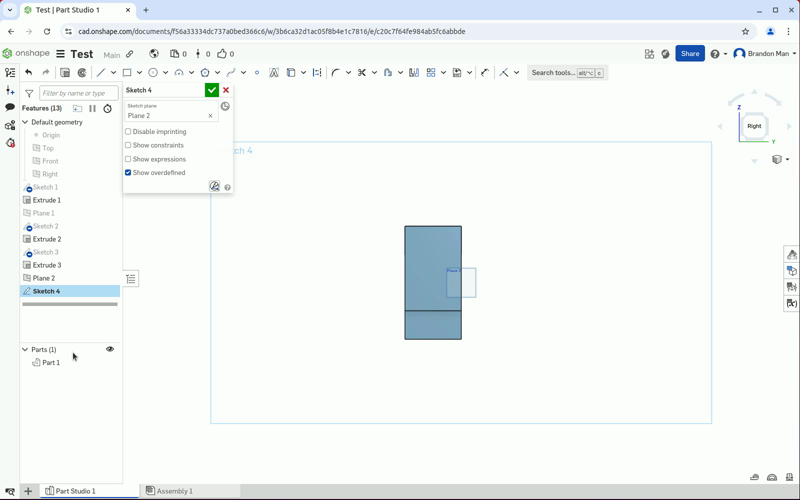
key(y)
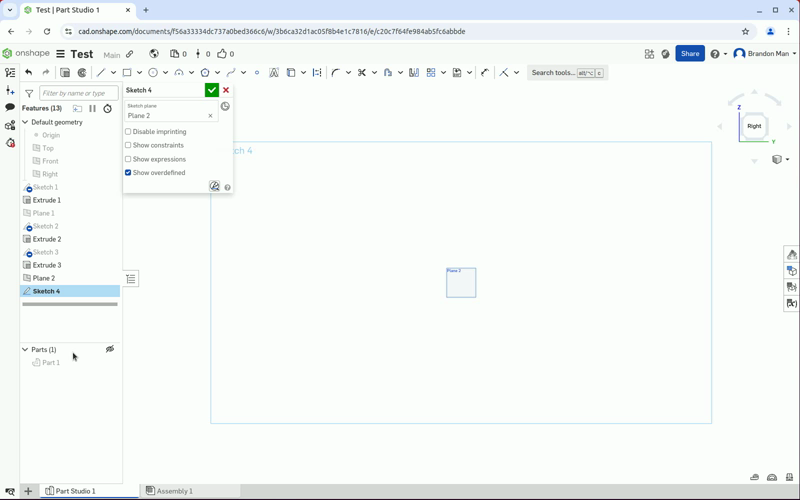
key(c)
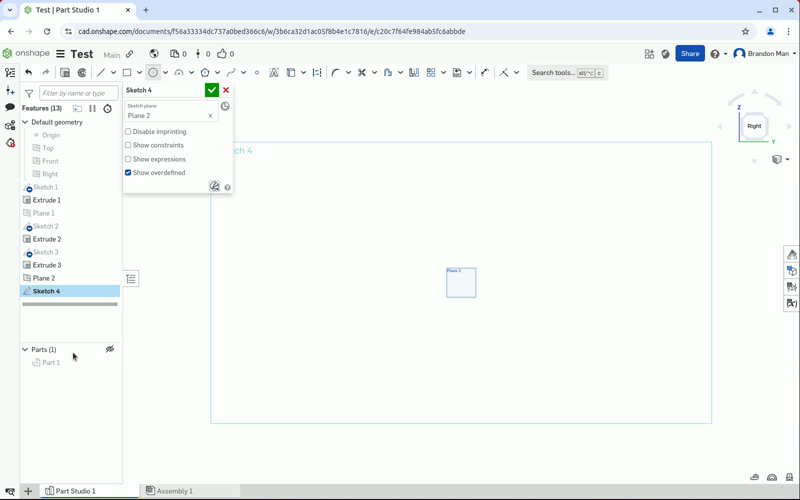
key_down(shift)
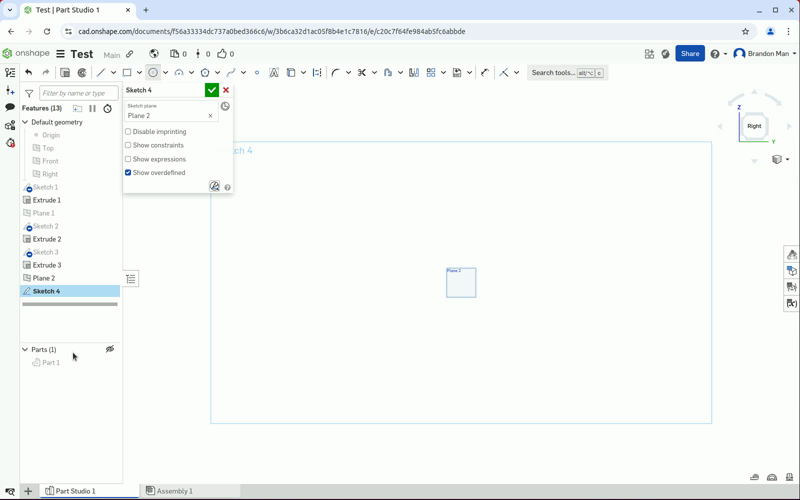
mouse_move(433, 282)
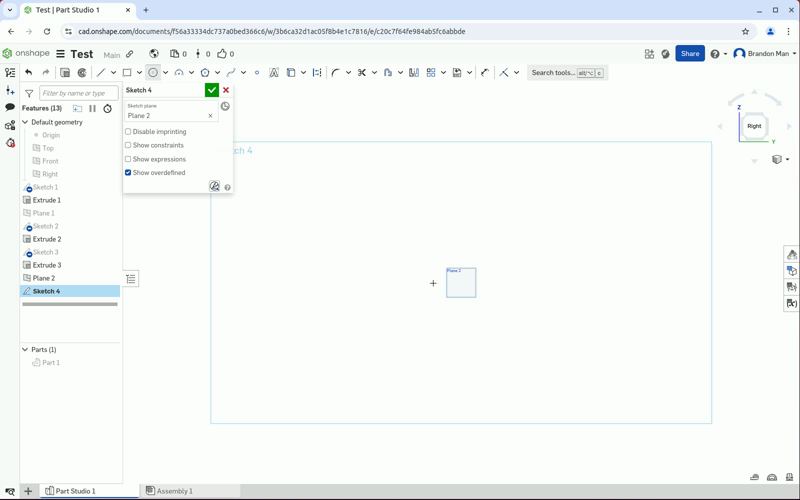
click(433, 282)
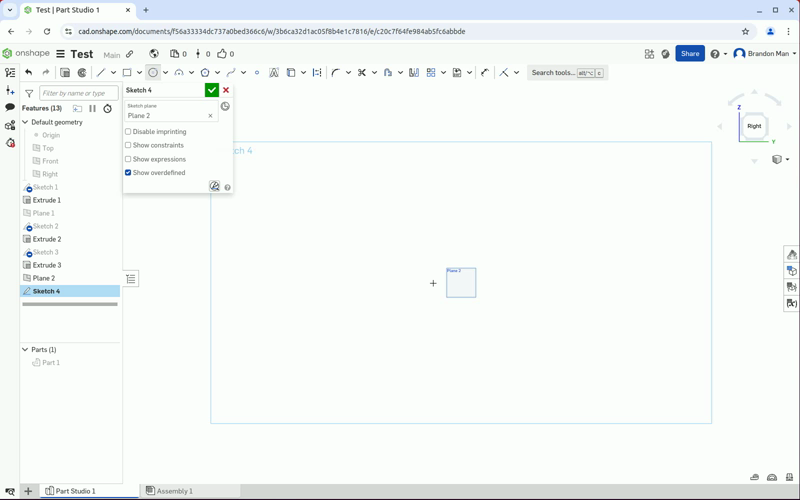
key_up(shift)
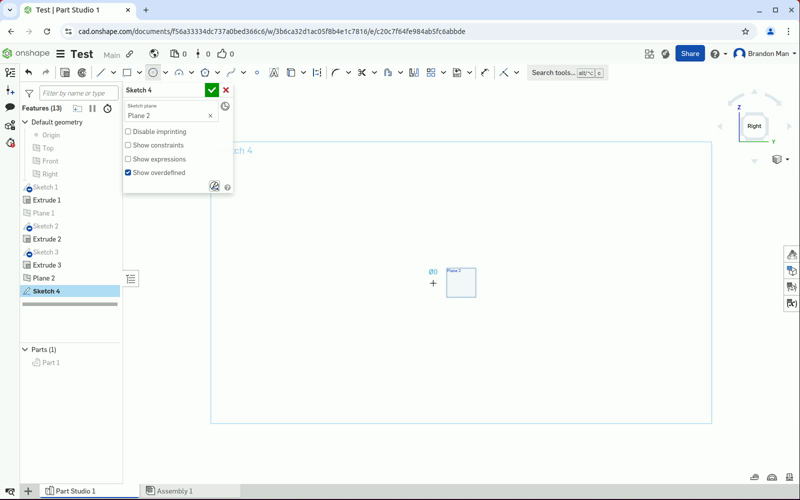
mouse_move(447, 282)
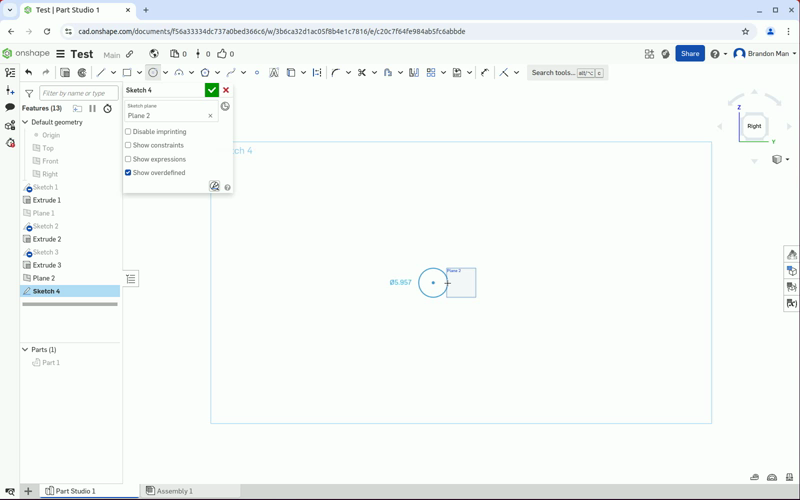
click(447, 282)
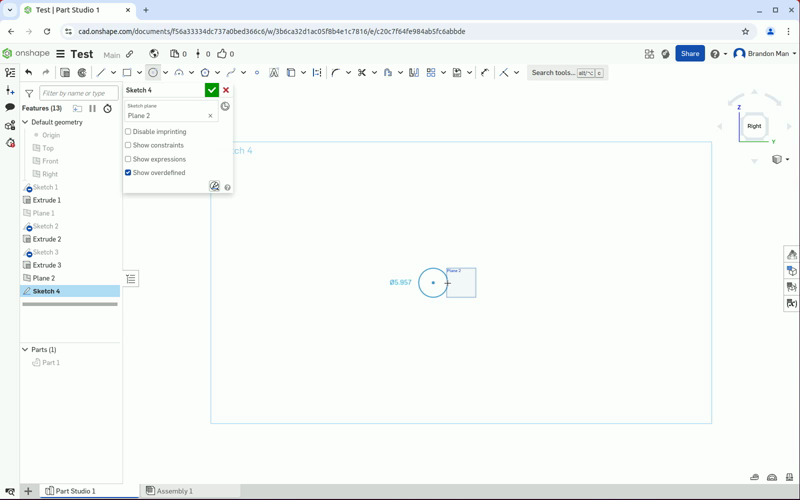
key(esc)
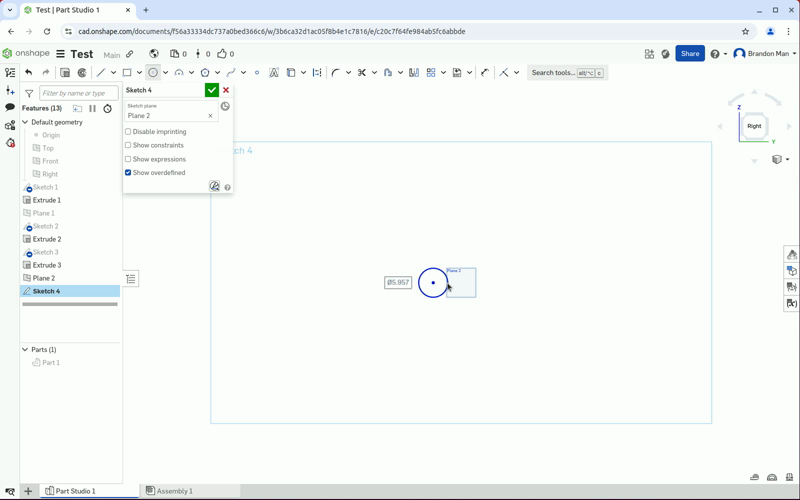
mouse_move(443, 289)
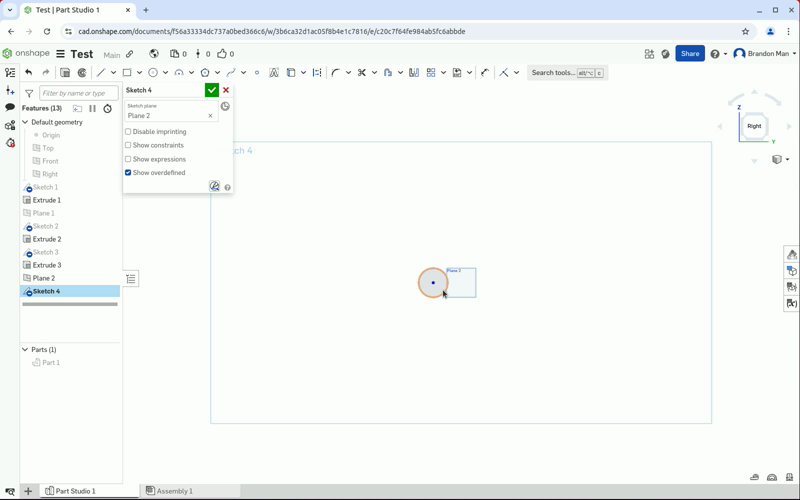
scroll(6)
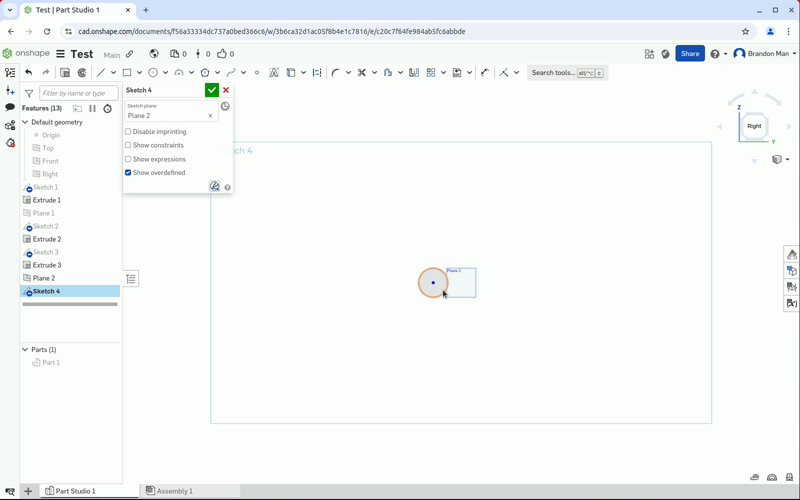
scroll(6)
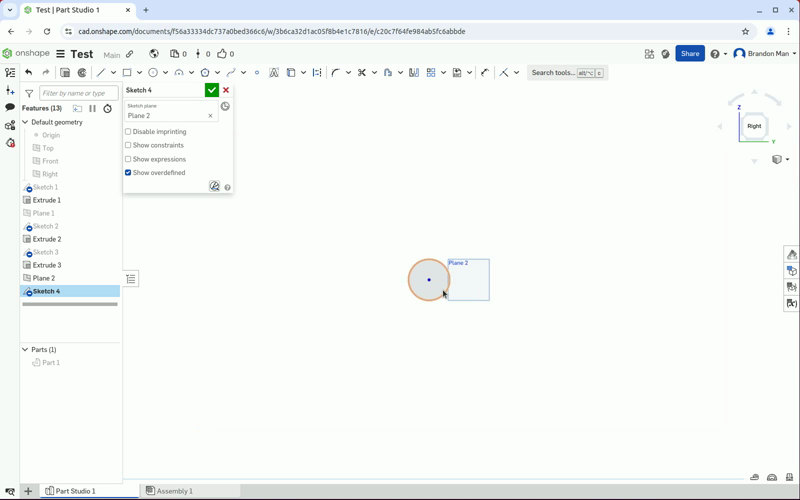
scroll(6)
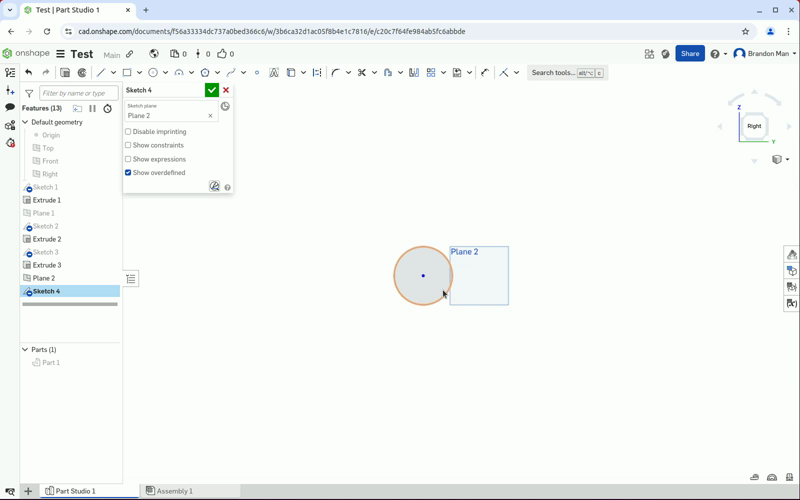
scroll(6)
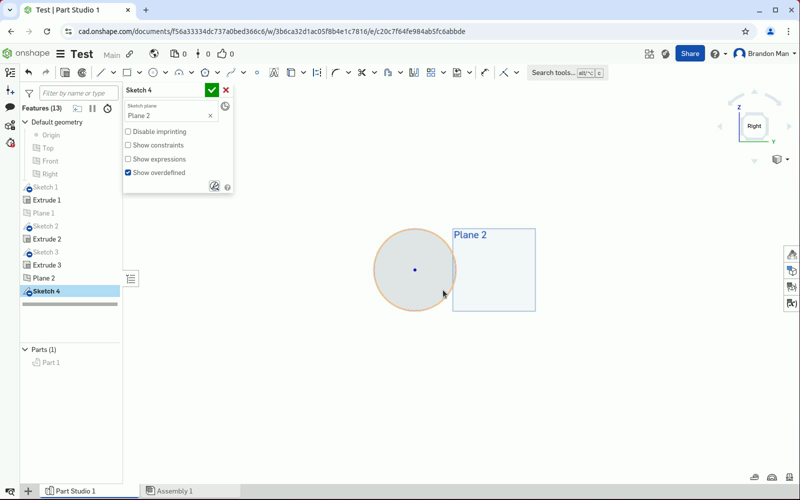
scroll(6)
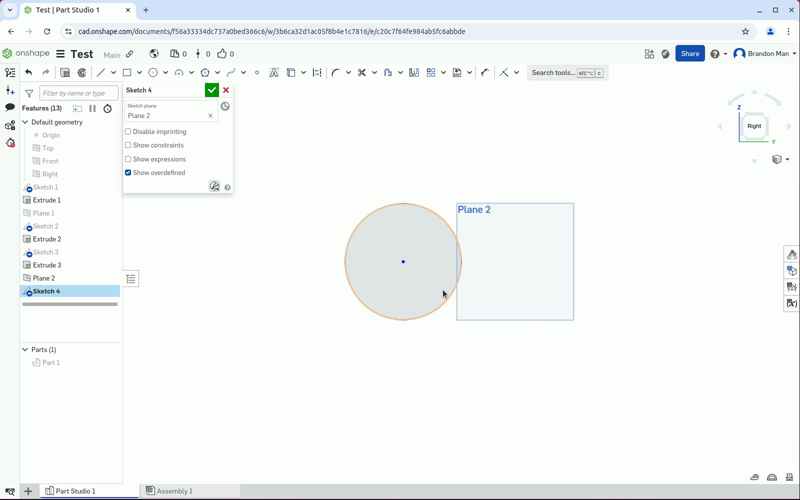
scroll(6)
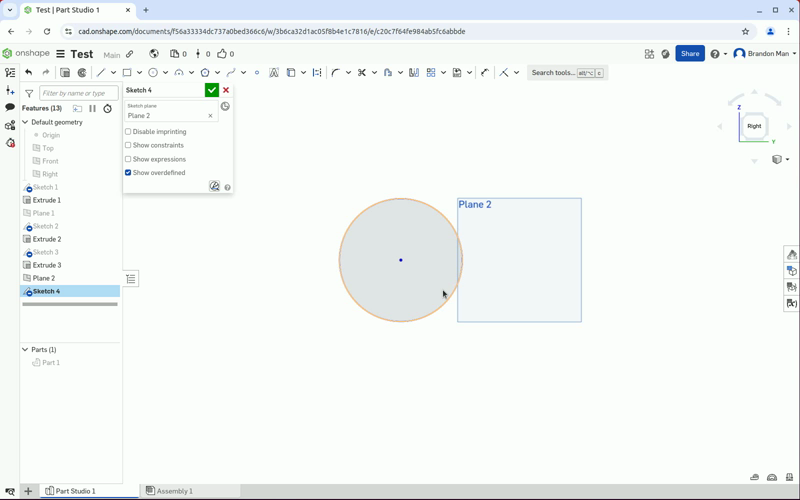
scroll(6)
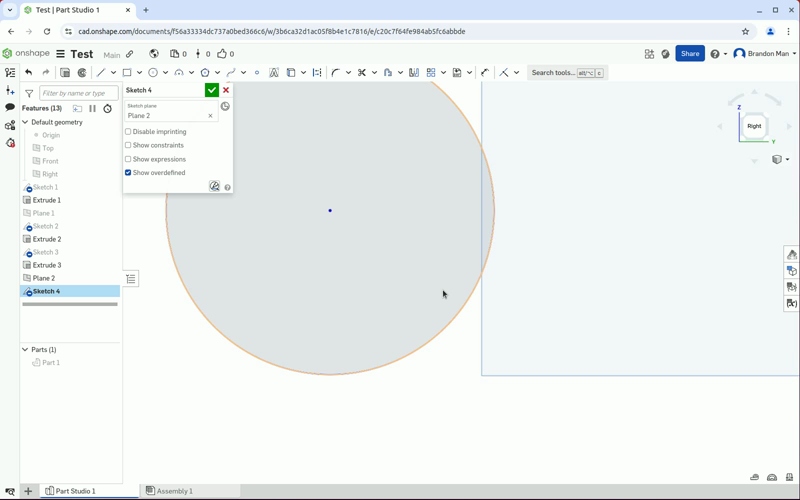
click(443, 289)
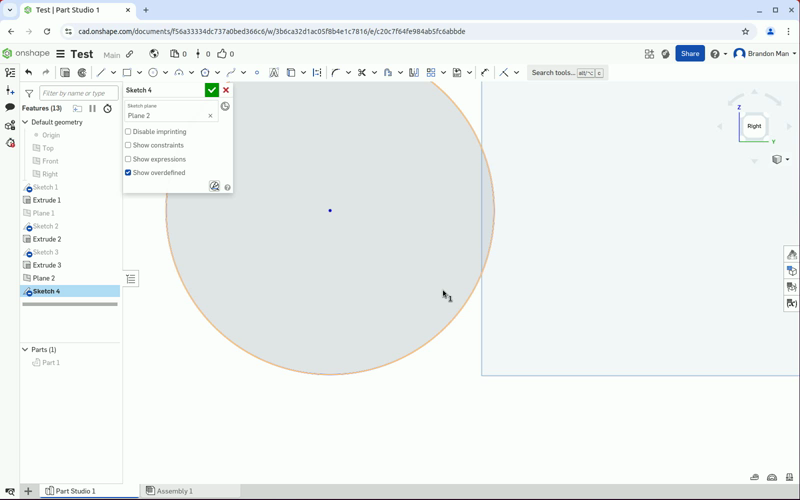
scroll(-6)
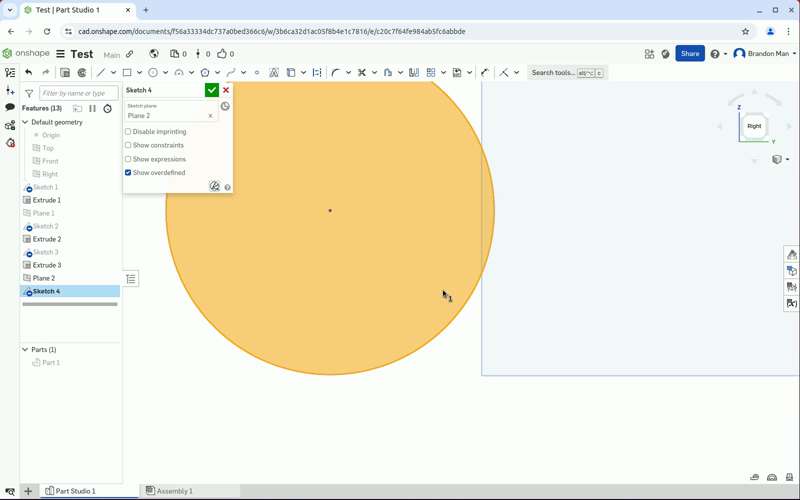
scroll(-6)
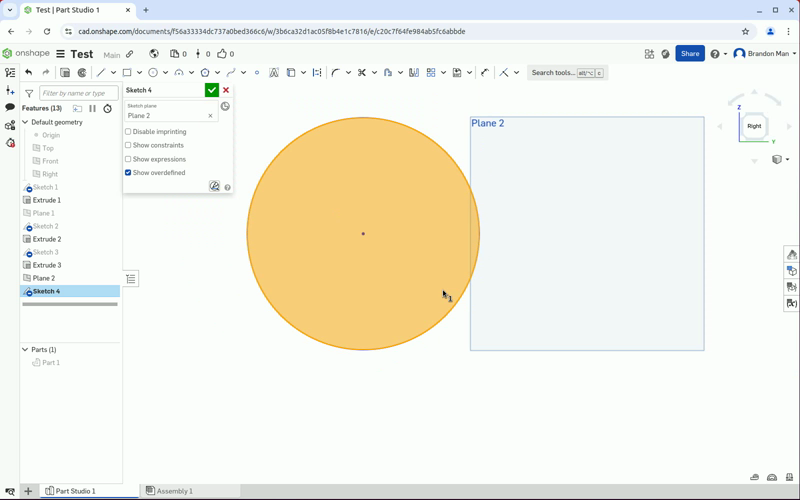
scroll(-6)
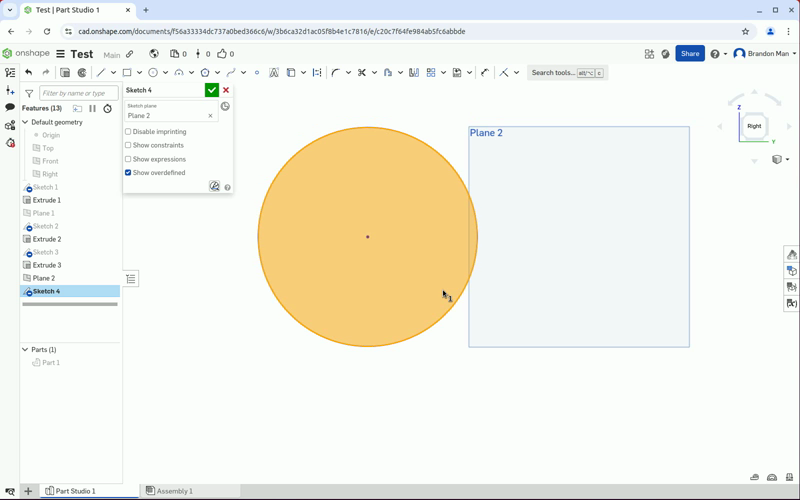
scroll(-6)
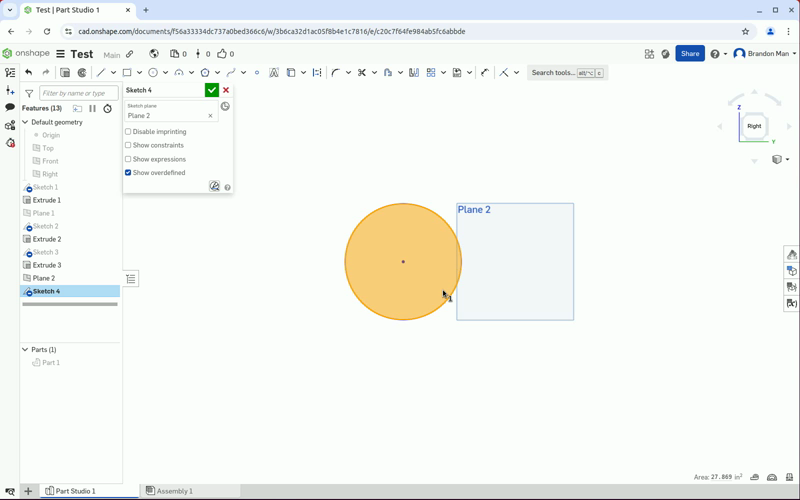
scroll(-6)
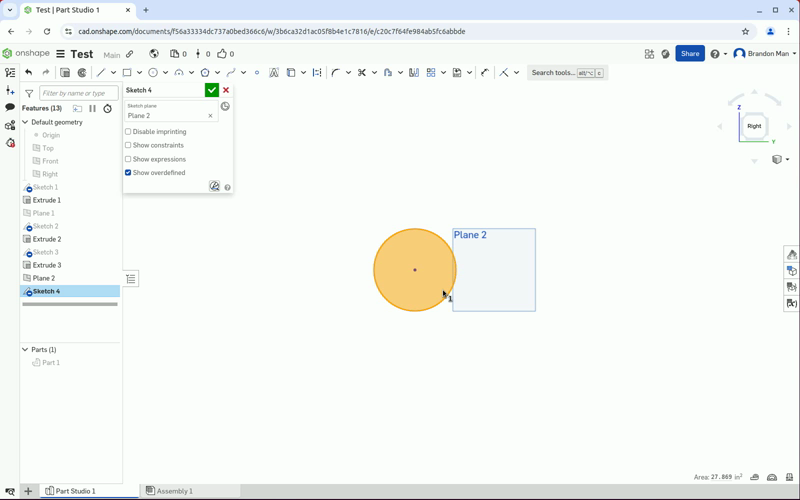
scroll(-6)
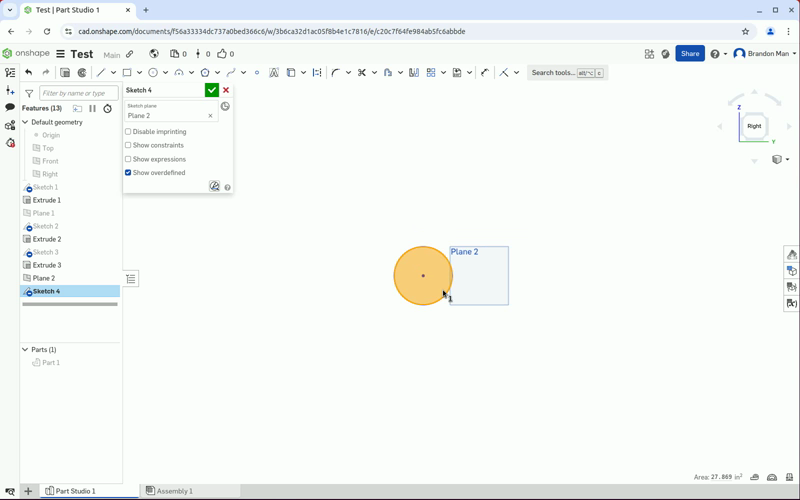
scroll(-6)
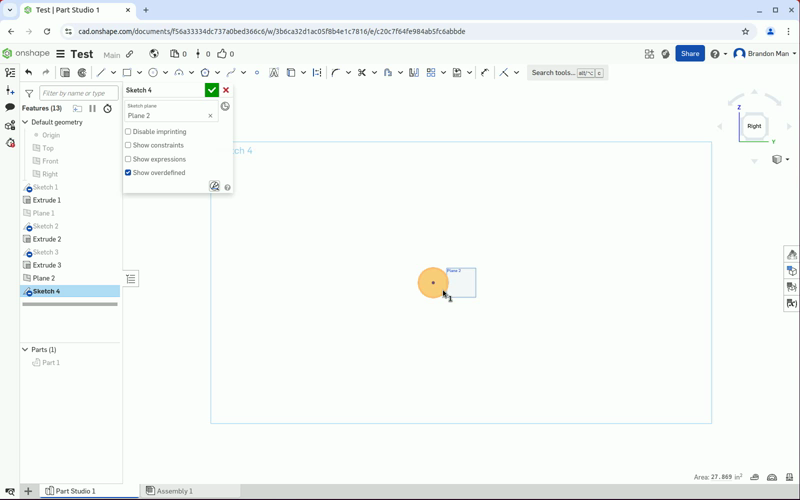
mouse_move(73, 352)
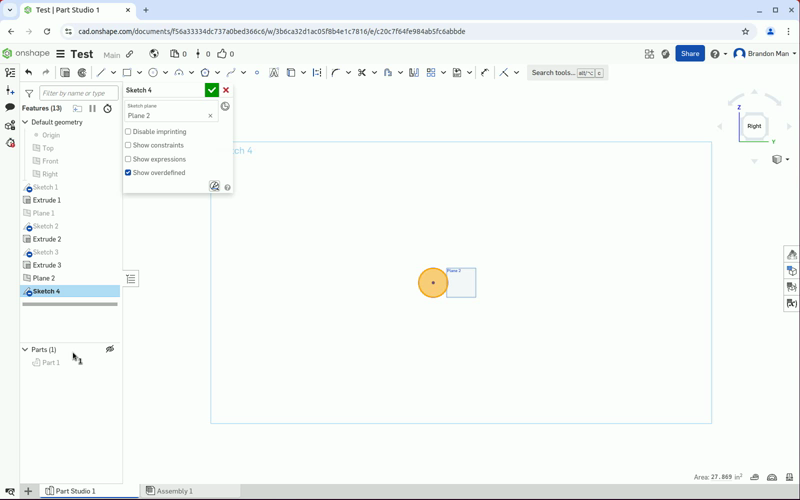
key(shift+y)
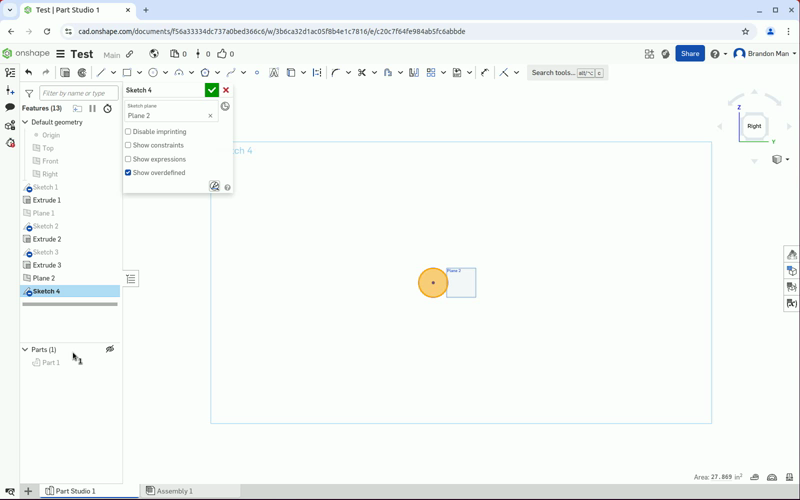
key(shift+e)
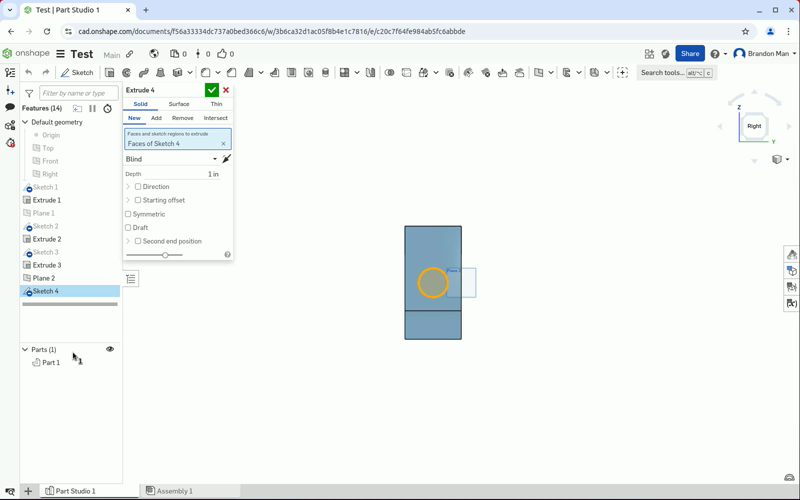
mouse_move(143, 106)
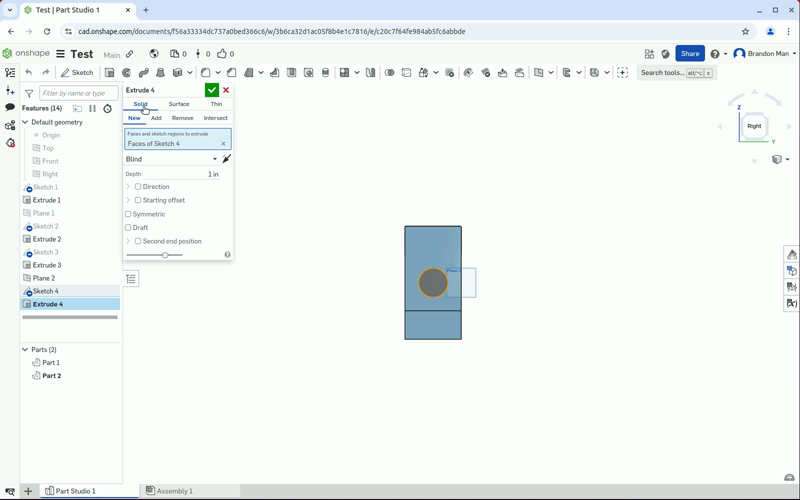
click(143, 106)
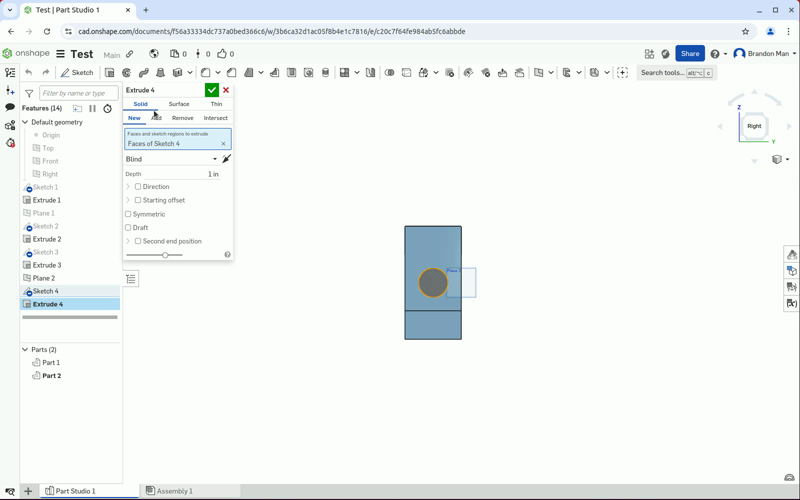
mouse_move(186, 120)
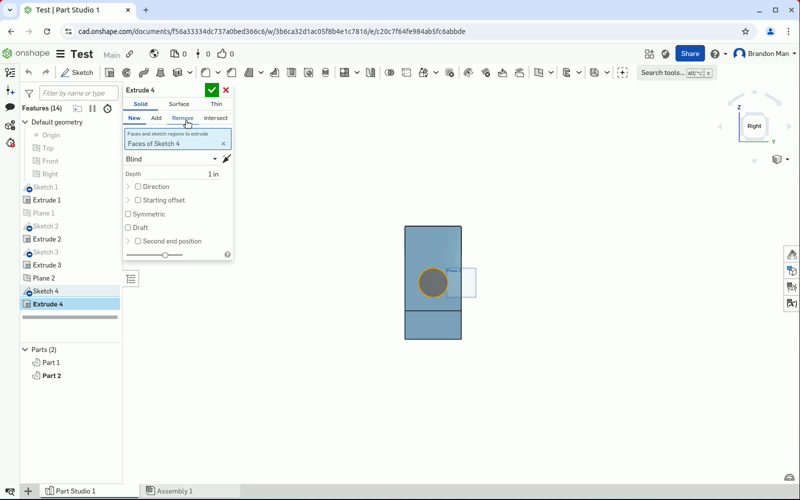
click(186, 120)
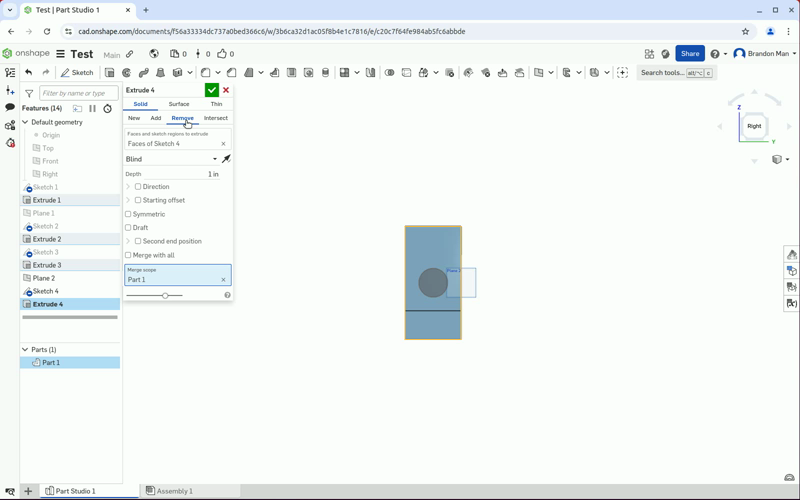
key(tab, 4)
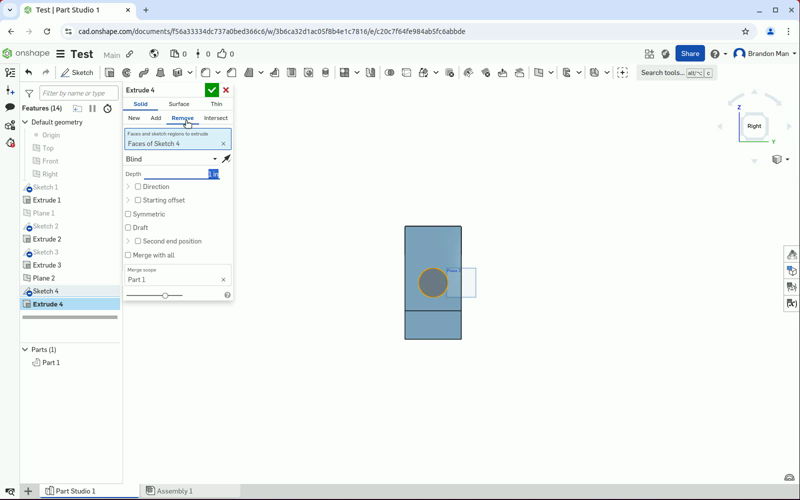
text(30.811)
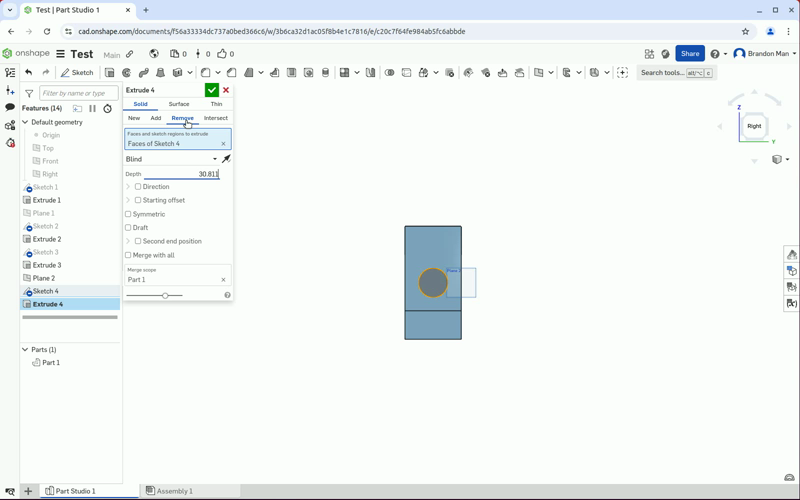
key(tab, 6)
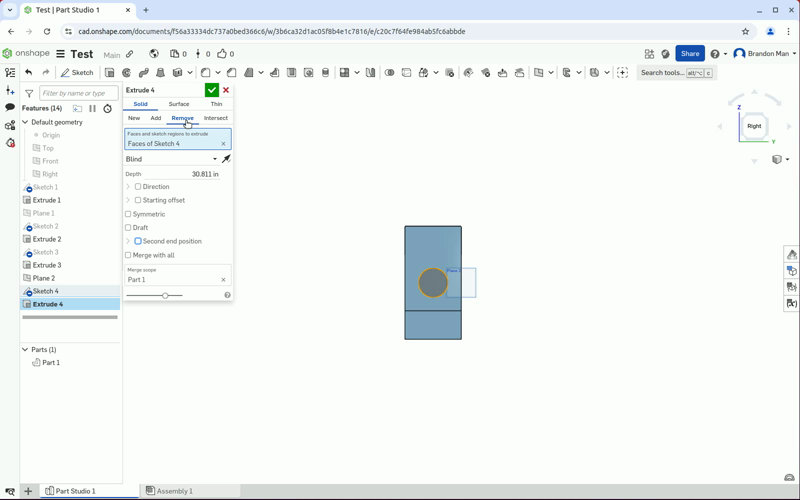
key(space)
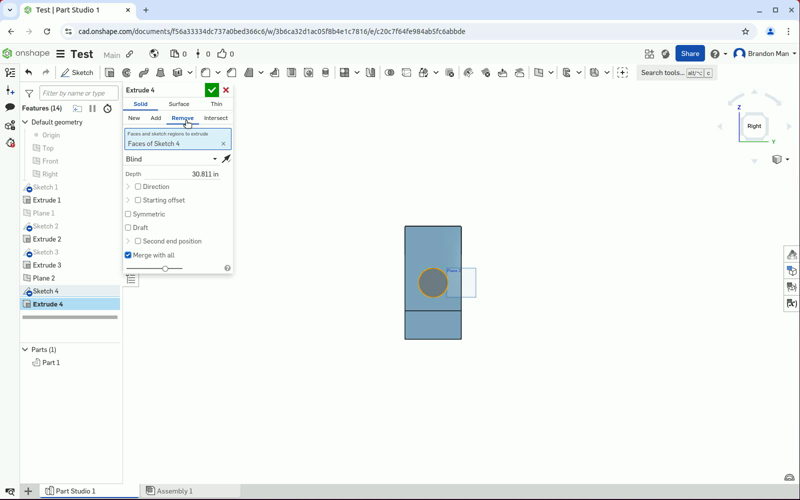
key(enter)
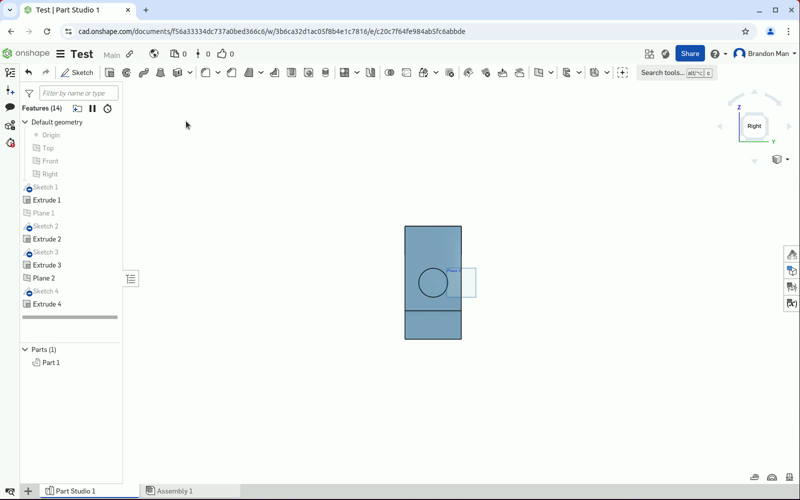
key(shift+h)
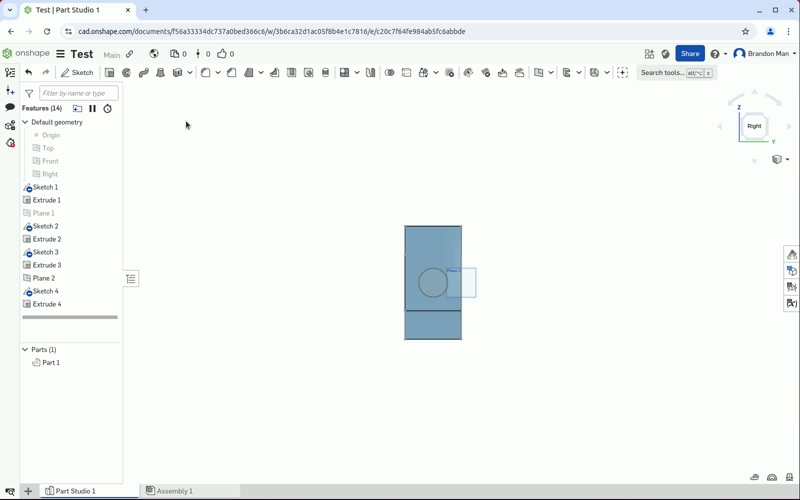
key(shift+h)
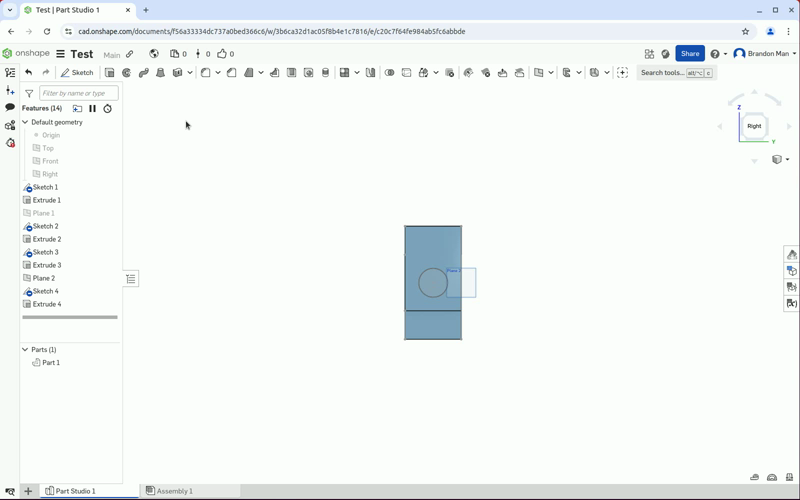
key(shift+7)
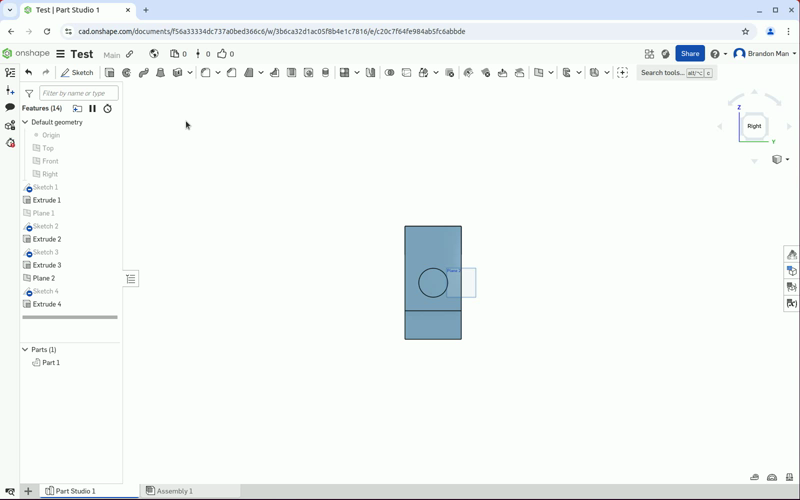
key(right, 2)
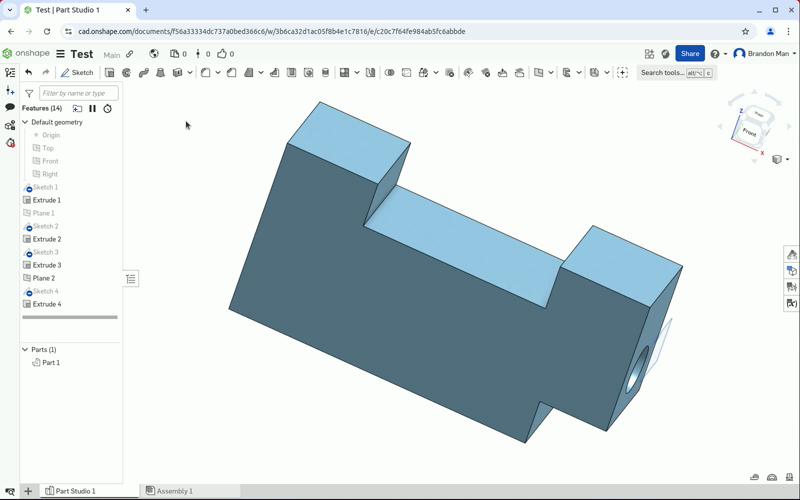
key(down, 2)
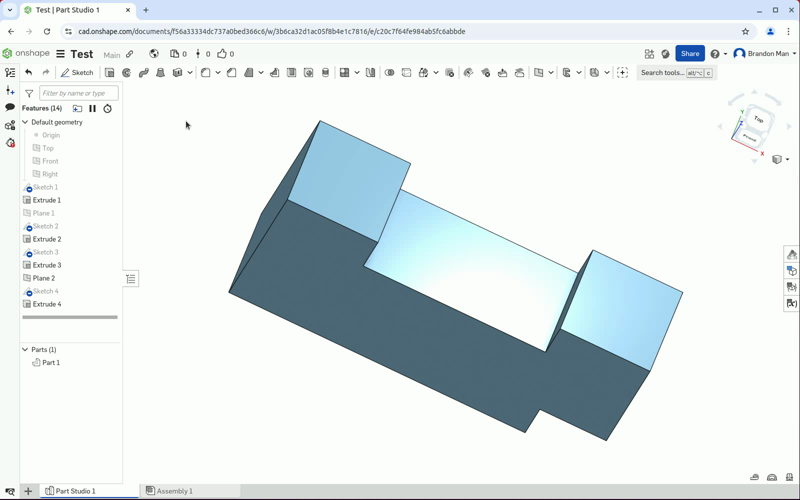
key(up, 2)
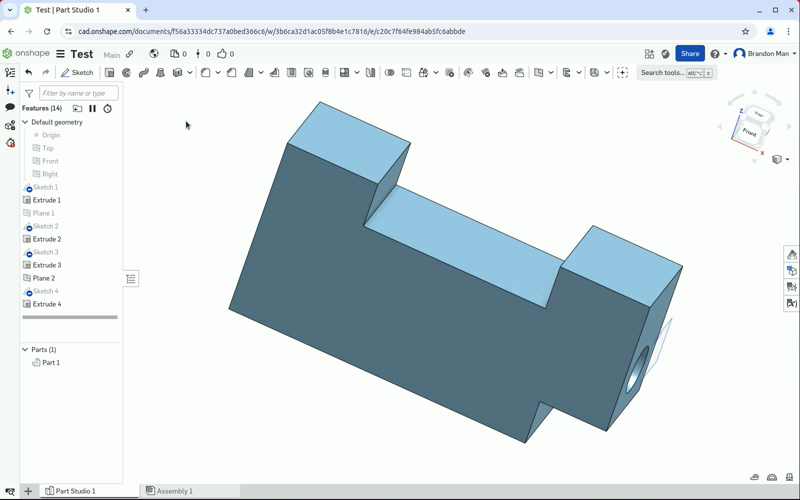
key(left, 2)
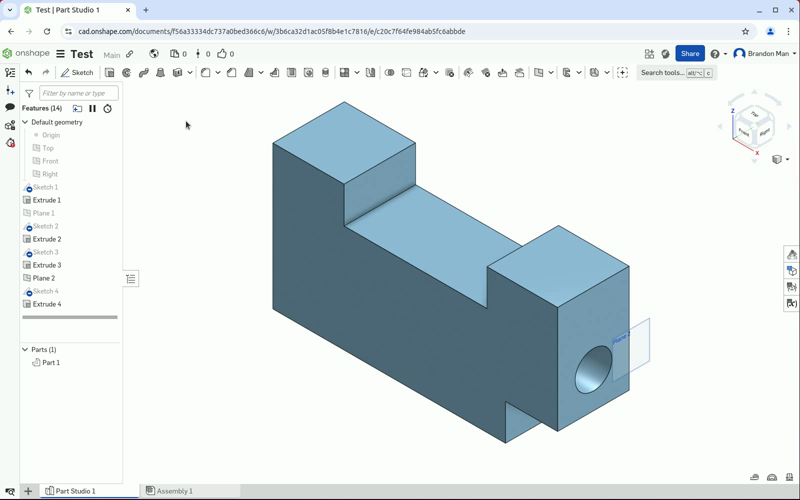
mouse_move(73, 189)
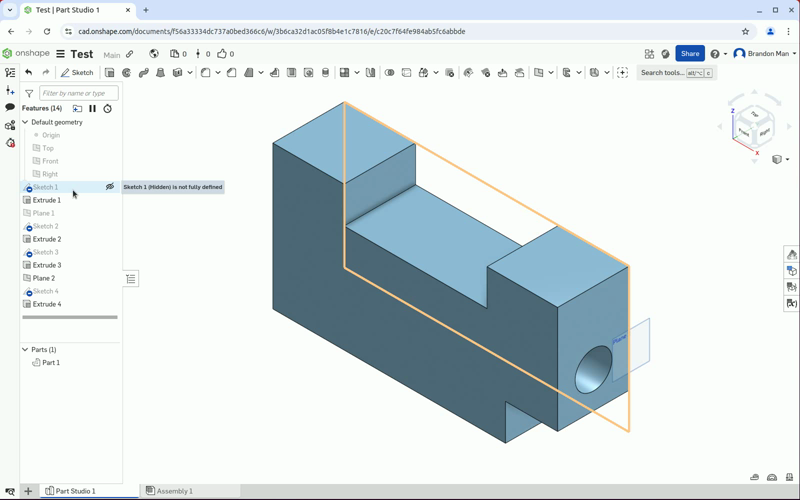
click(73, 189)